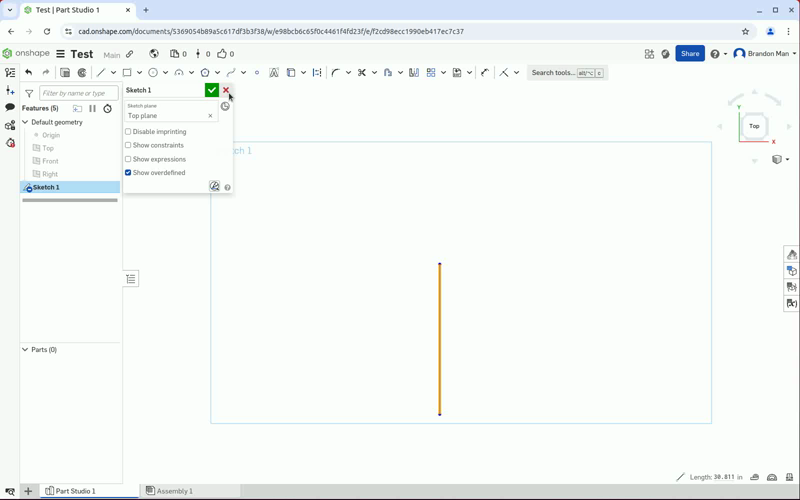
key(shift+h)
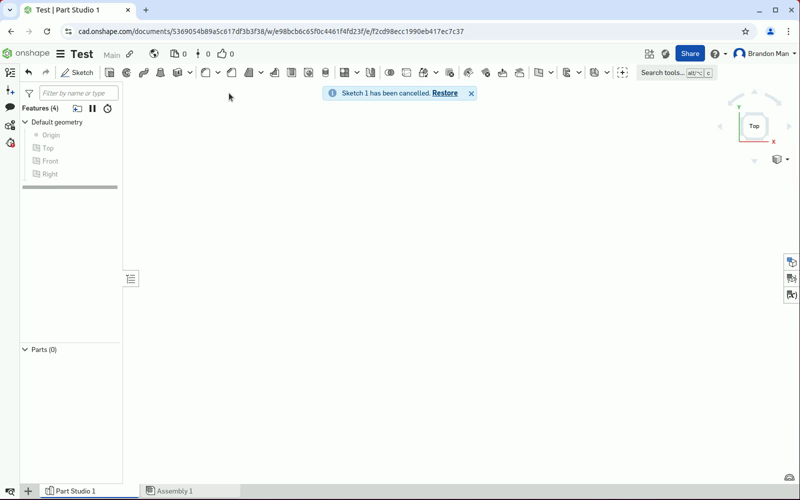
mouse_move(73, 352)
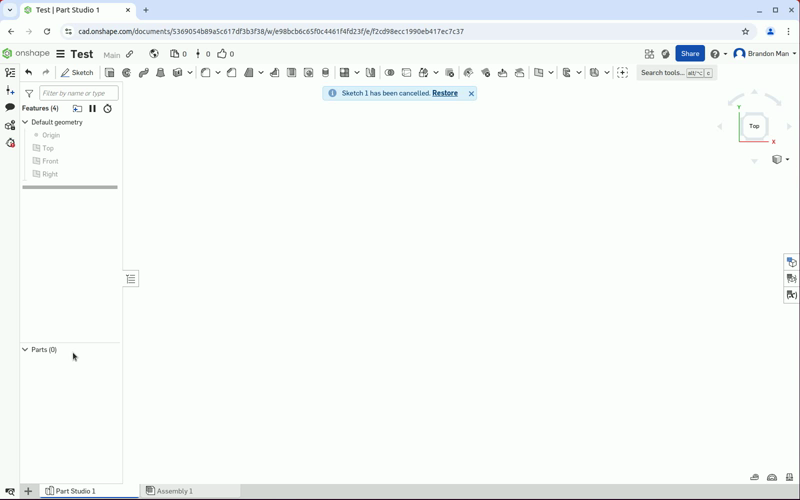
key(y)
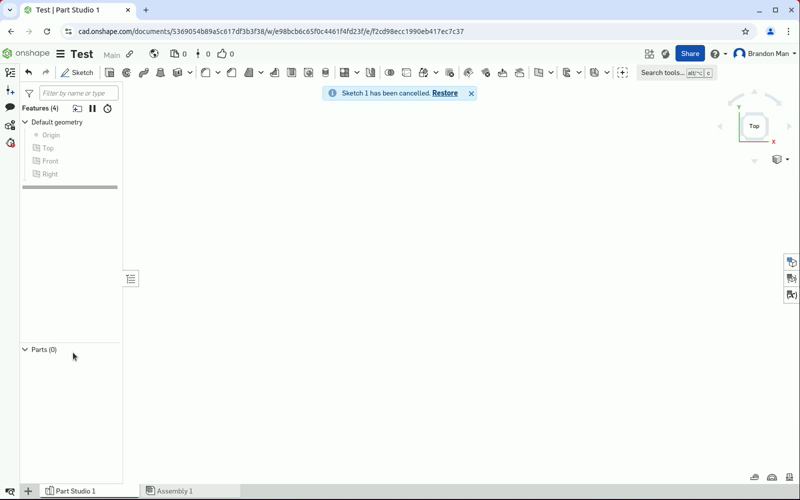
key(shift+p)
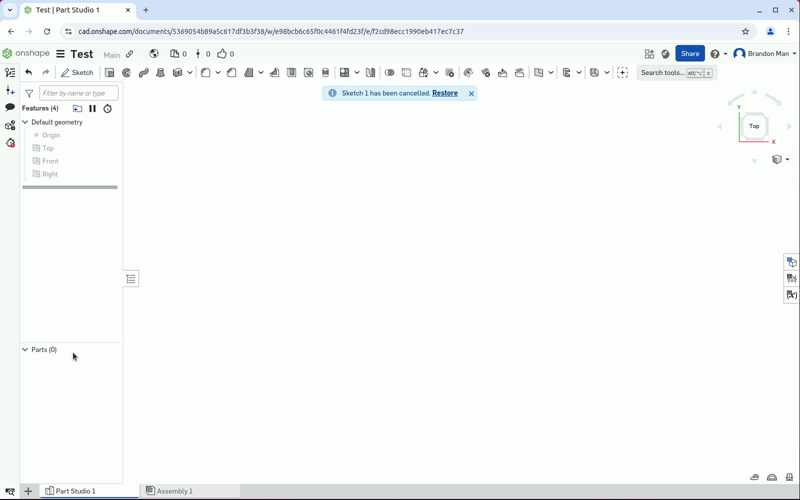
key(space)
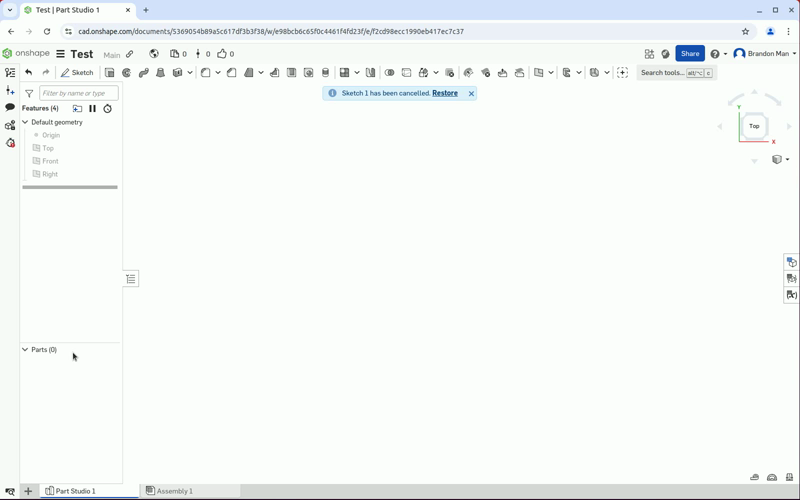
key_down(shift)
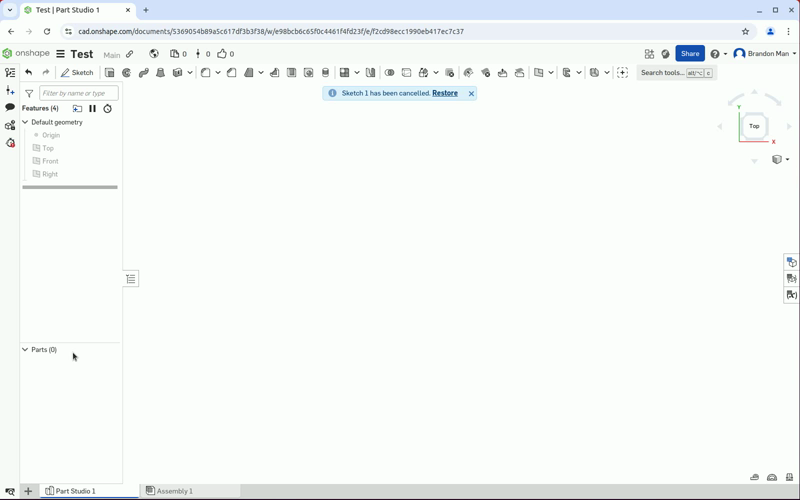
key(up)
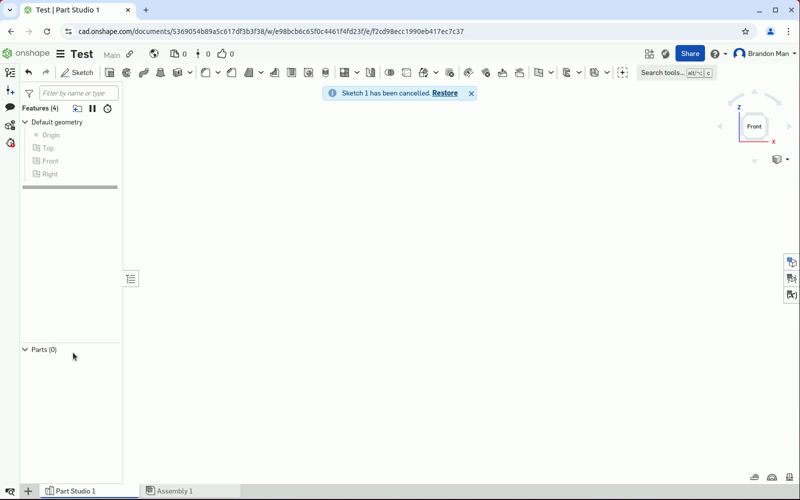
key_up(shift)
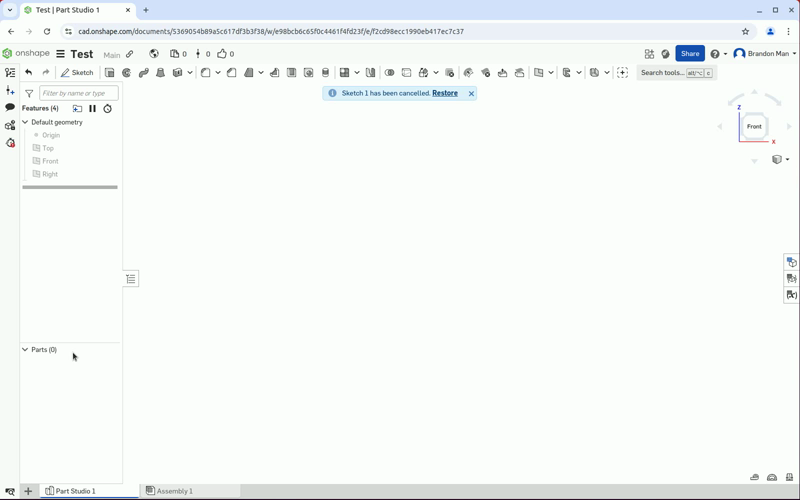
mouse_move(73, 352)
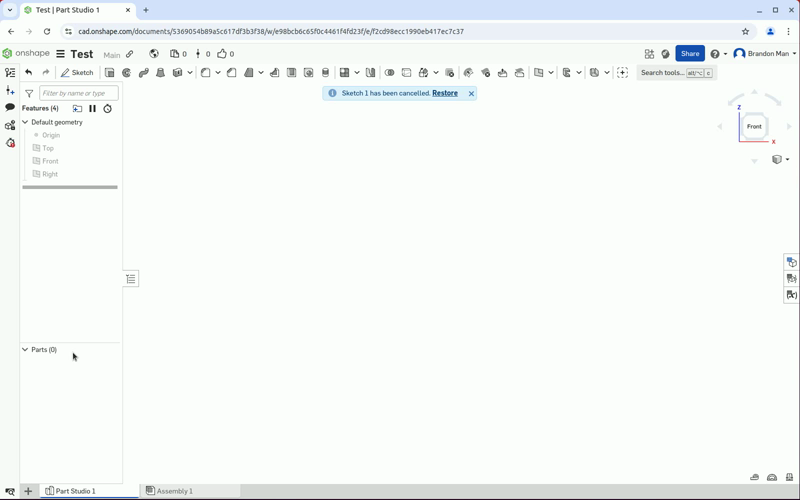
key(shift+y)
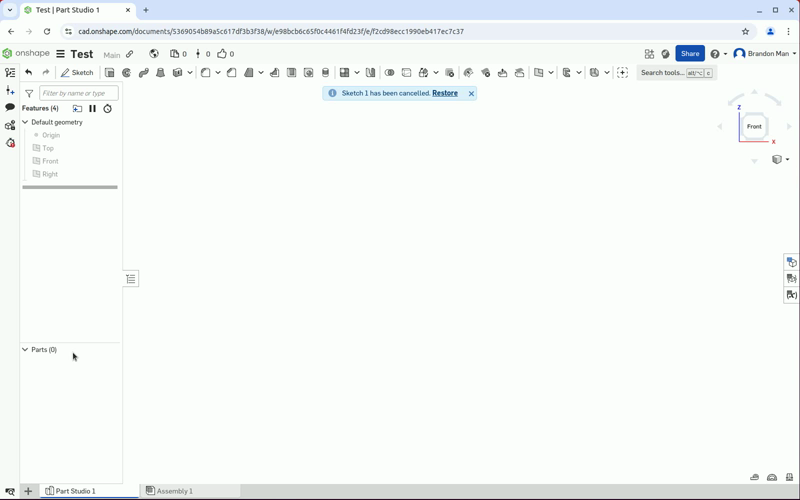
key(shift+s)
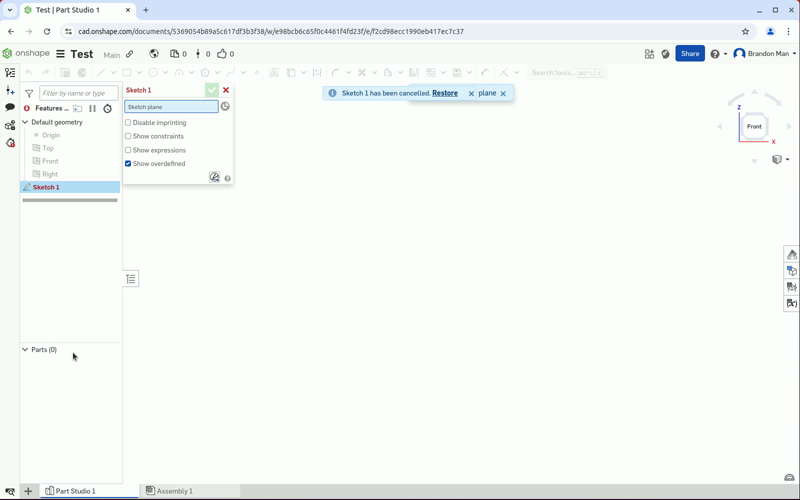
mouse_move(73, 163)
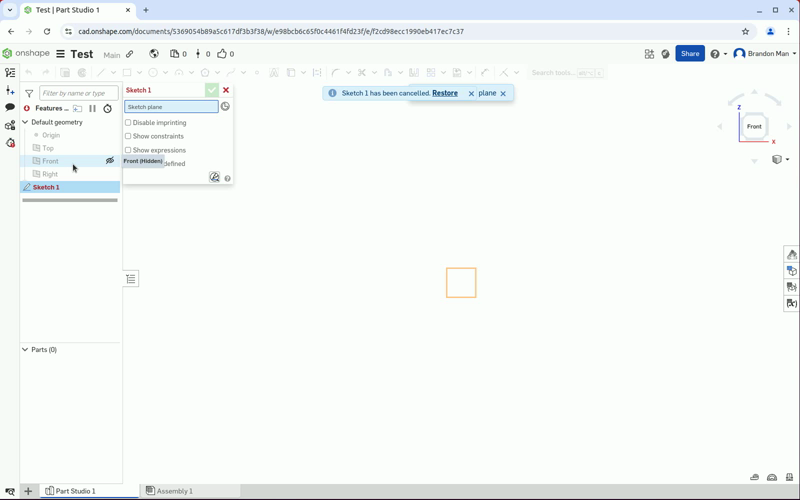
click(73, 163)
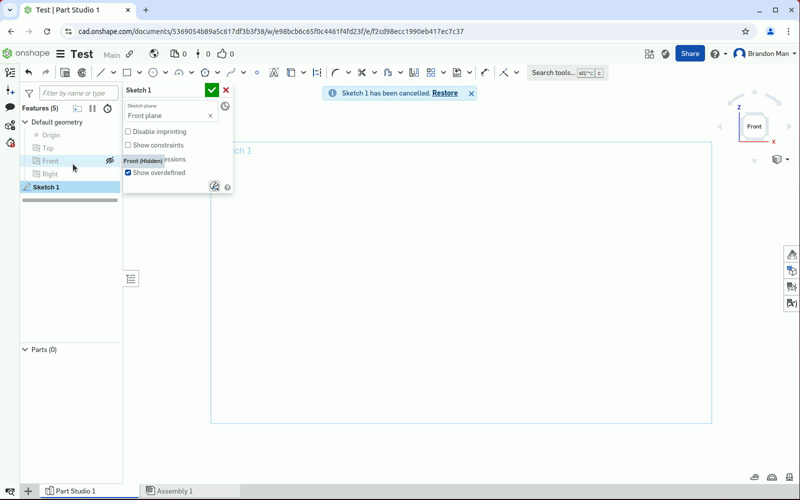
mouse_move(73, 352)
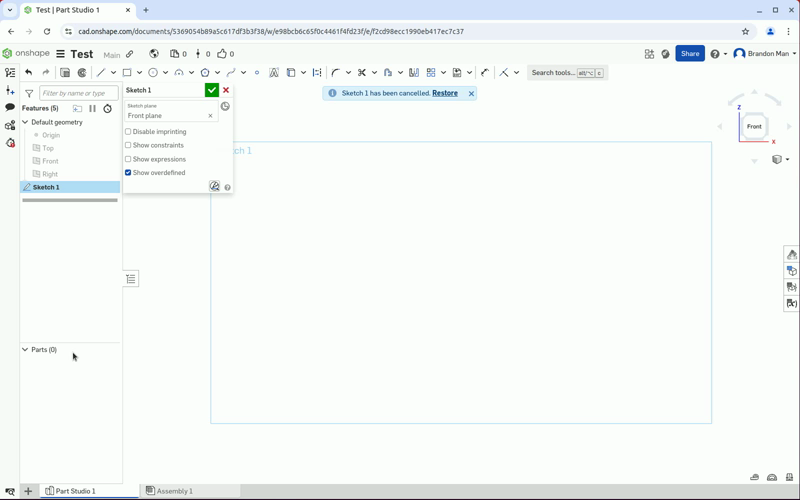
key(y)
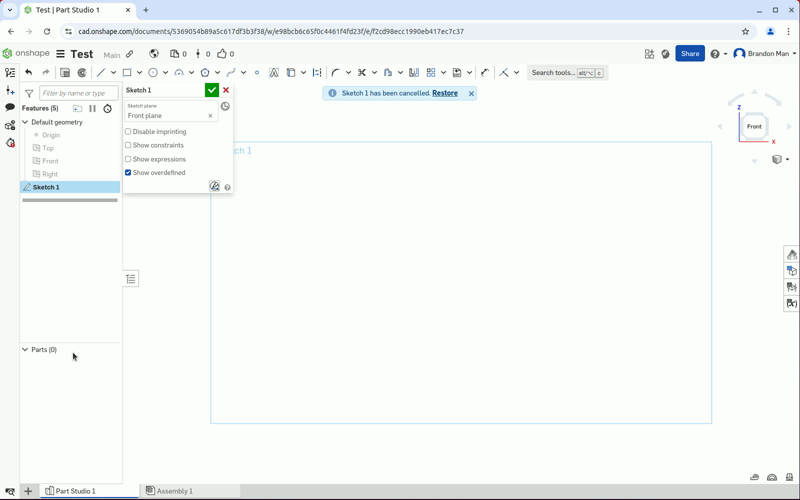
key(l)
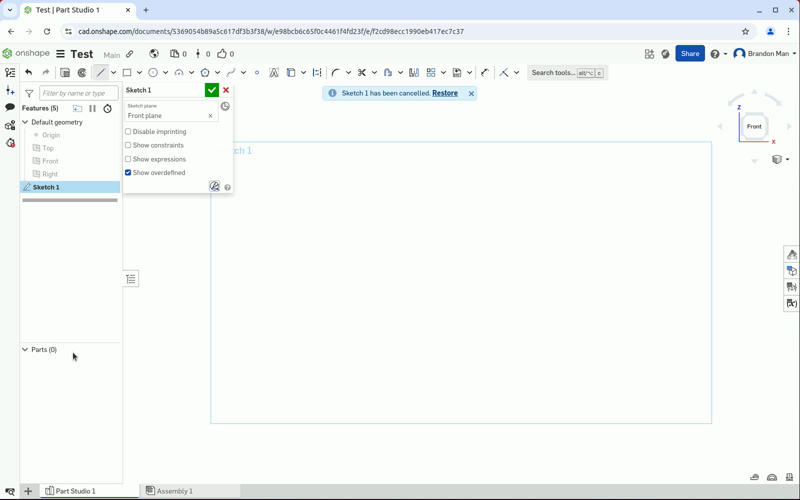
key_down(shift)
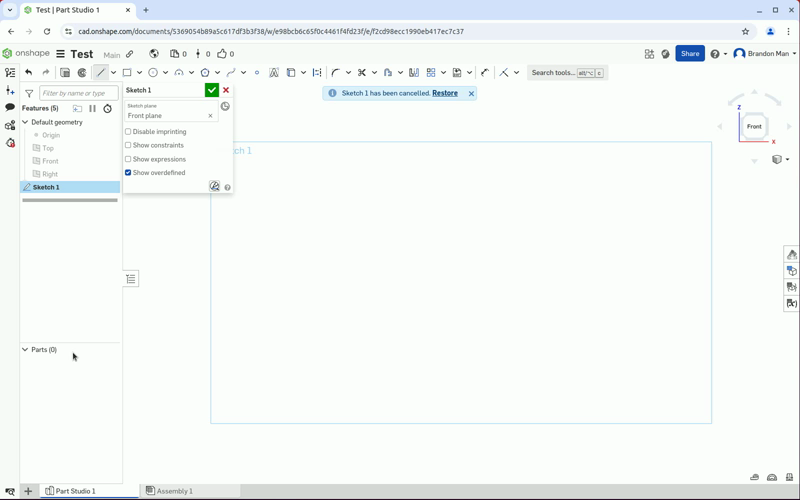
mouse_move(460, 282)
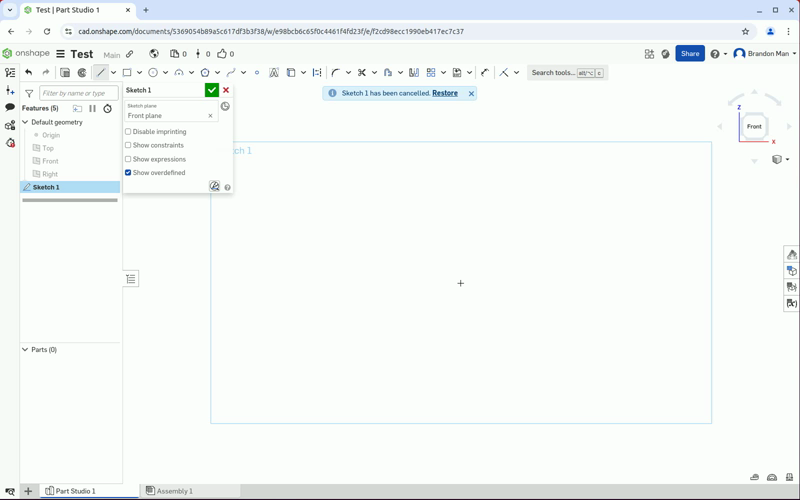
click(460, 282)
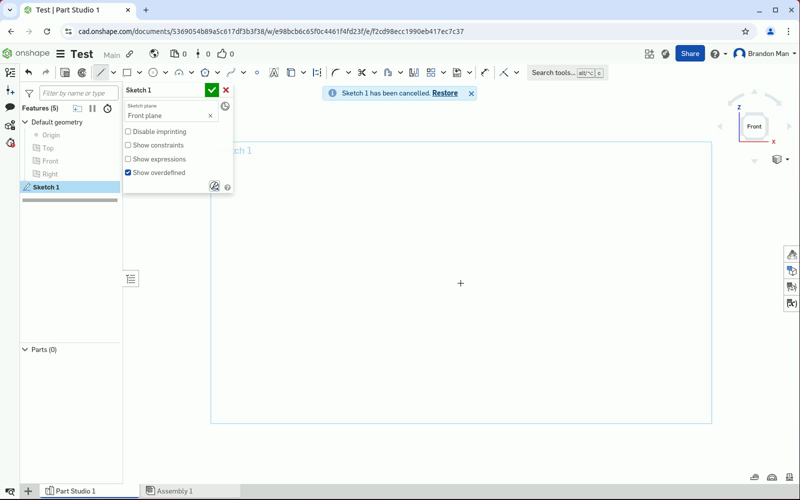
key_up(shift)
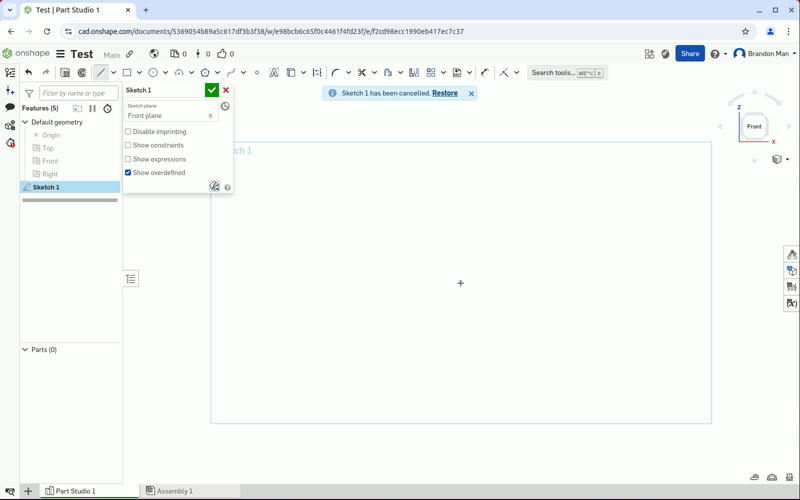
key_down(shift)
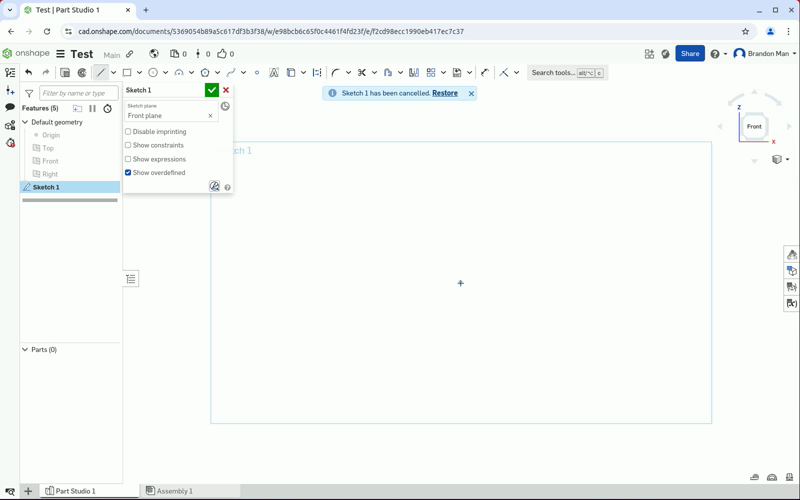
mouse_move(573, 282)
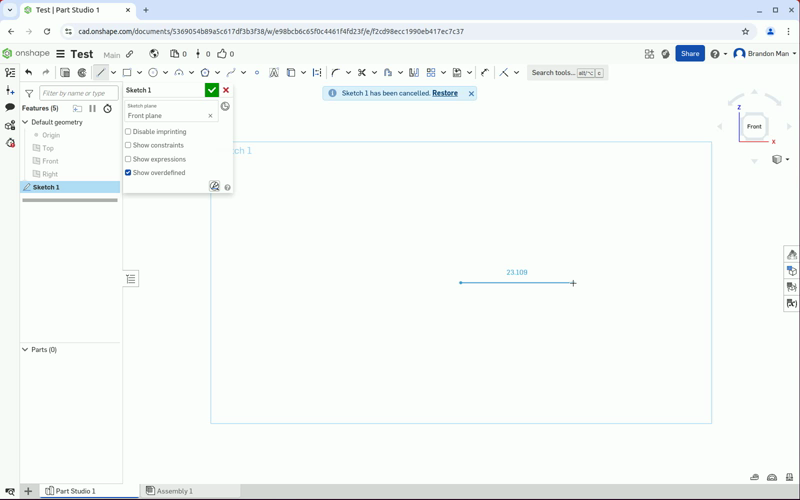
click(573, 282)
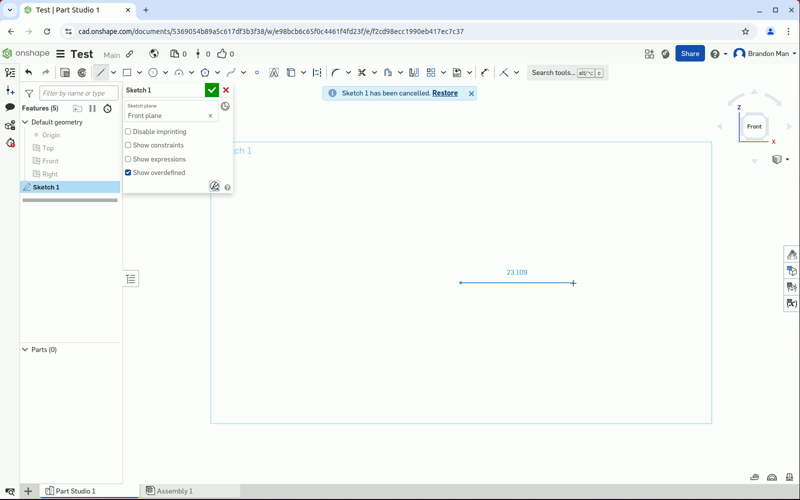
key_up(shift)
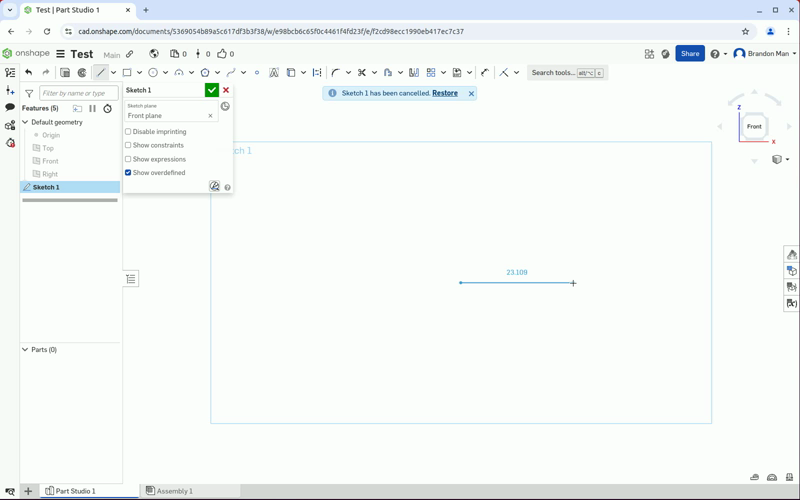
key_down(shift)
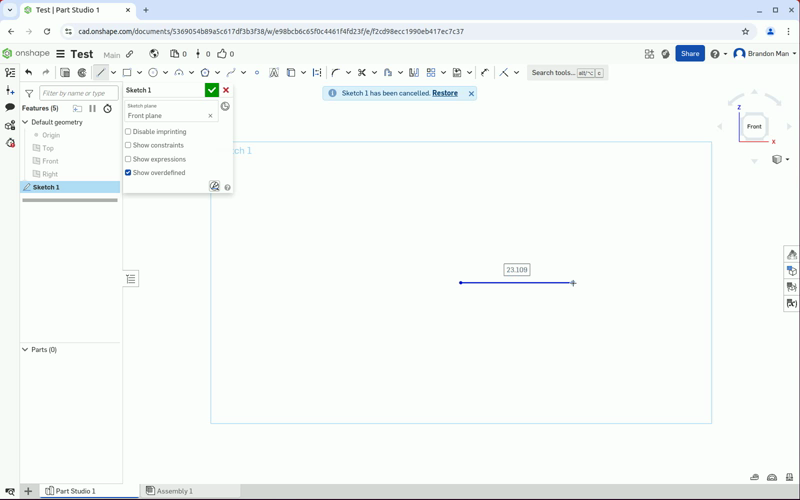
mouse_move(589, 282)
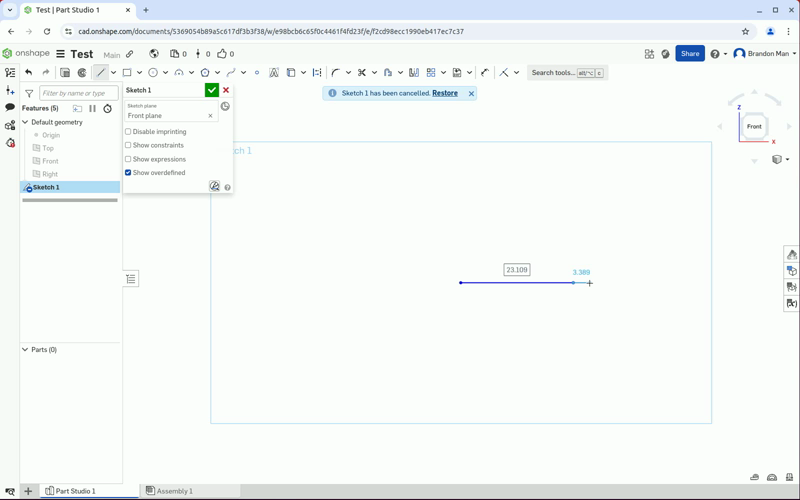
mouse_move(573, 254)
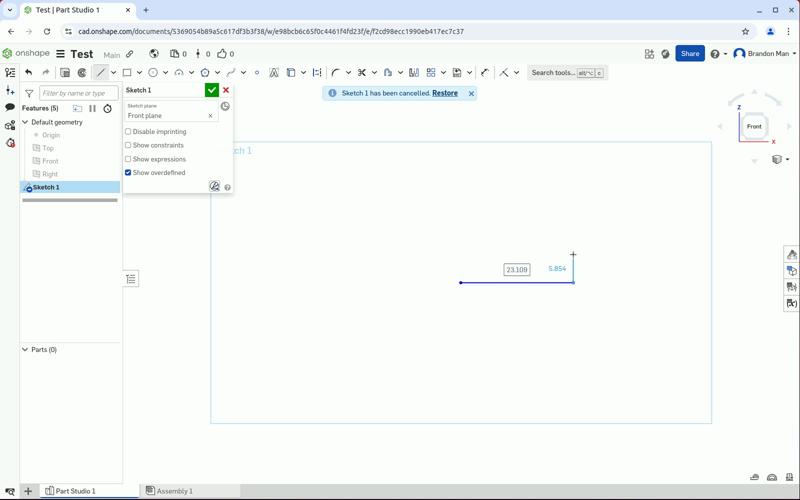
click(573, 254)
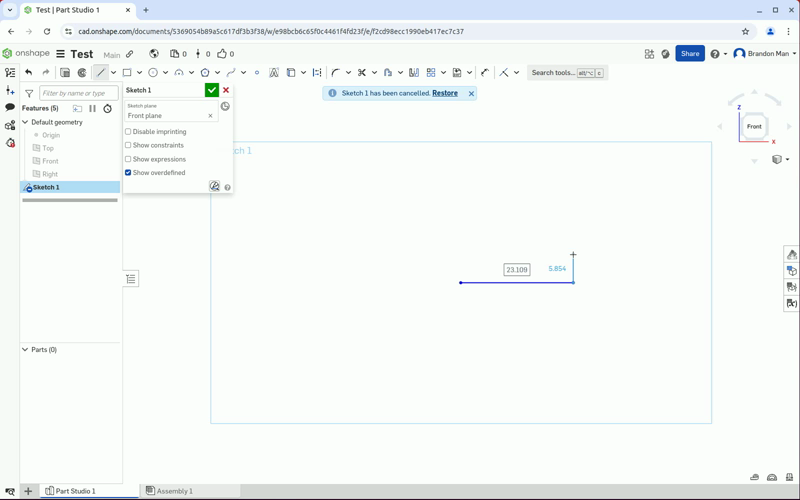
key_up(shift)
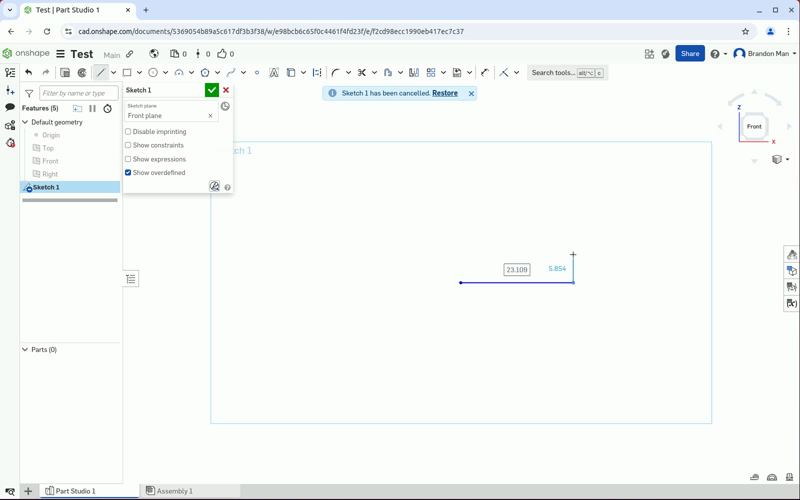
key_down(shift)
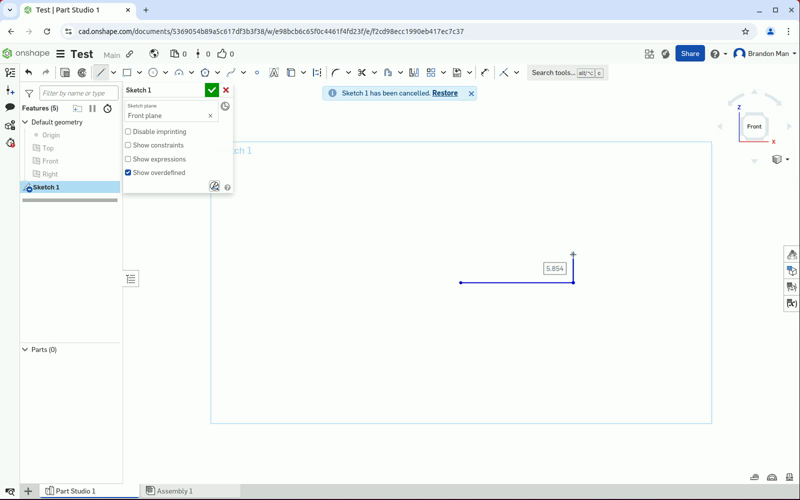
mouse_move(460, 254)
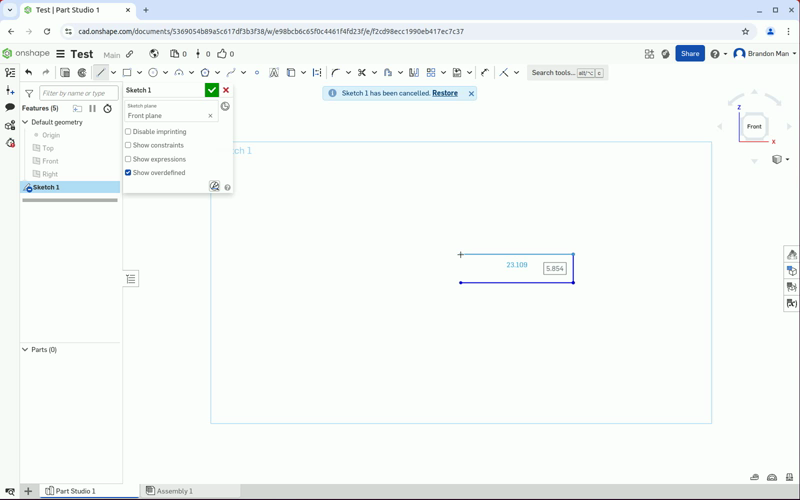
click(460, 254)
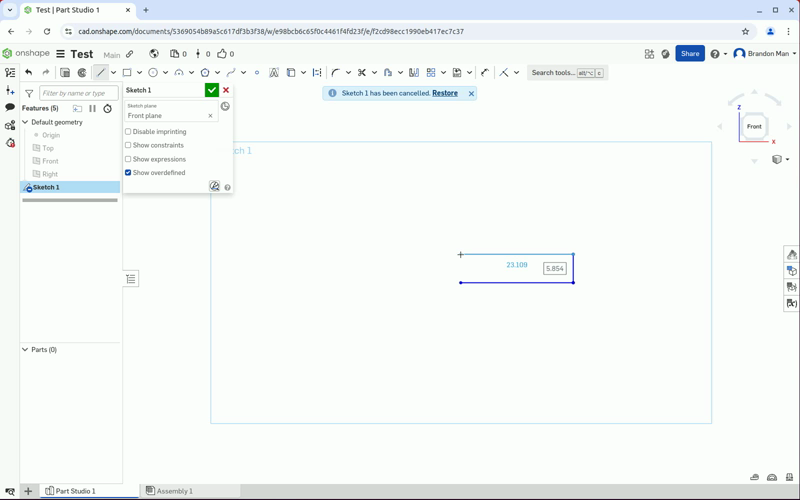
key_up(shift)
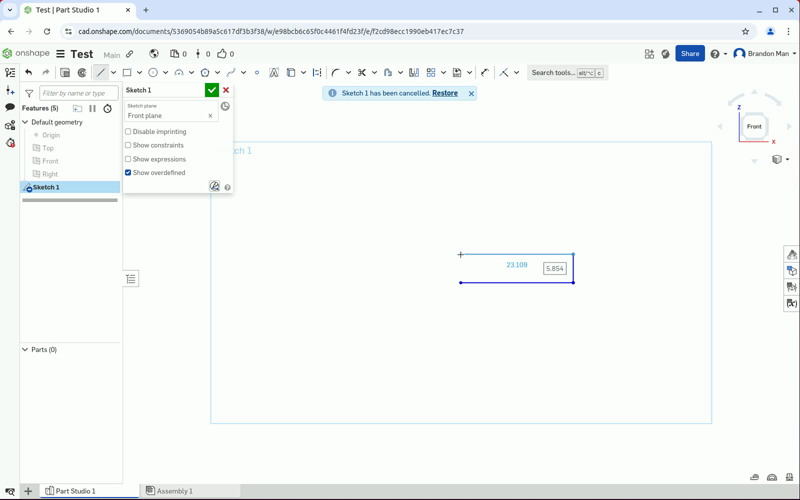
mouse_move(490, 254)
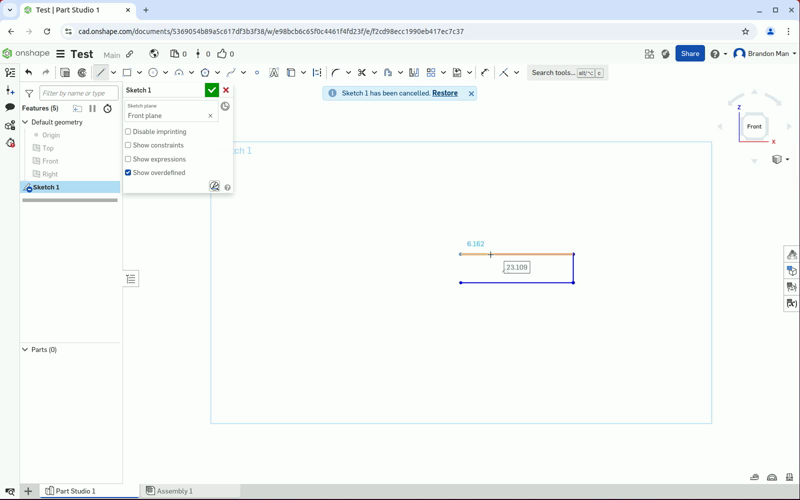
key_down(shift)
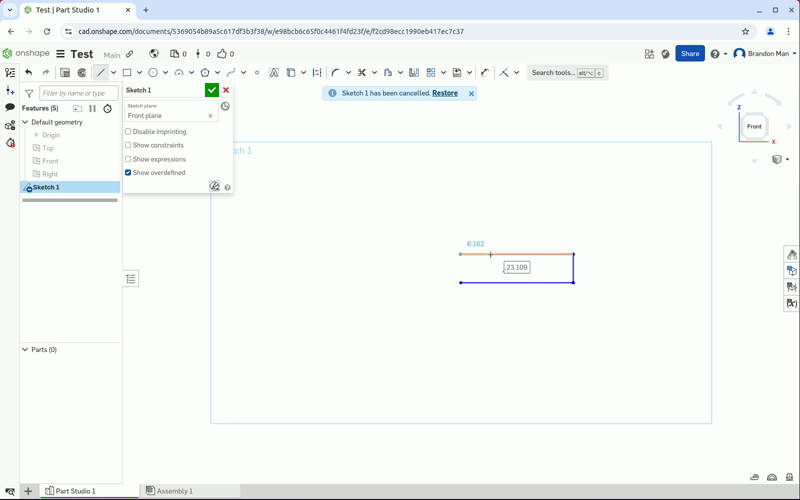
mouse_move(460, 282)
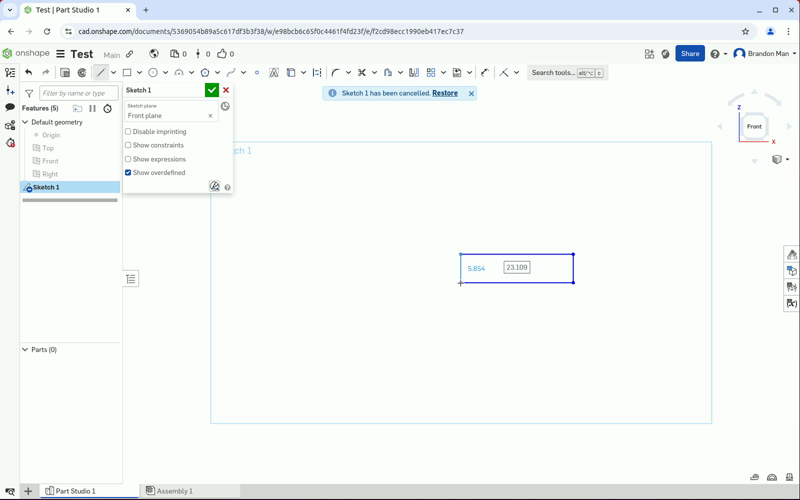
key_up(shift)
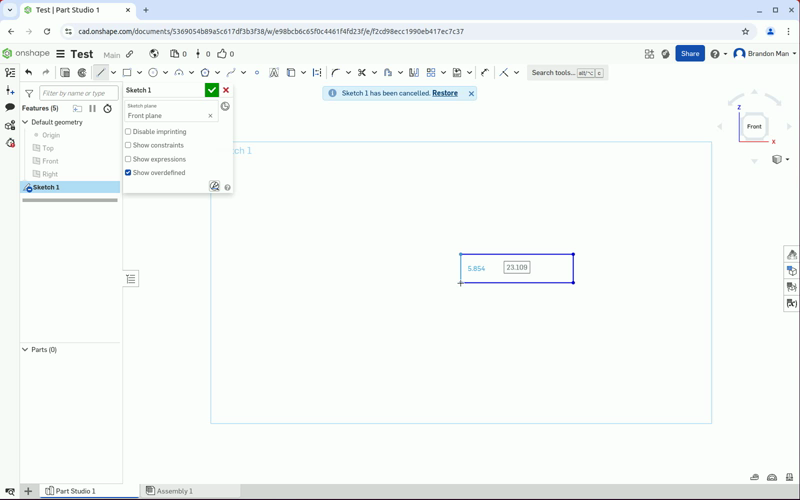
click(460, 282)
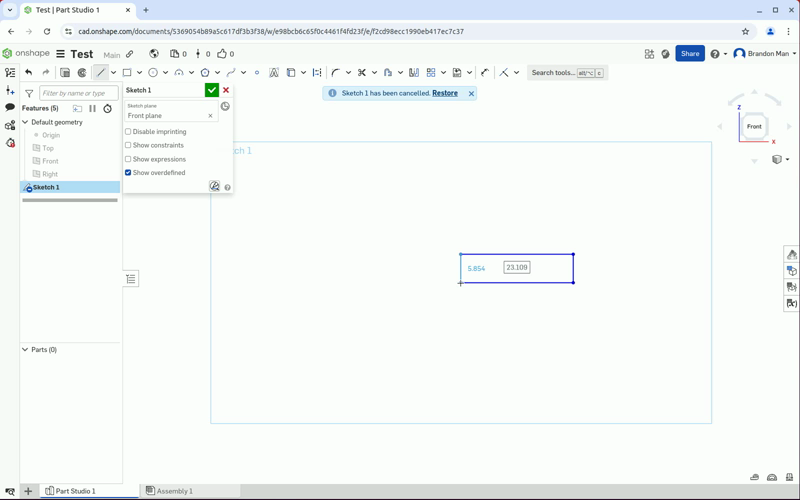
key(esc)
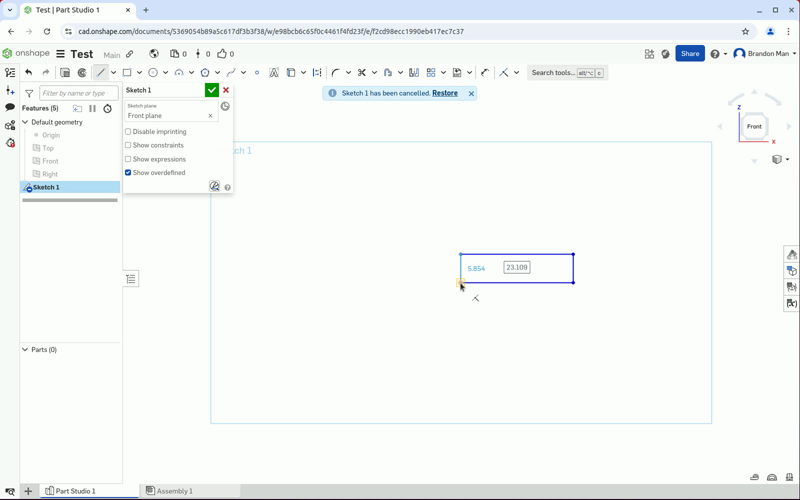
mouse_move(504, 271)
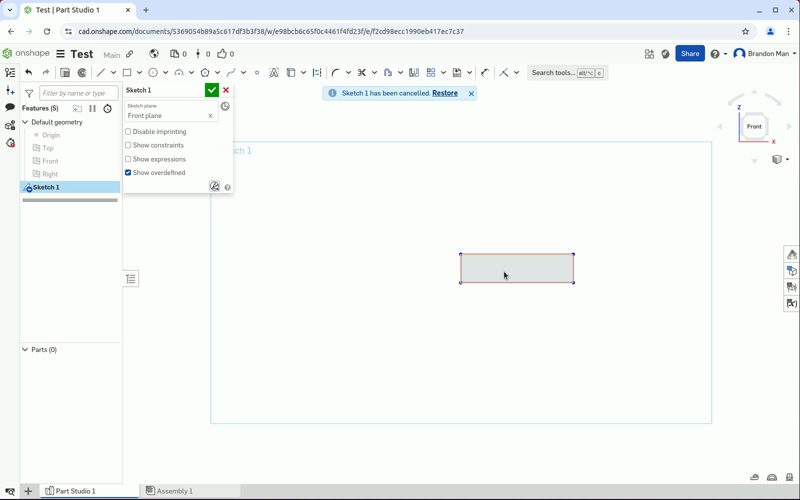
click(504, 271)
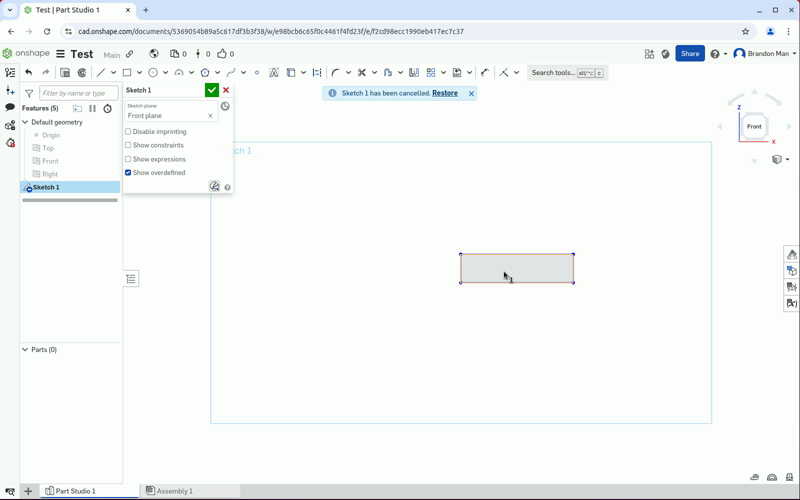
mouse_move(73, 352)
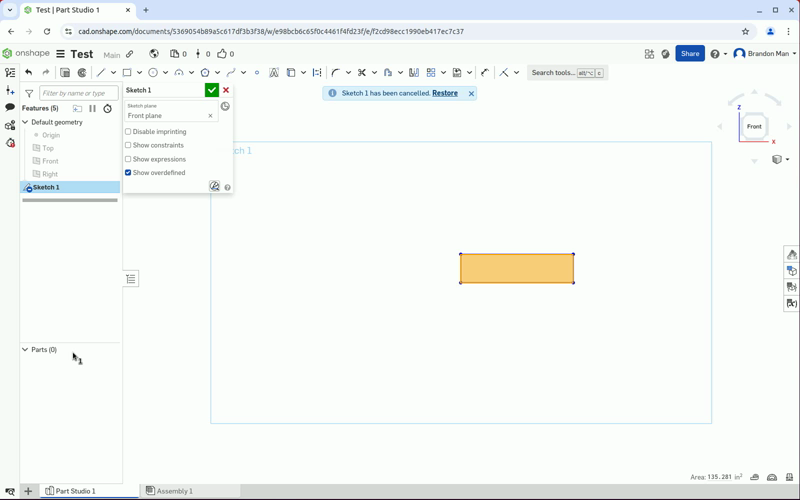
key(shift+y)
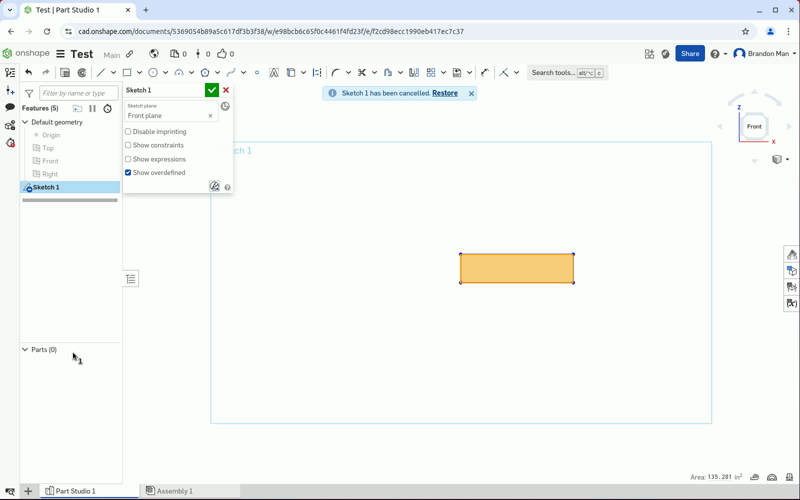
key(shift+e)
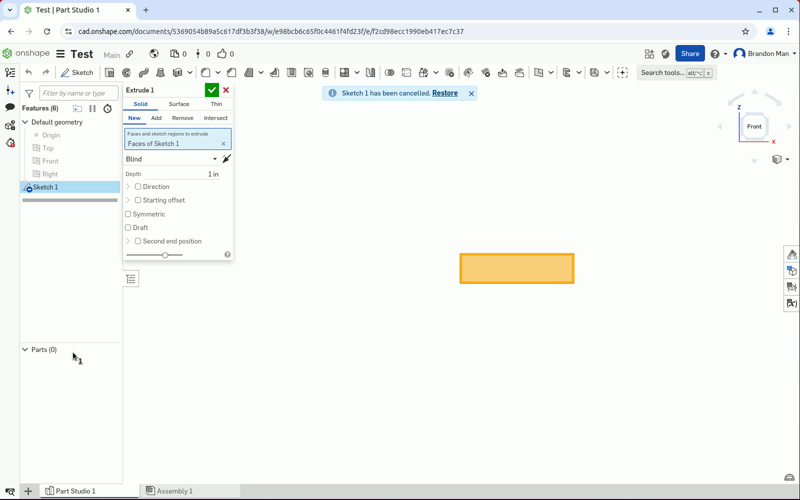
mouse_move(143, 106)
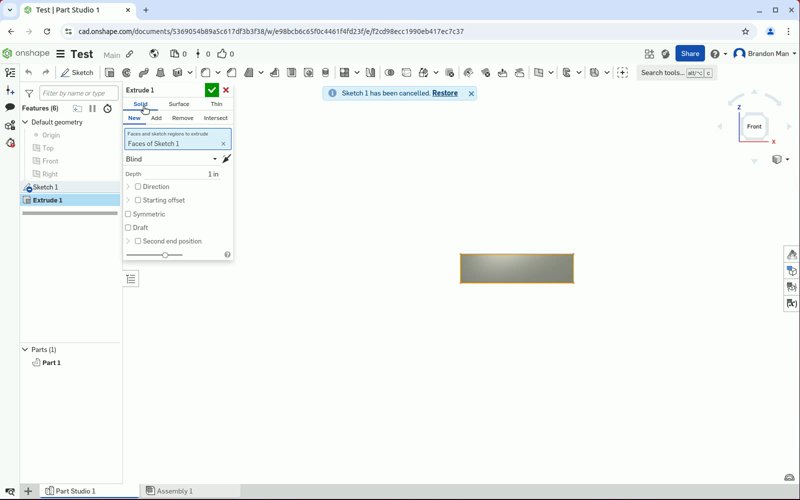
click(143, 106)
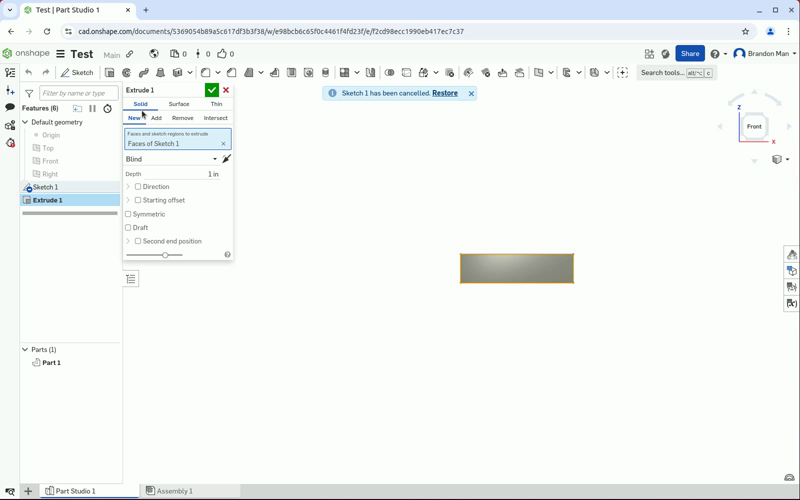
mouse_move(137, 120)
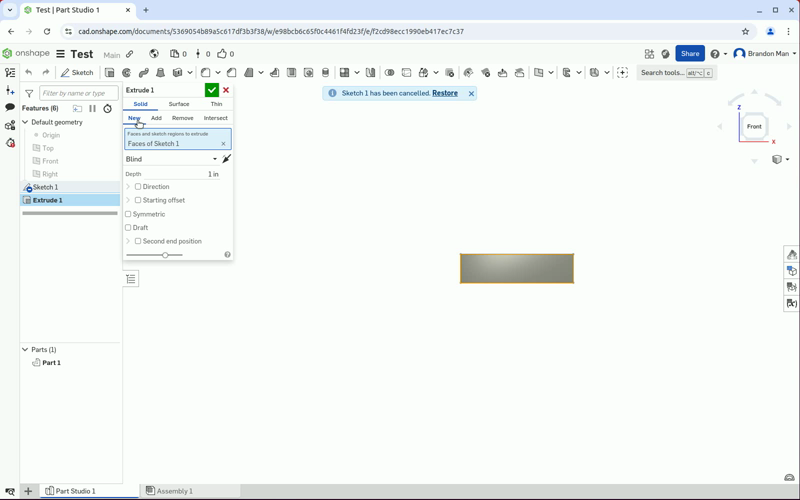
click(137, 120)
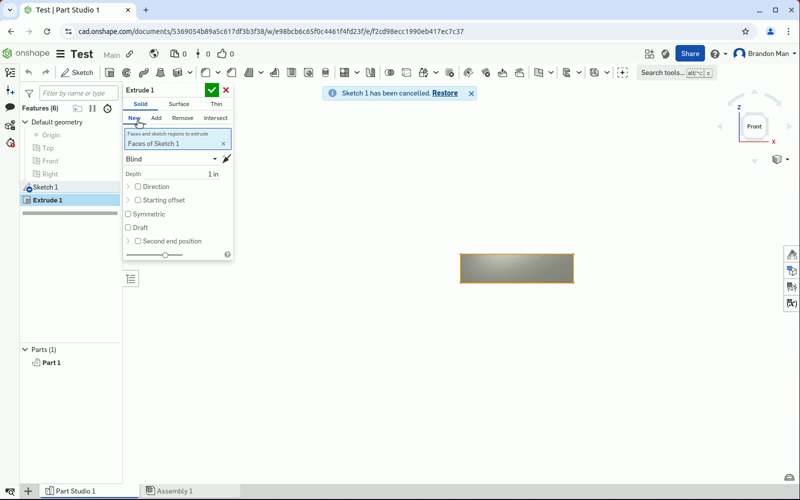
key(tab, 4)
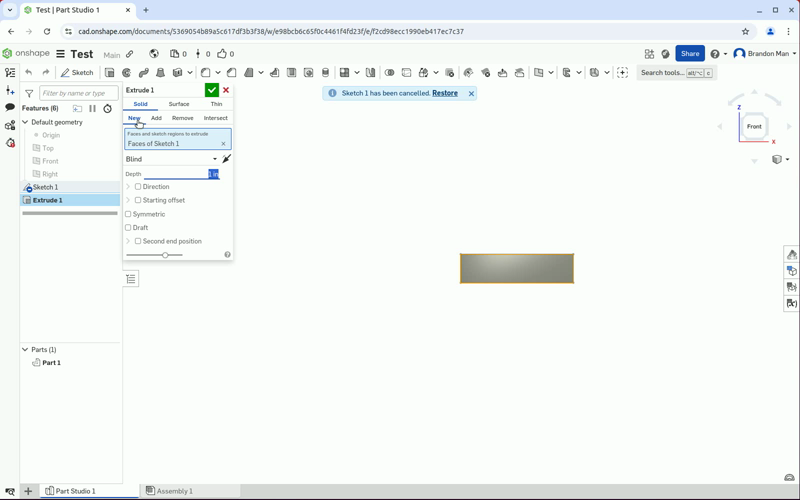
text(9.388)
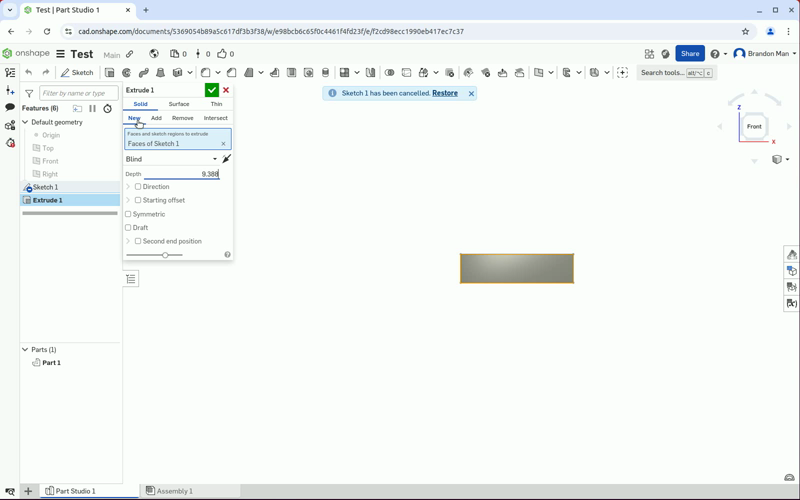
key(enter)
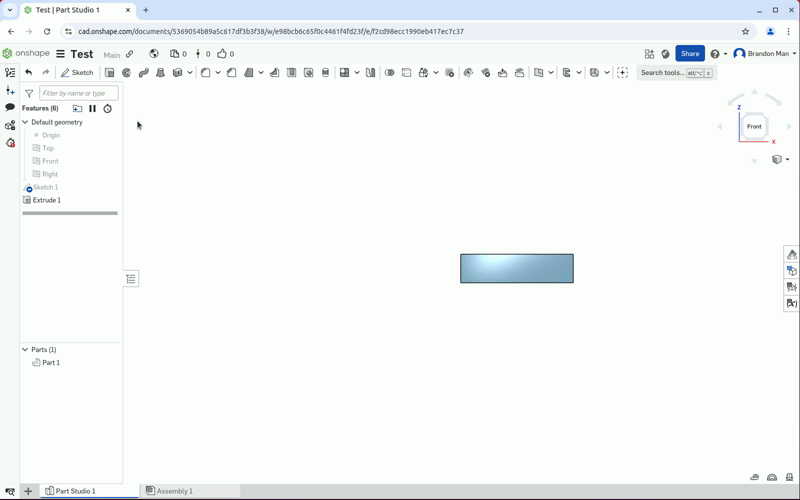
key(shift+h)
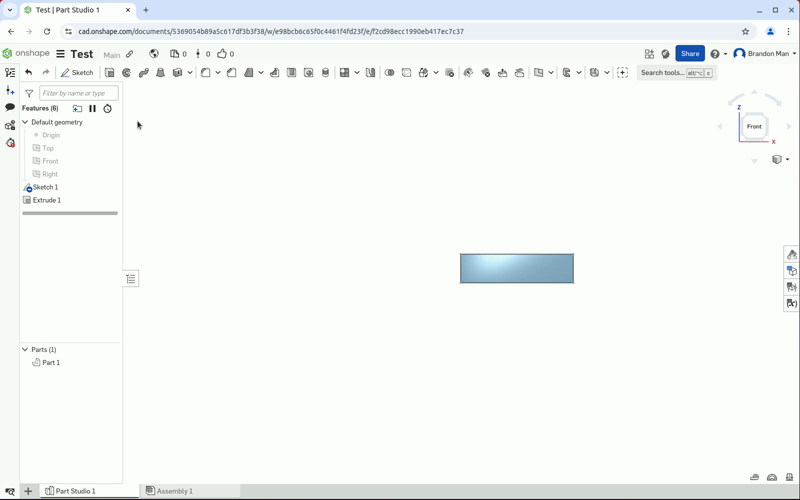
key(shift+h)
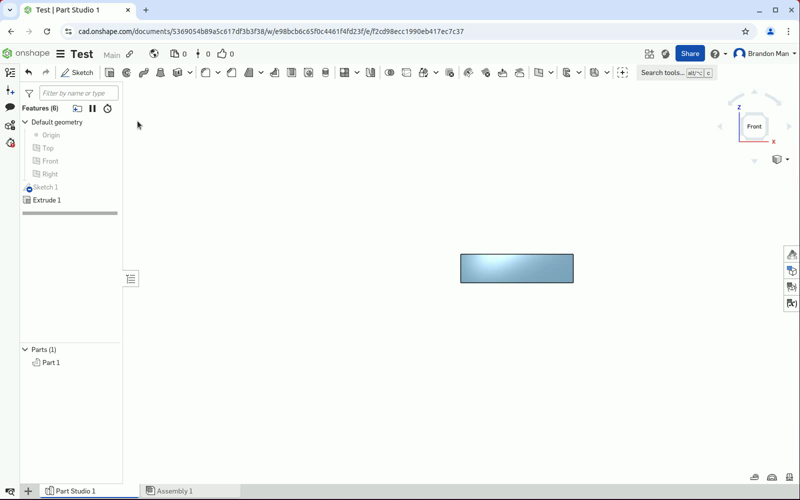
mouse_move(73, 189)
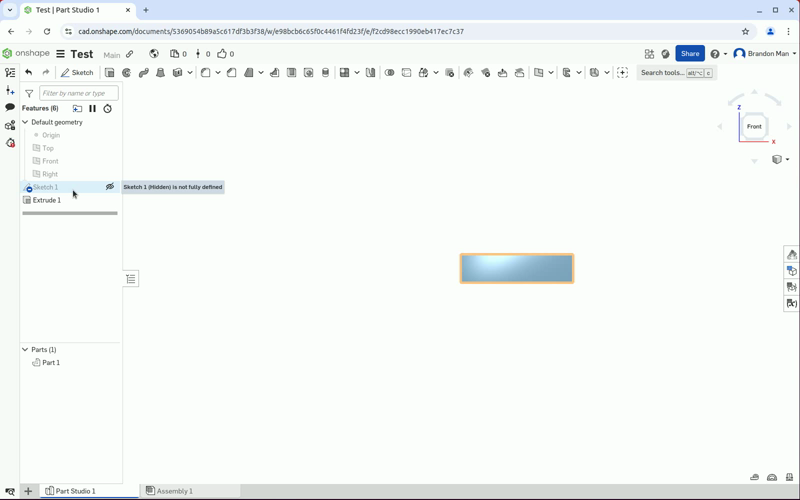
click(73, 189)
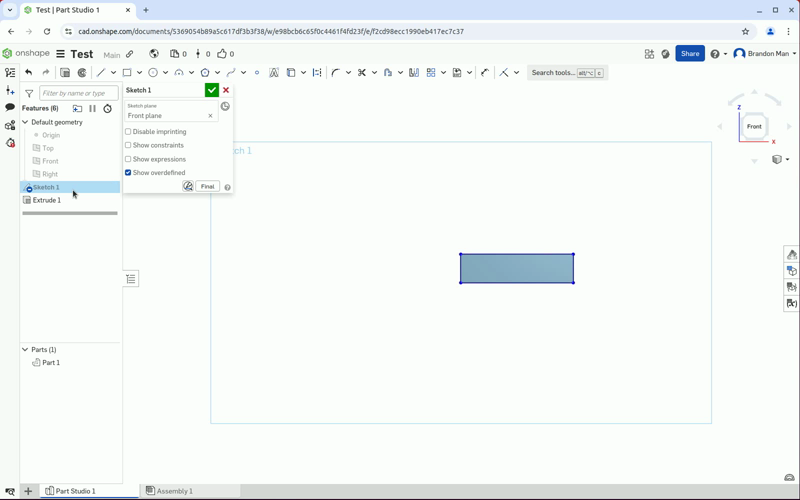
mouse_move(229, 92)
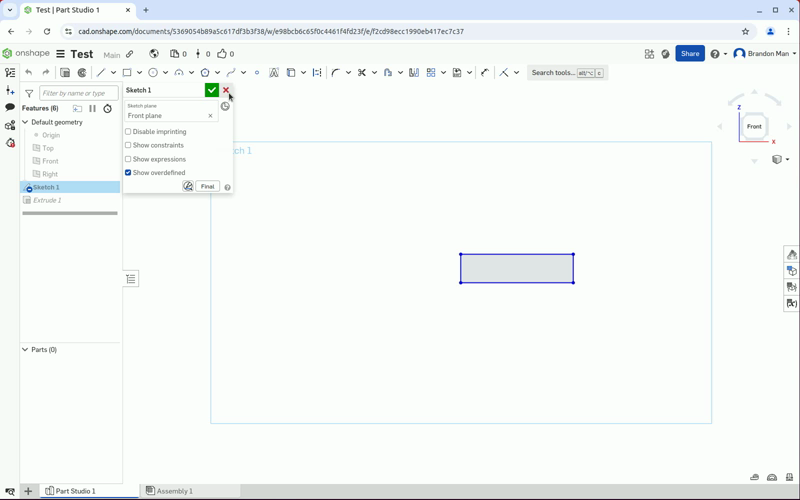
click(229, 92)
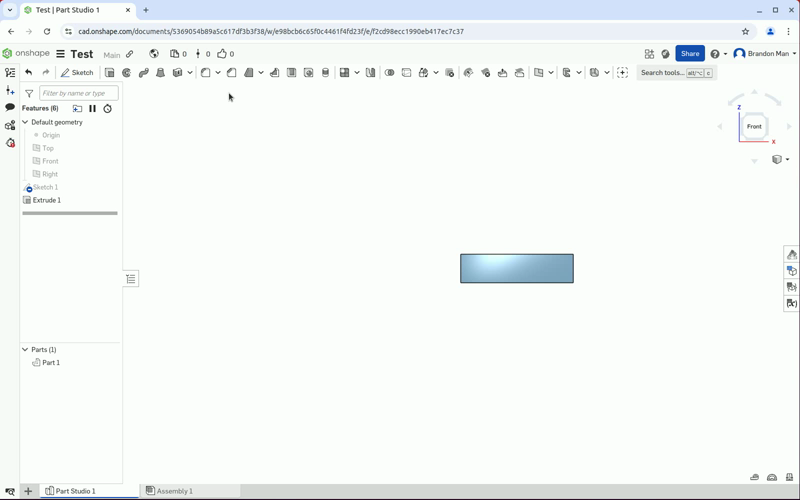
mouse_move(541, 75)
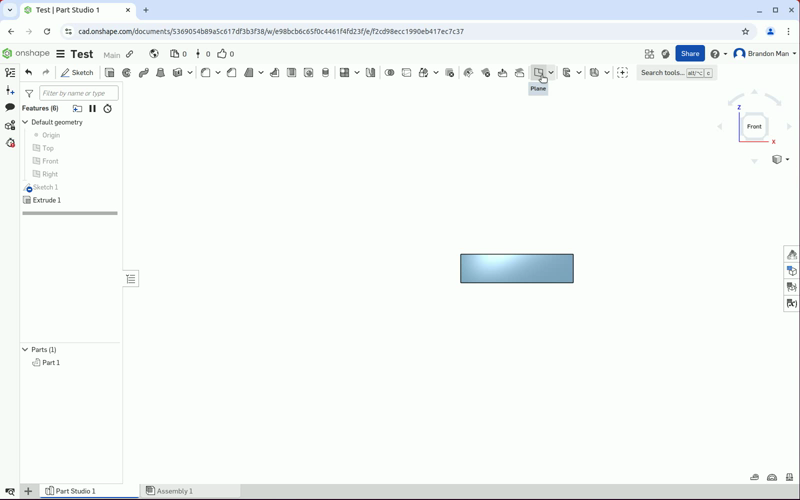
click(541, 75)
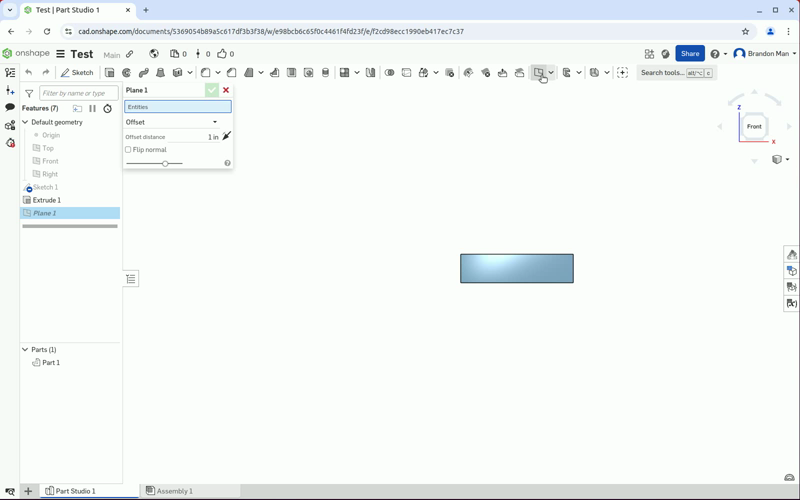
mouse_move(73, 163)
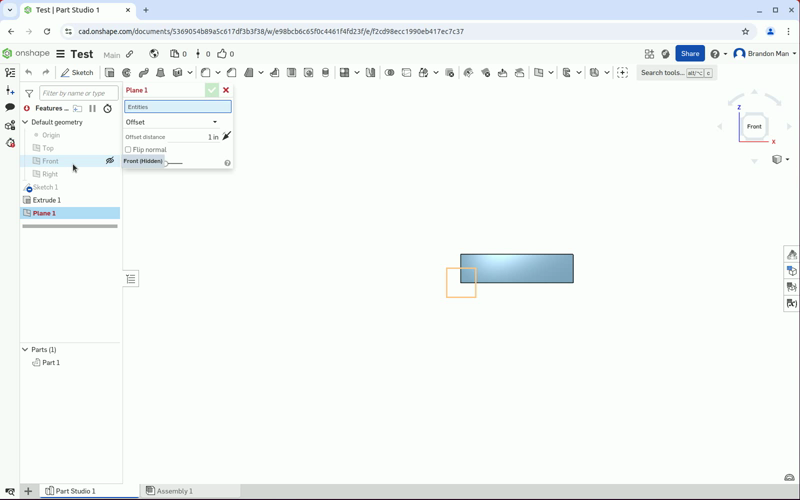
click(73, 163)
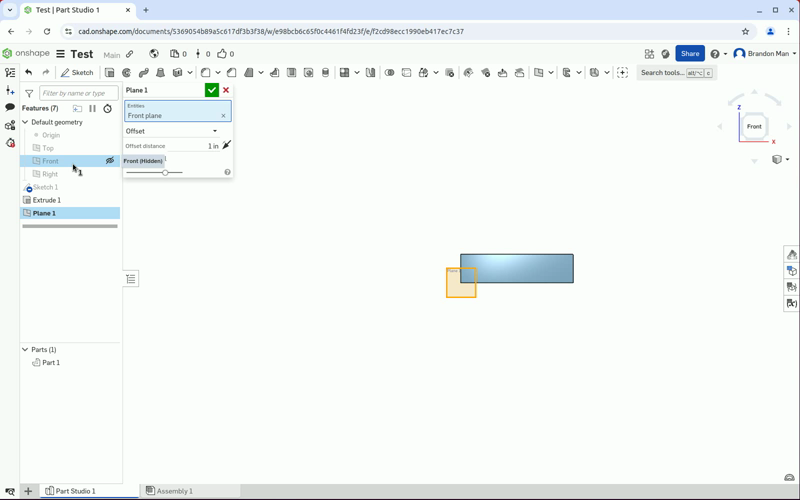
key(tab, 2)
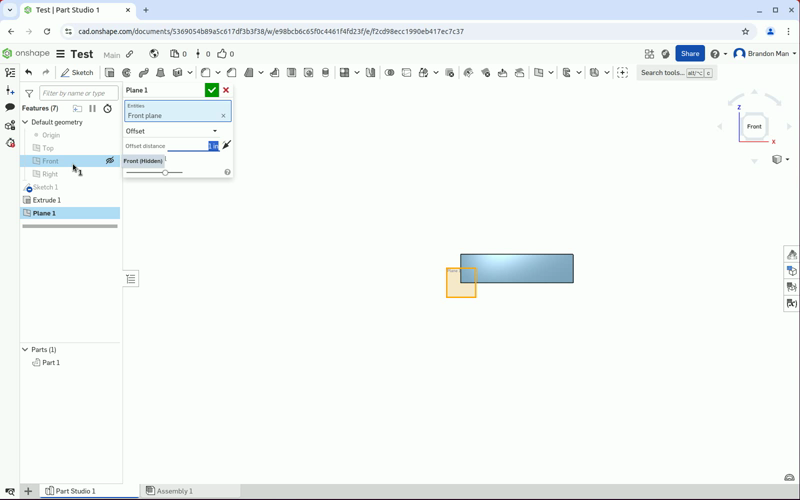
text(9.397)
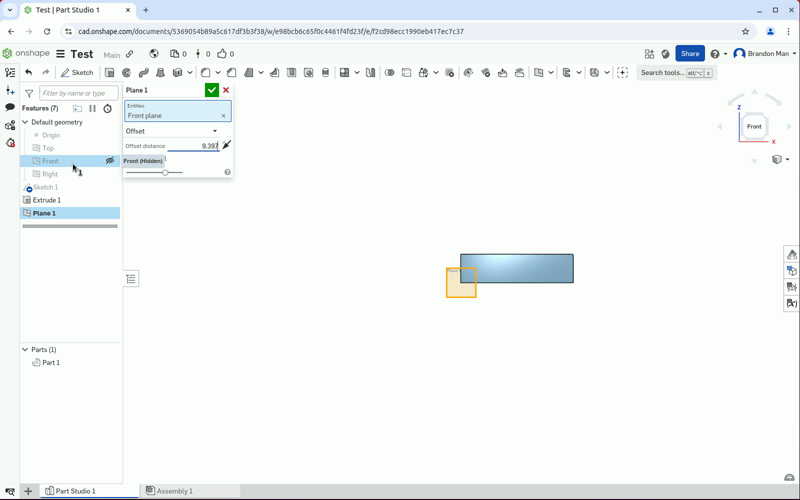
key(enter, 2)
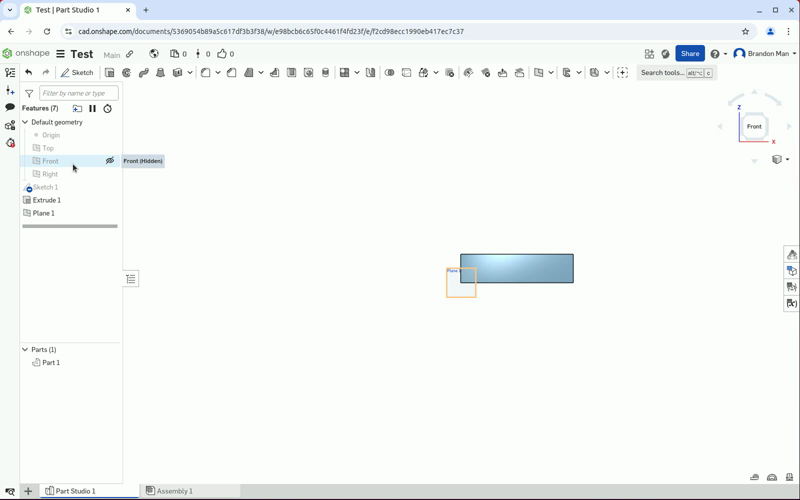
key(shift+s)
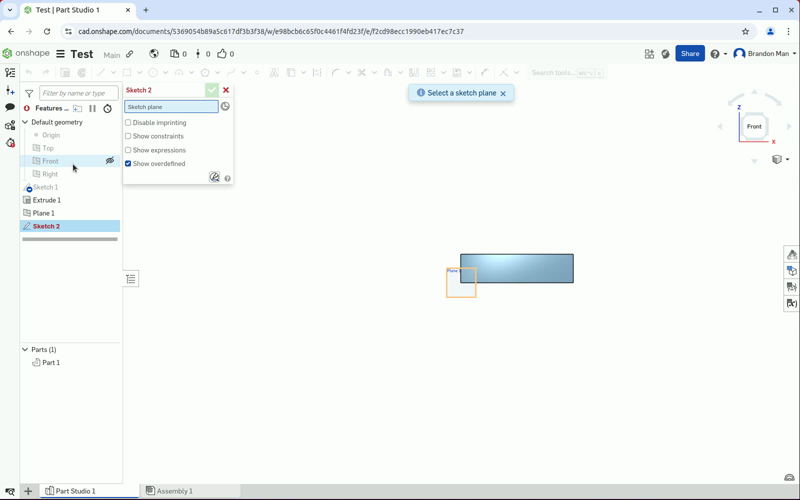
mouse_move(73, 215)
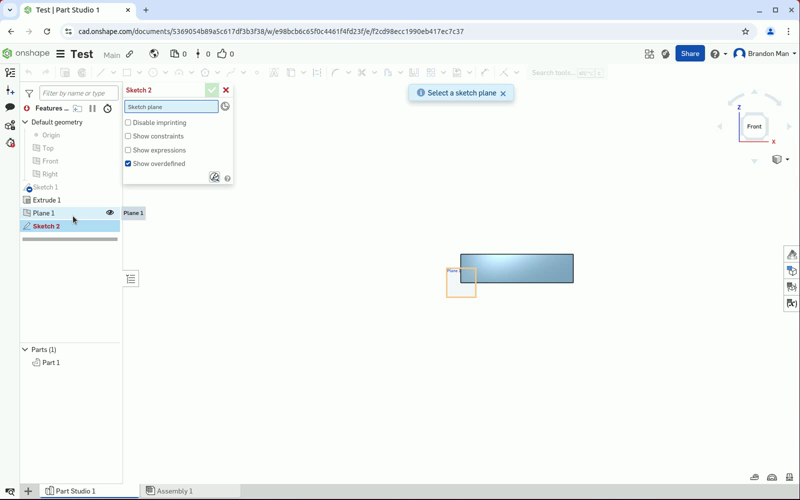
click(73, 215)
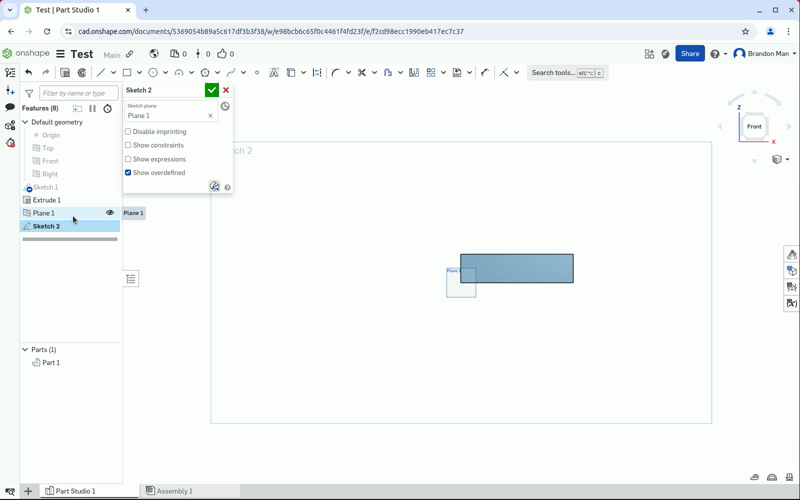
mouse_move(73, 352)
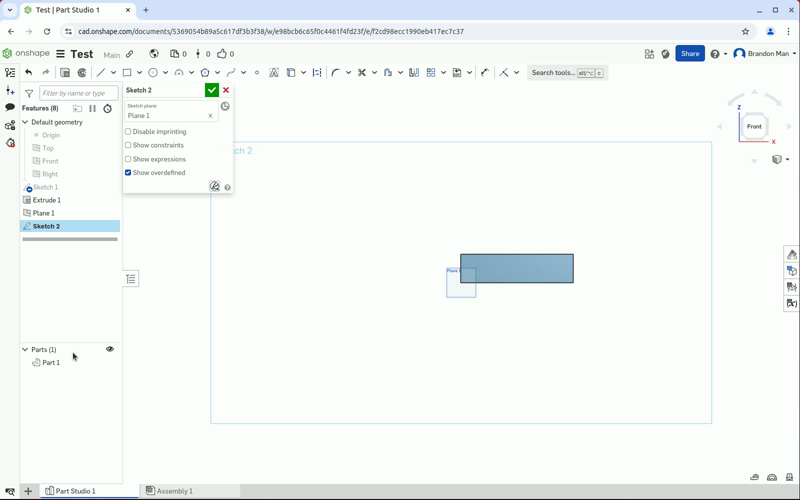
key(y)
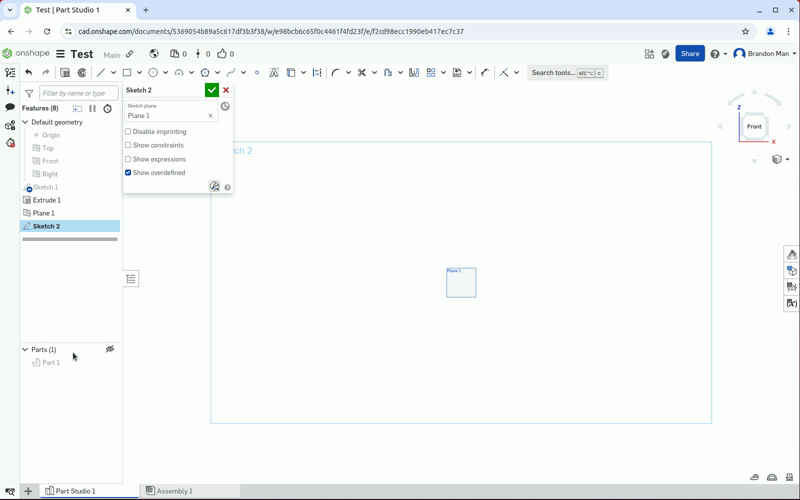
key(l)
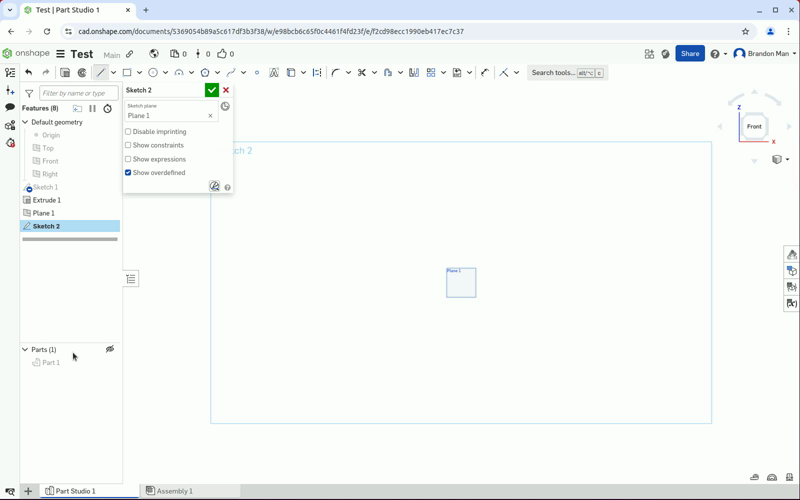
key_down(shift)
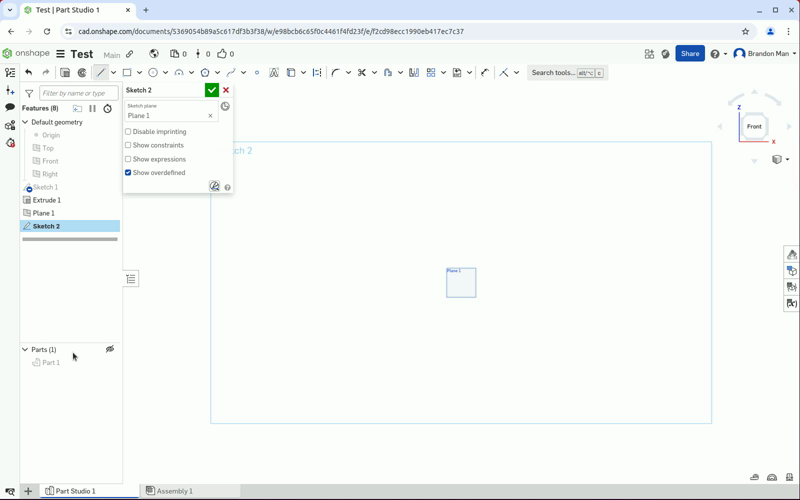
mouse_move(461, 281)
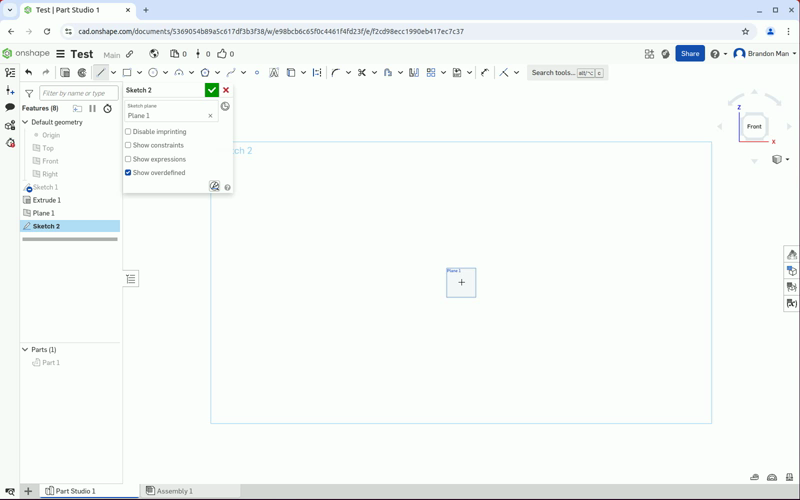
click(461, 281)
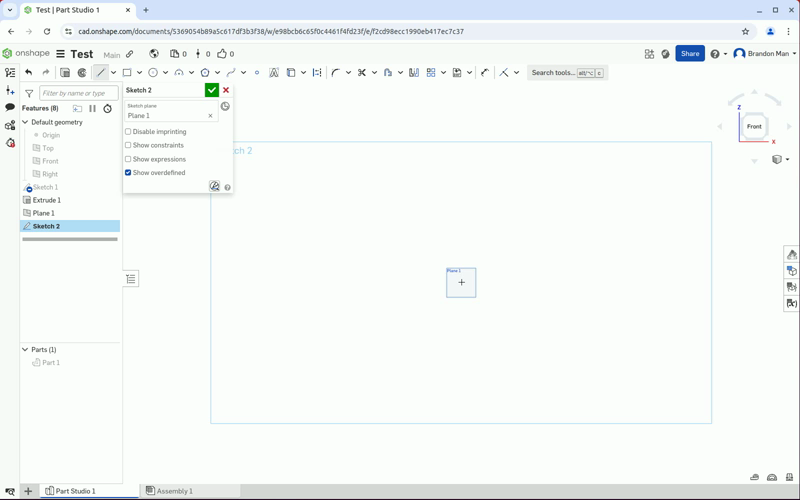
key_up(shift)
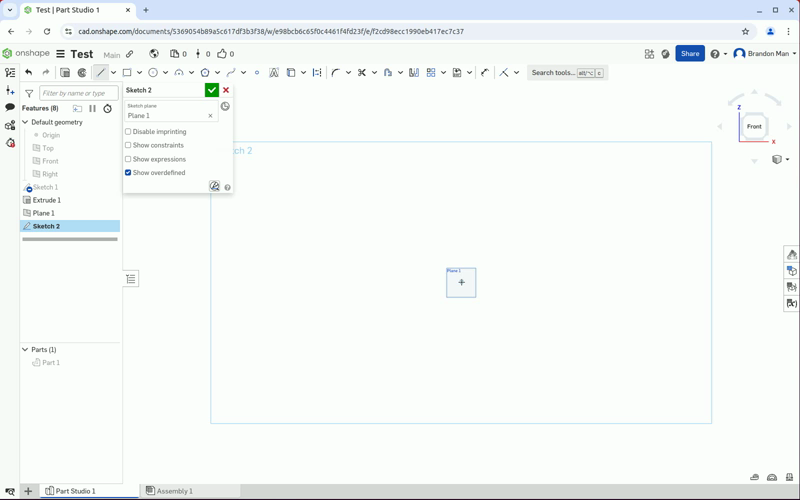
key_down(shift)
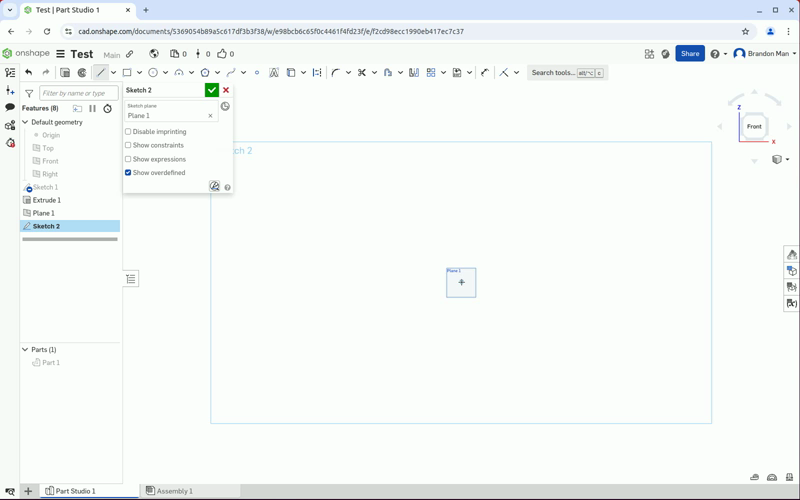
mouse_move(492, 281)
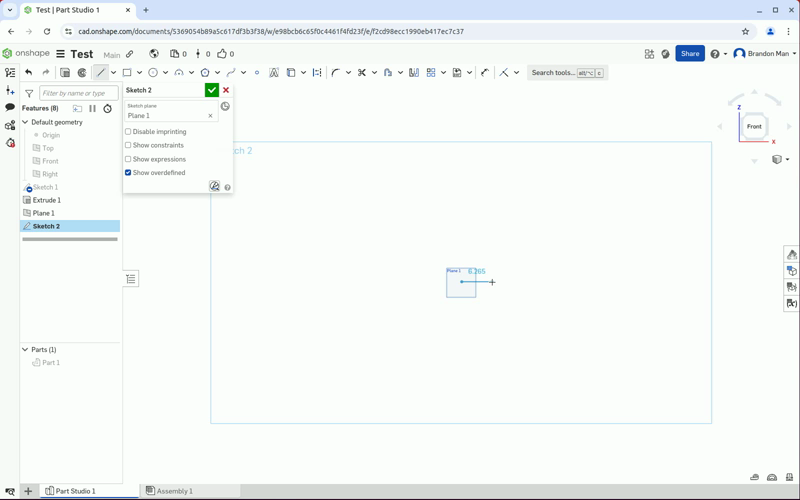
mouse_move(488, 281)
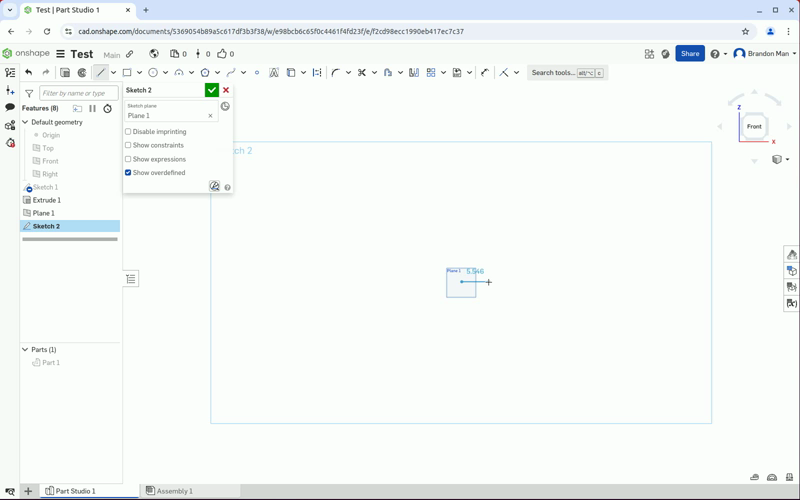
click(488, 281)
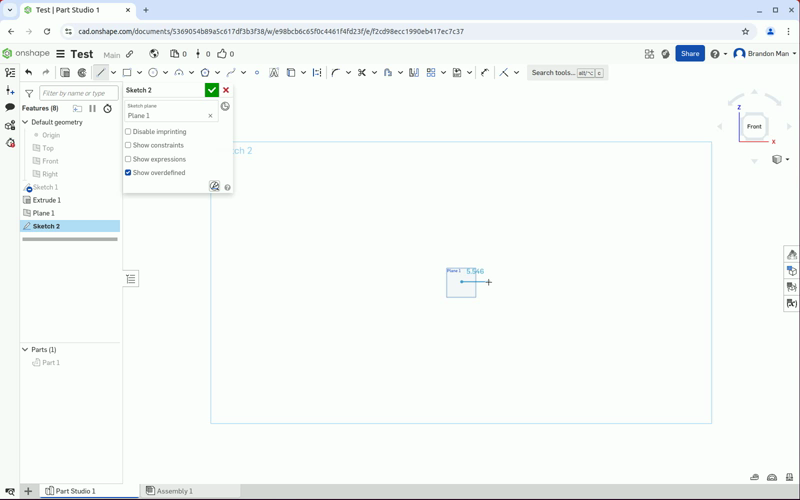
key_up(shift)
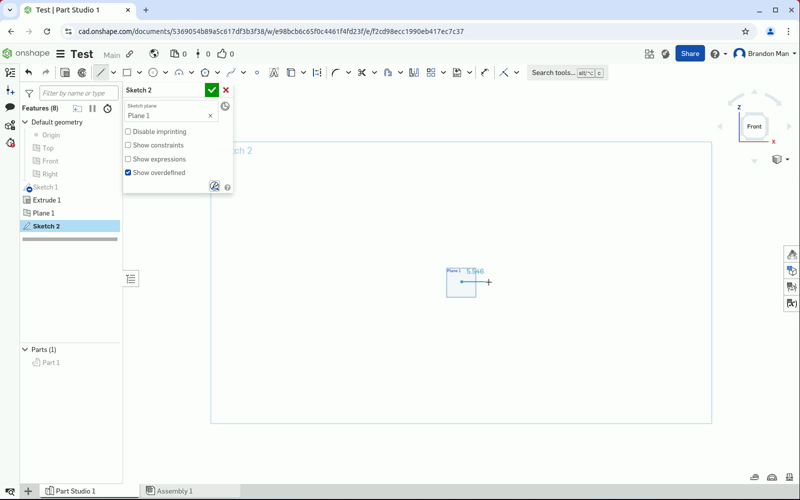
key_down(shift)
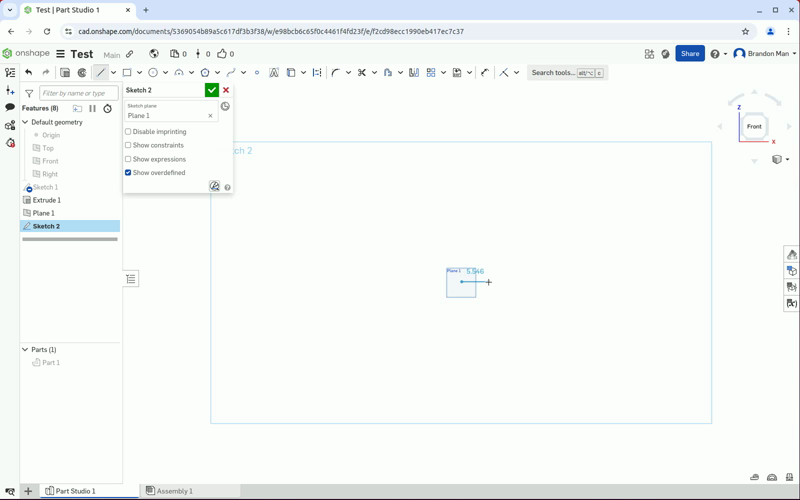
mouse_move(518, 281)
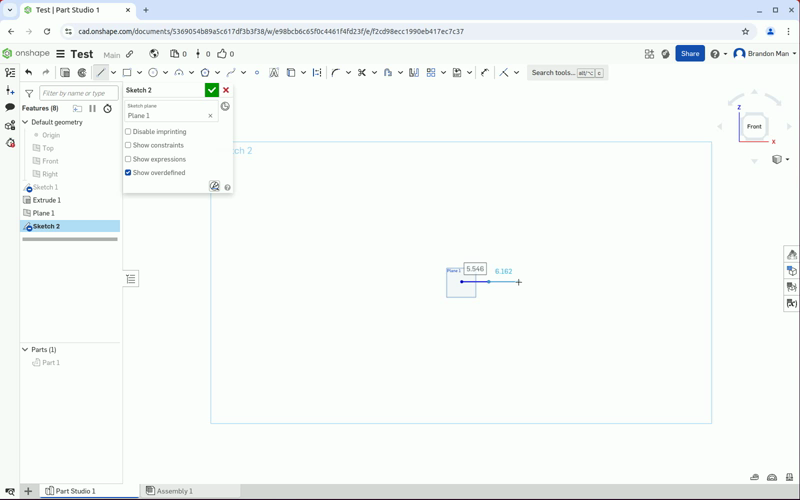
mouse_move(488, 255)
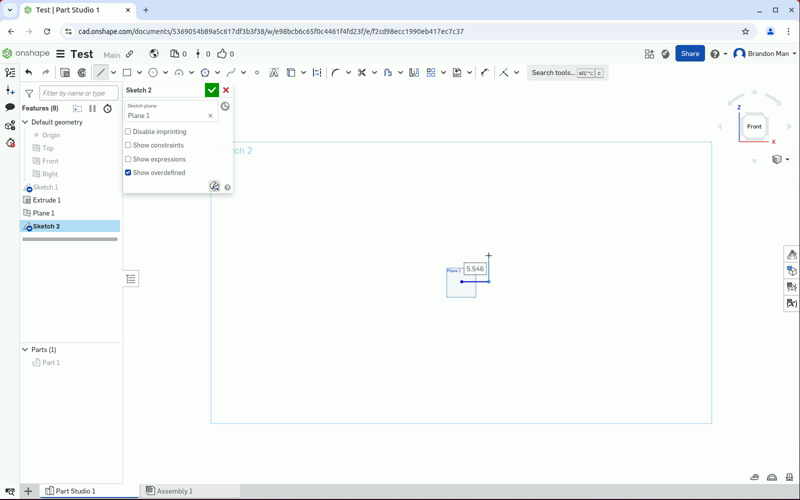
click(488, 255)
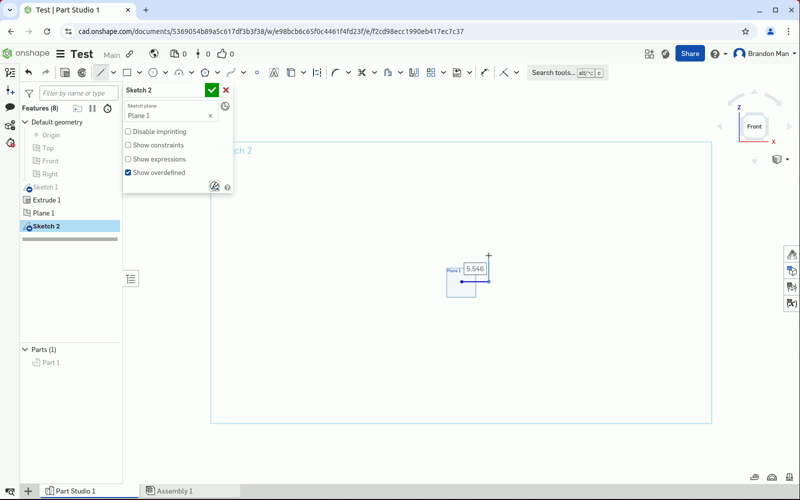
key_up(shift)
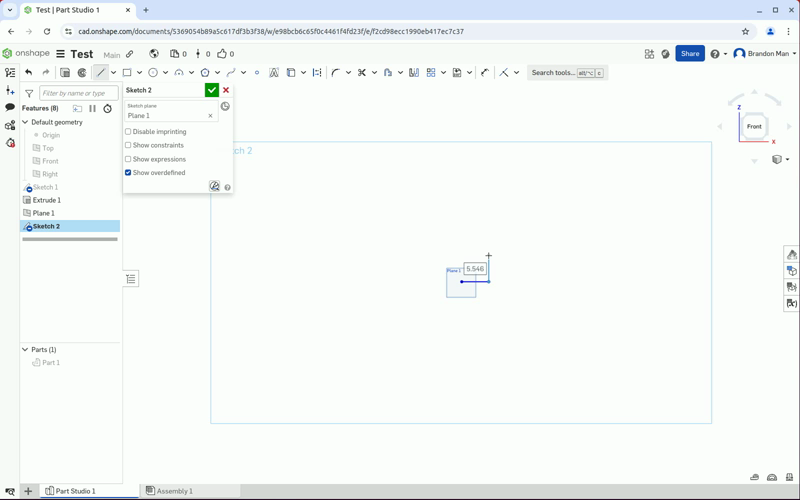
key_down(shift)
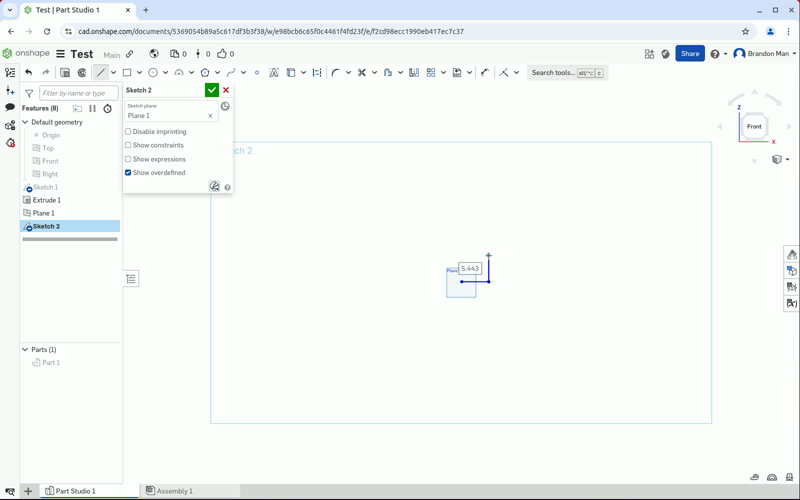
mouse_move(518, 255)
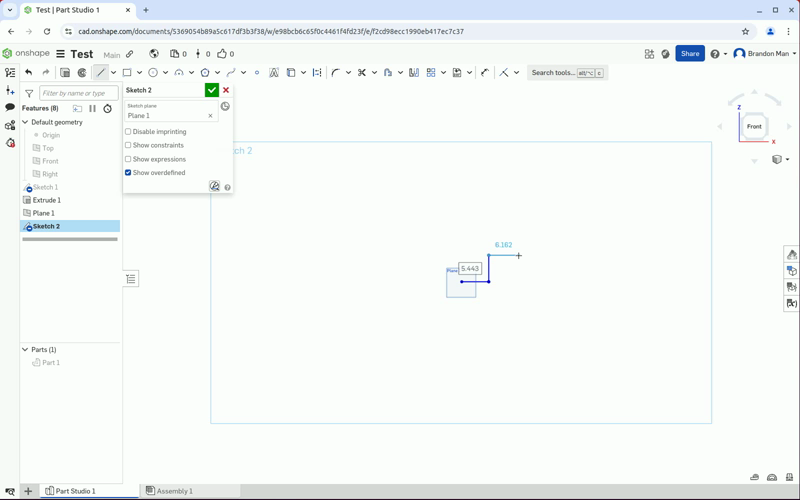
mouse_move(461, 255)
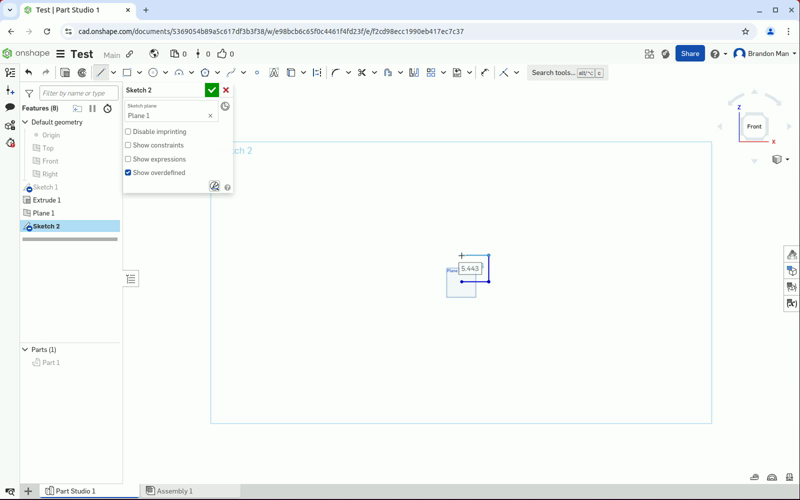
click(461, 255)
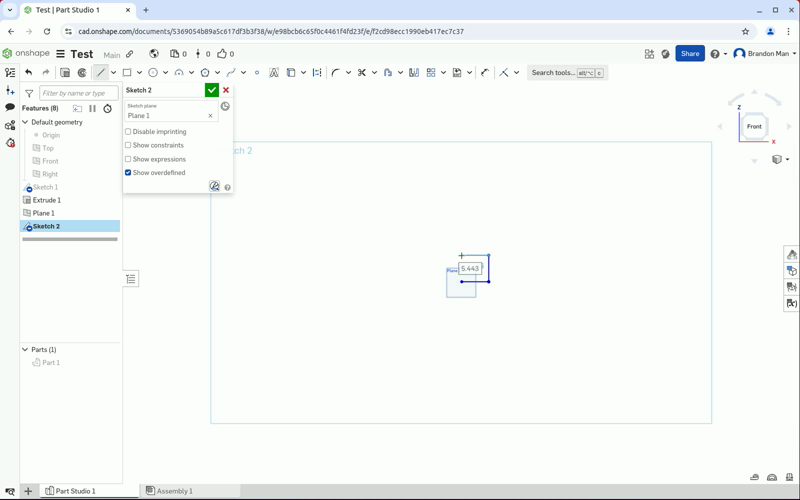
key_up(shift)
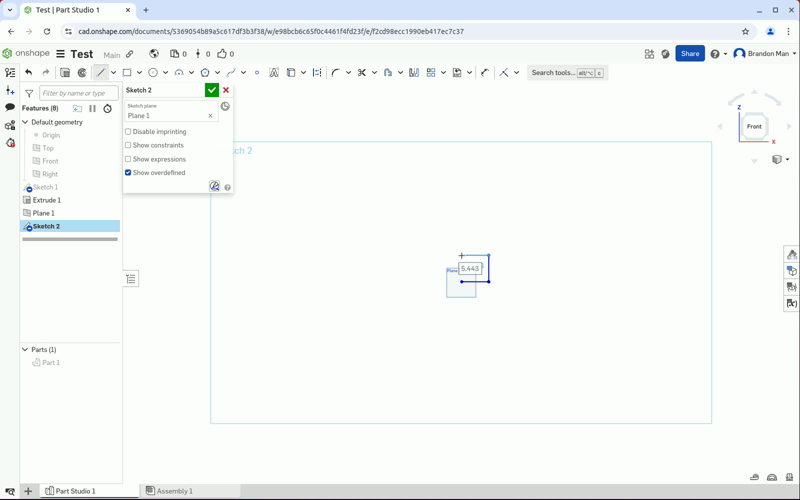
mouse_move(492, 255)
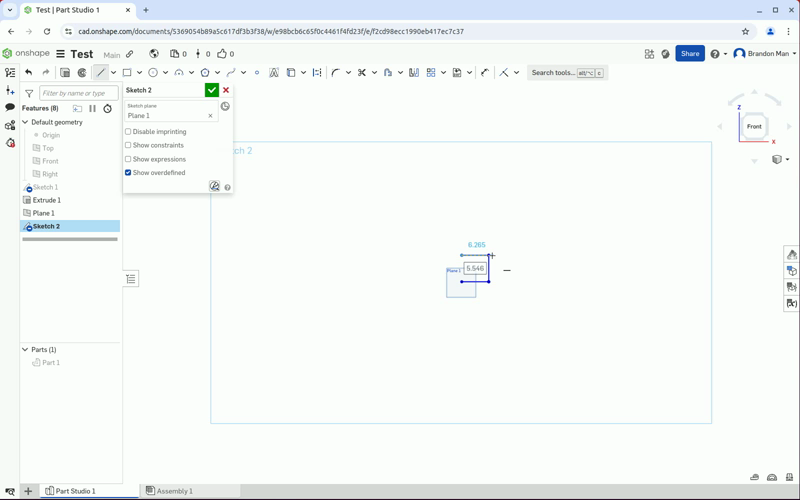
key_down(shift)
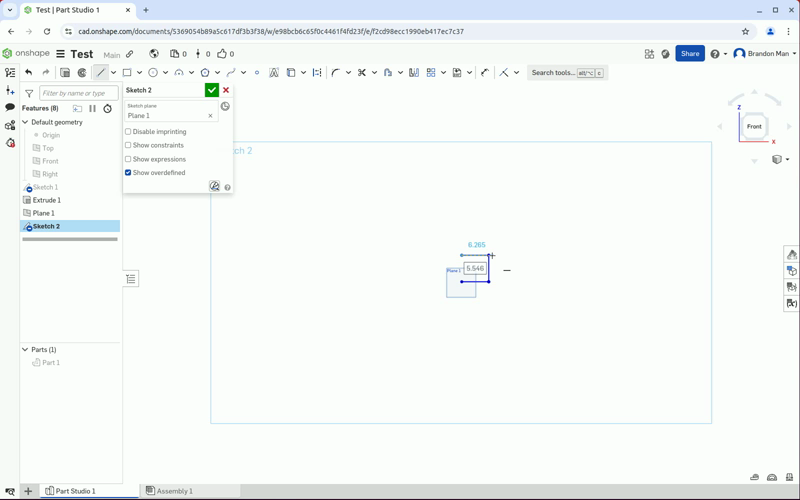
mouse_move(461, 281)
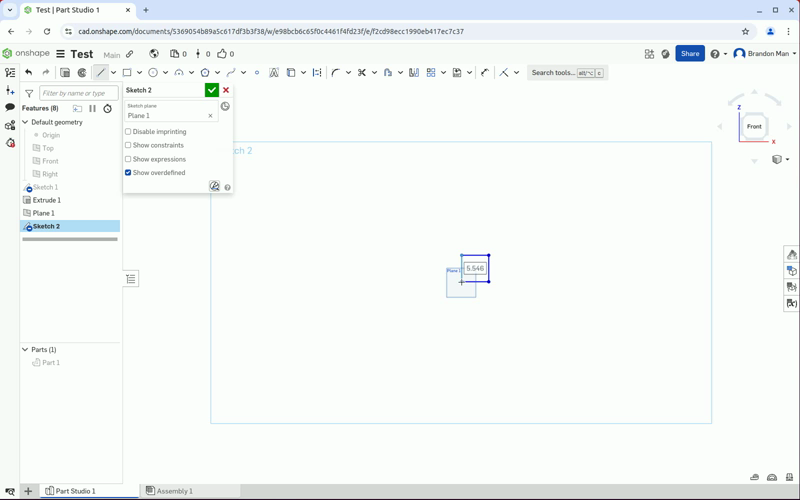
key_up(shift)
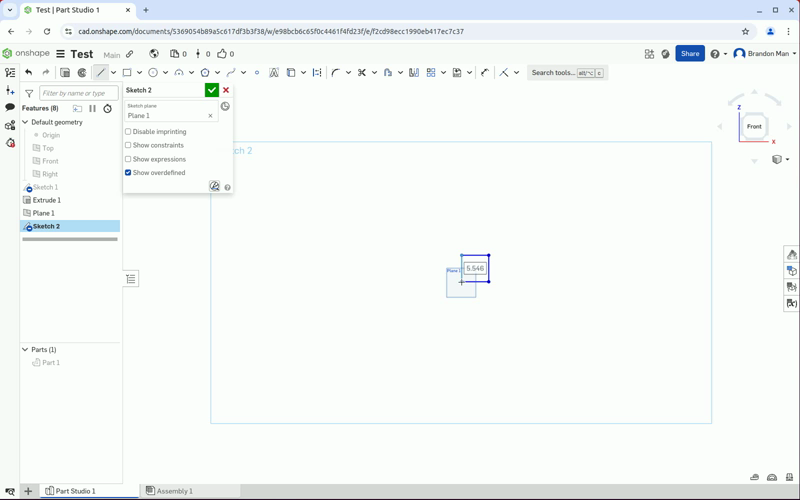
click(461, 281)
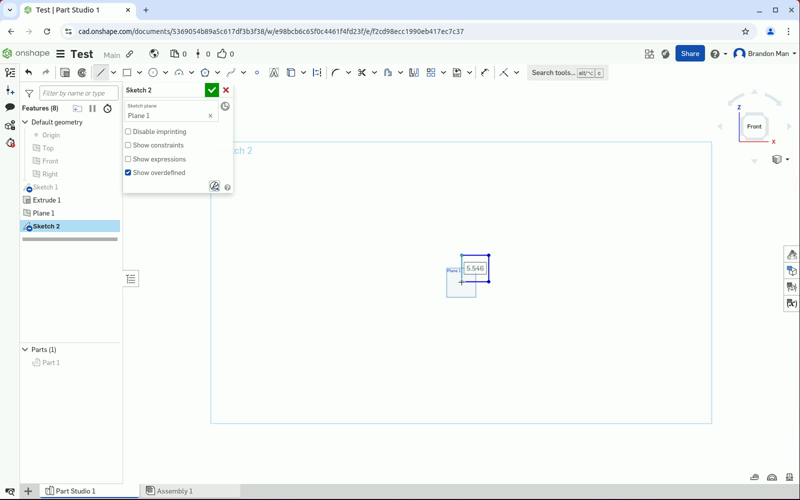
key(esc)
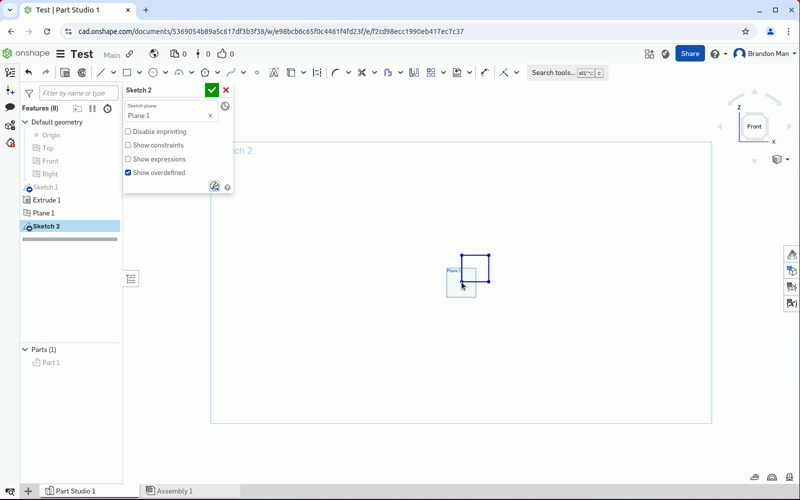
mouse_move(464, 276)
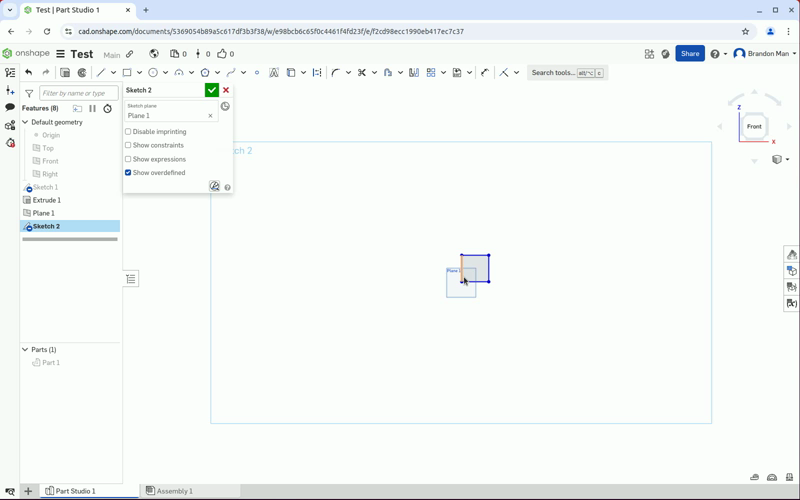
scroll(6)
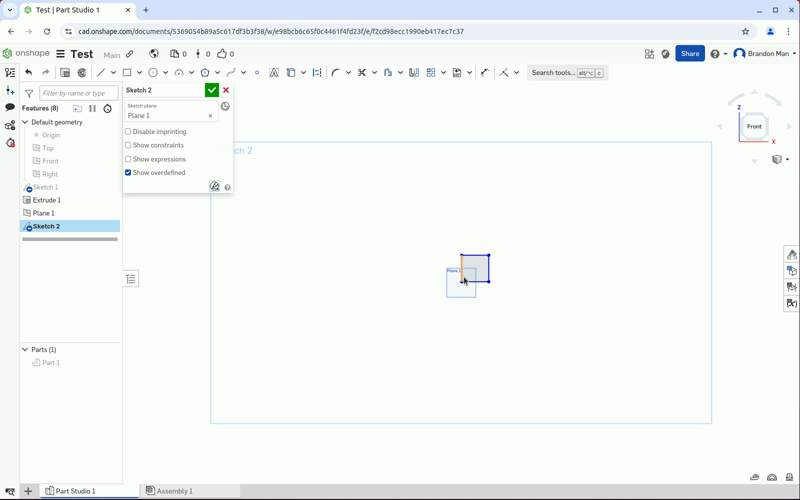
scroll(6)
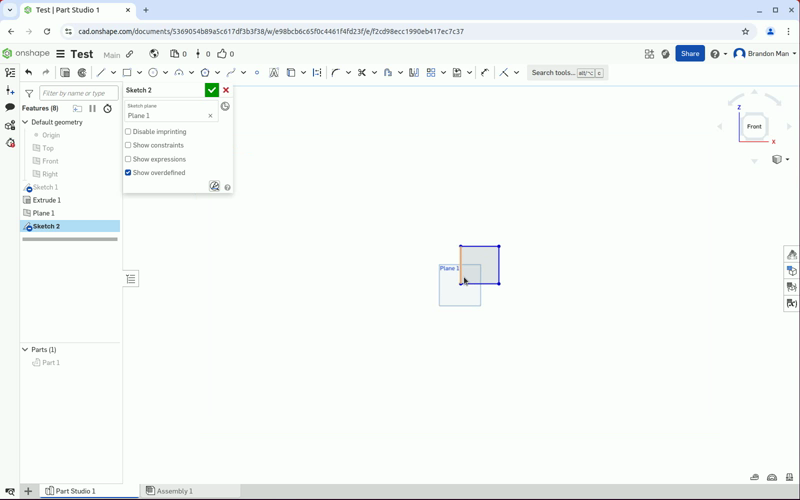
scroll(6)
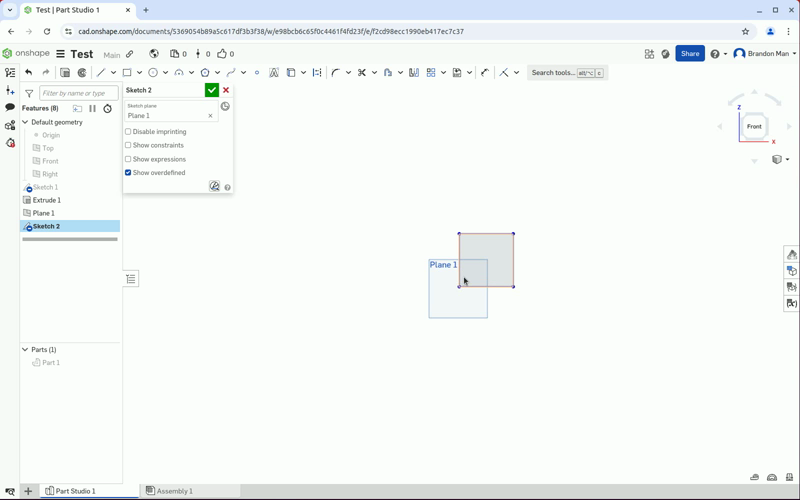
scroll(6)
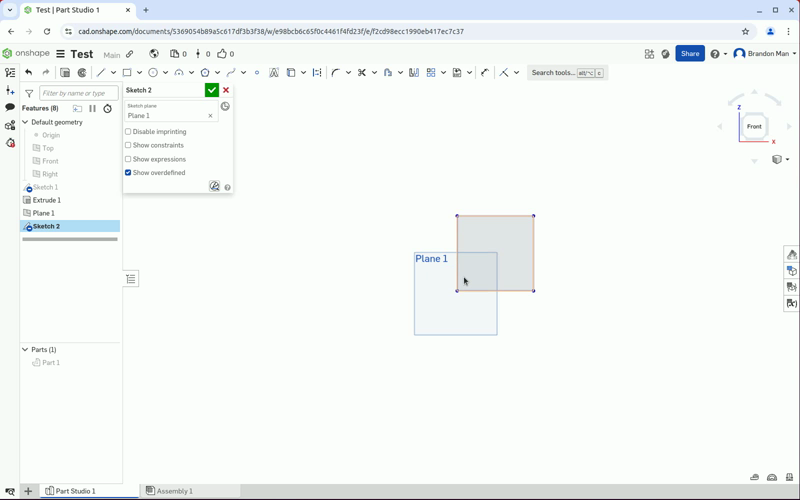
scroll(6)
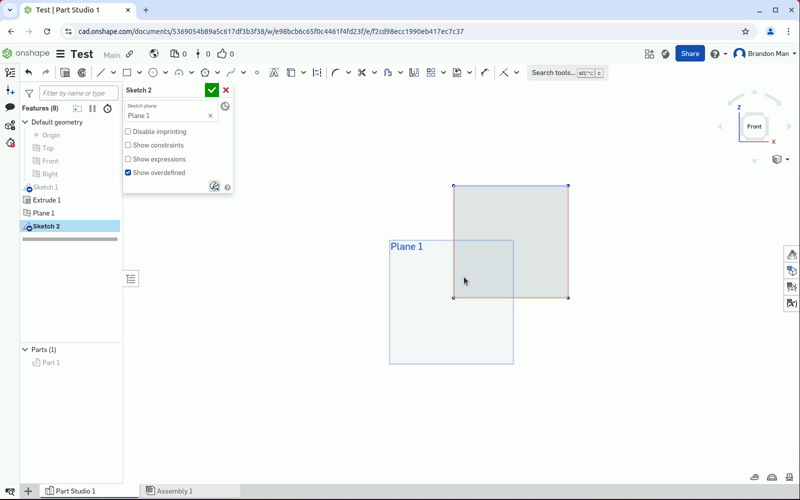
scroll(6)
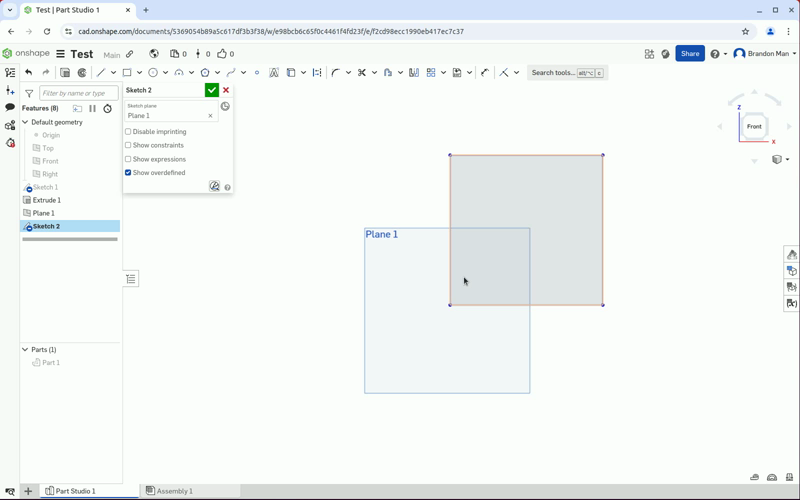
scroll(6)
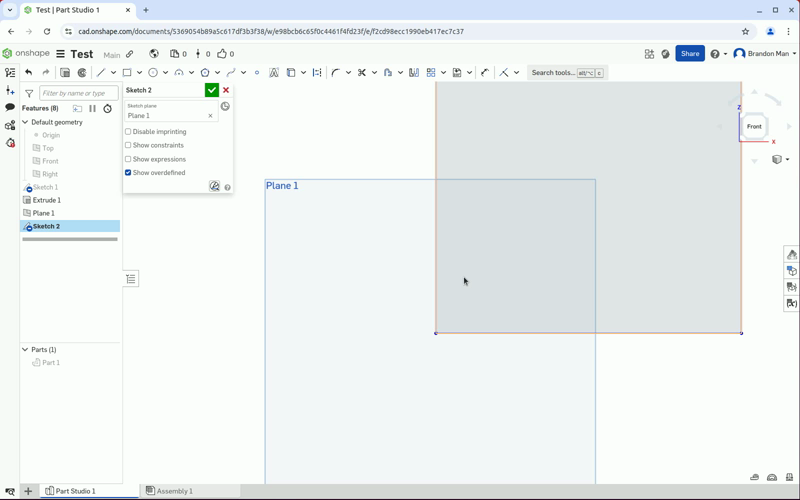
click(464, 276)
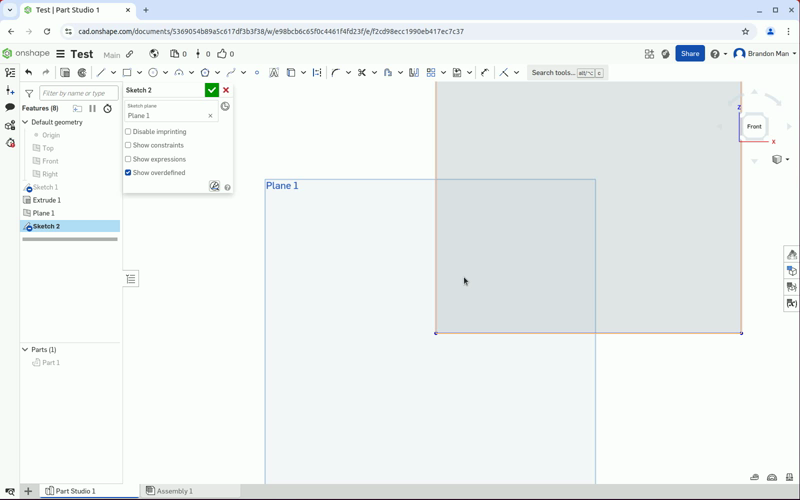
scroll(-6)
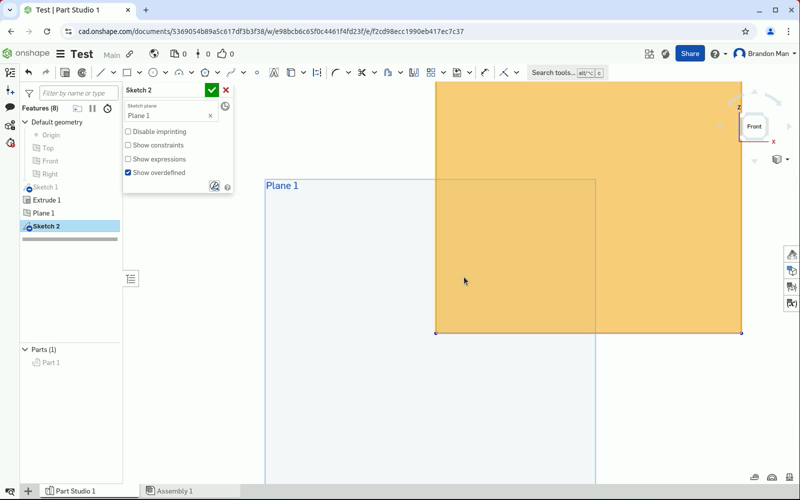
scroll(-6)
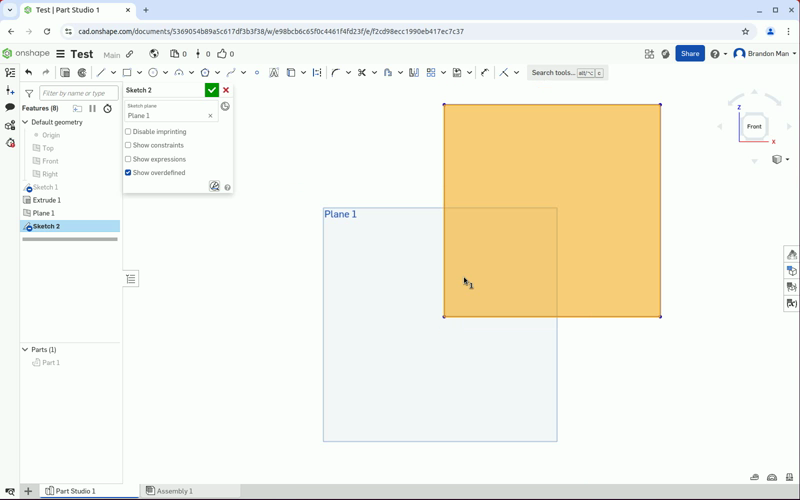
scroll(-6)
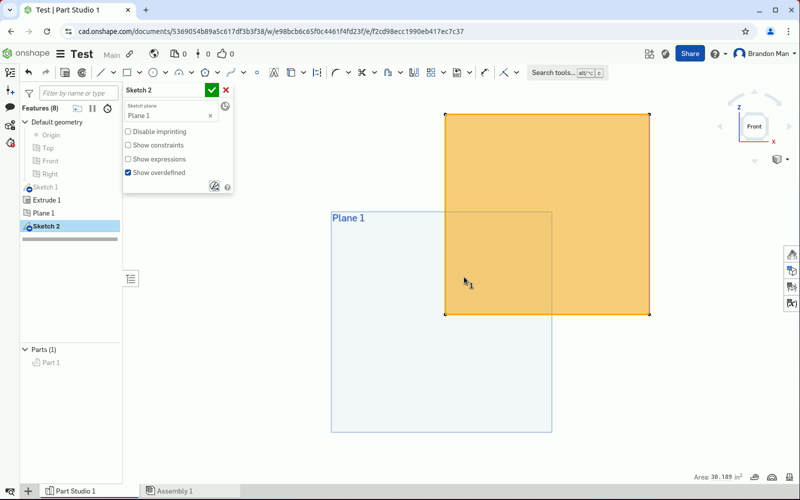
scroll(-6)
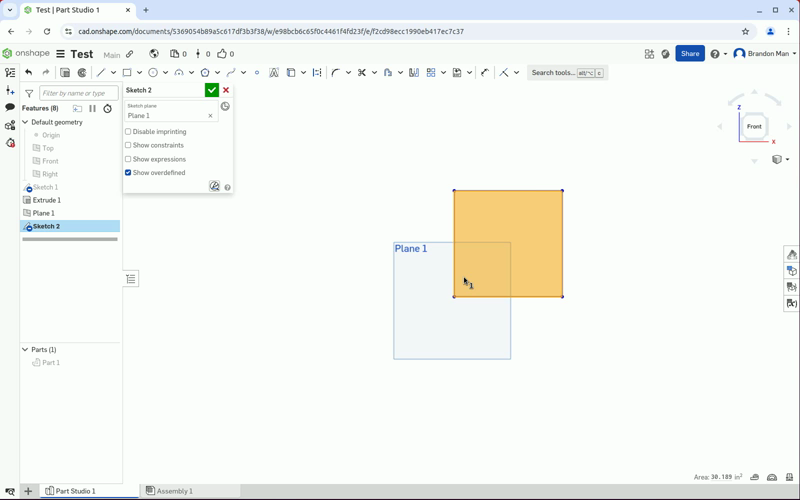
scroll(-6)
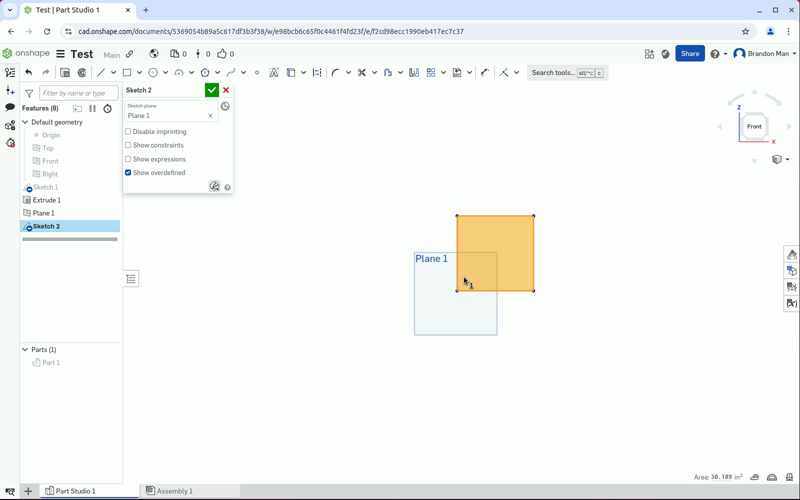
scroll(-6)
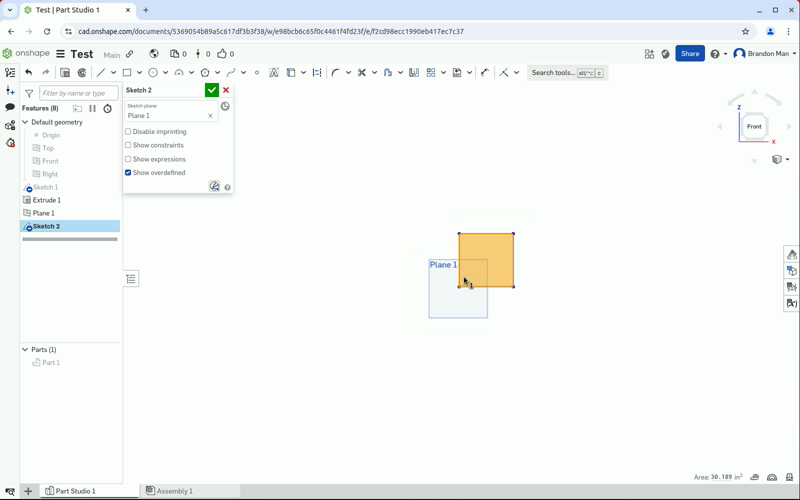
scroll(-6)
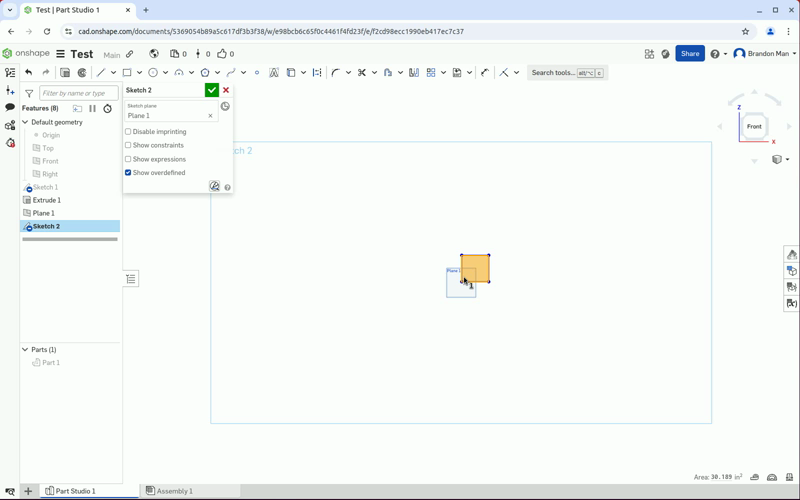
mouse_move(73, 352)
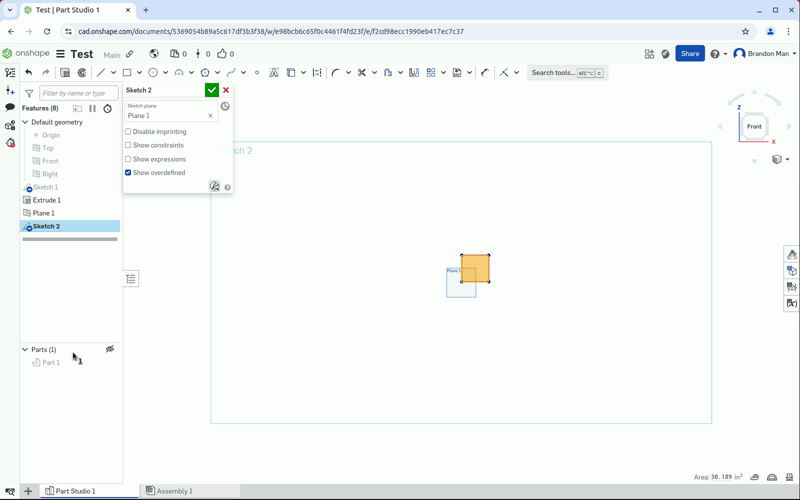
key(shift+y)
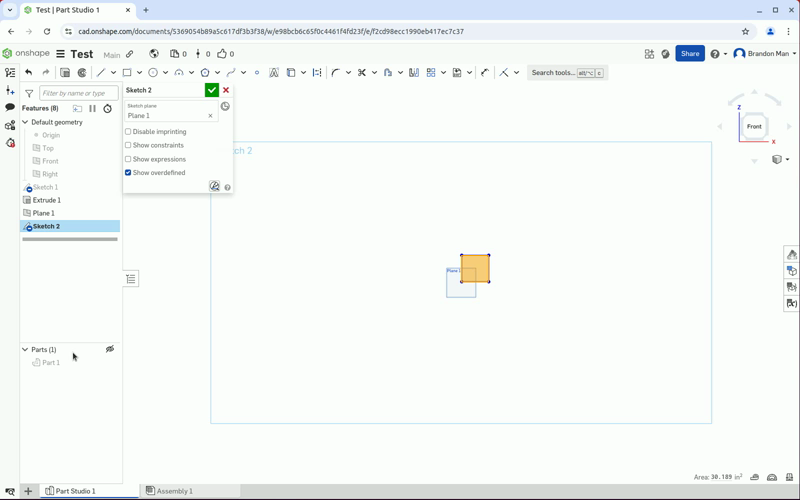
key(shift+e)
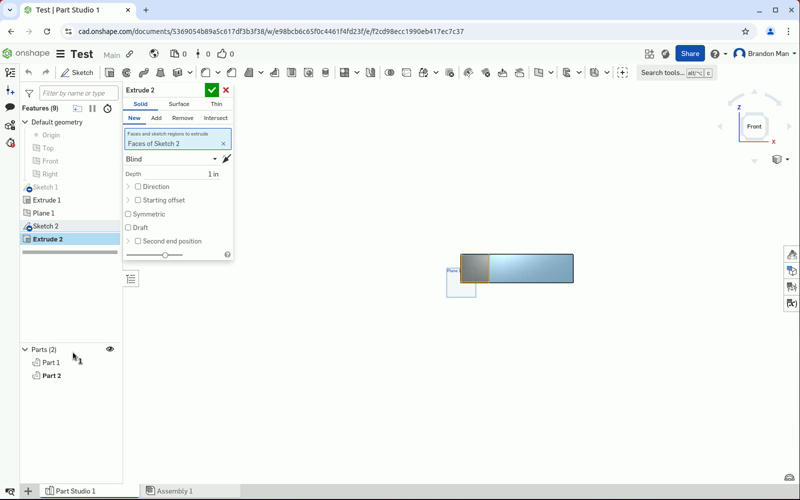
mouse_move(143, 106)
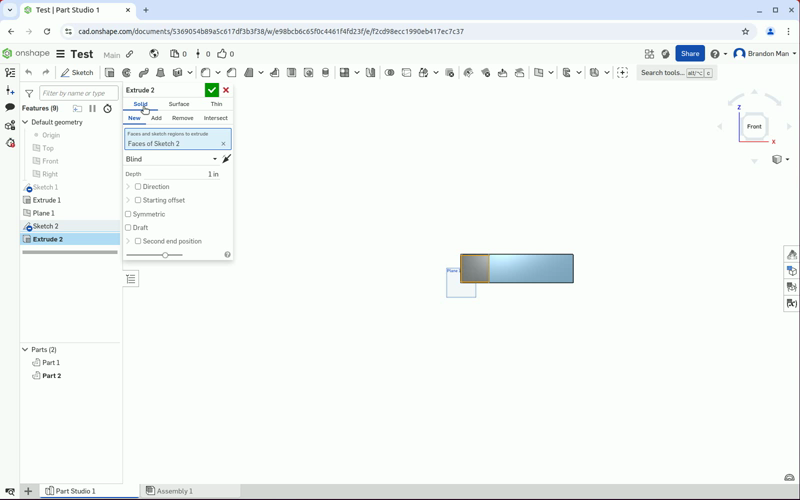
click(143, 106)
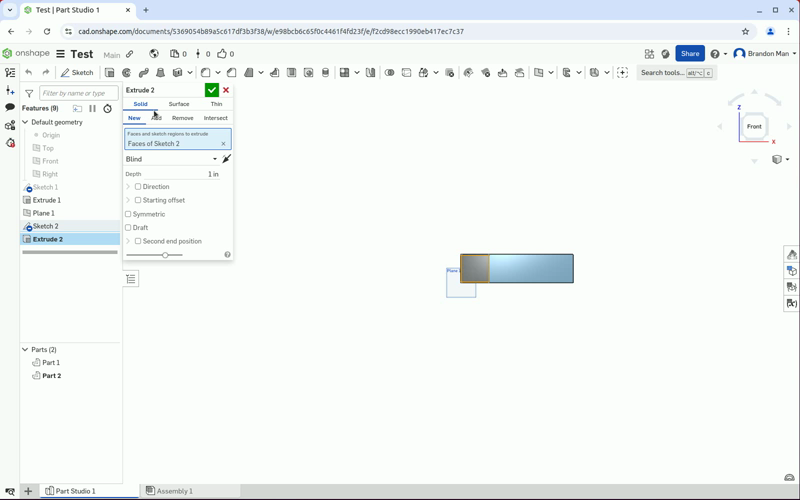
mouse_move(186, 120)
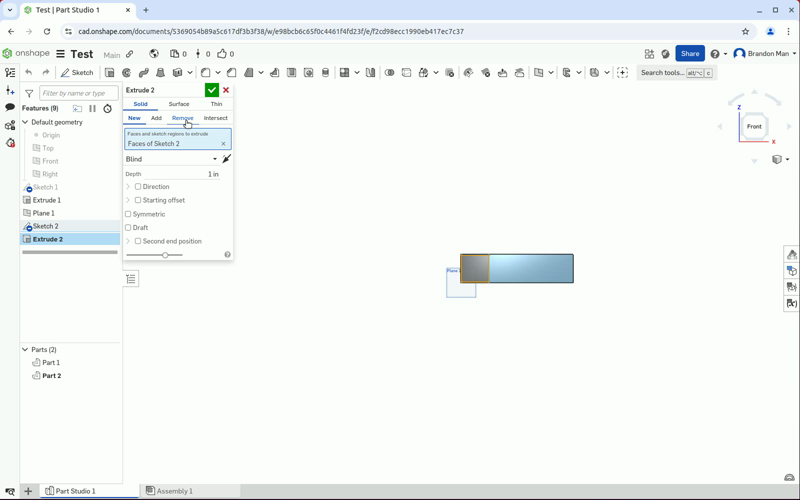
click(186, 120)
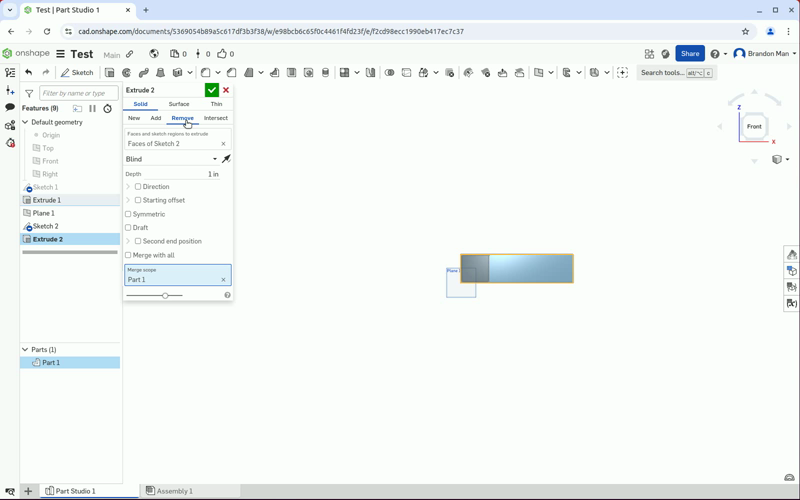
key(tab, 4)
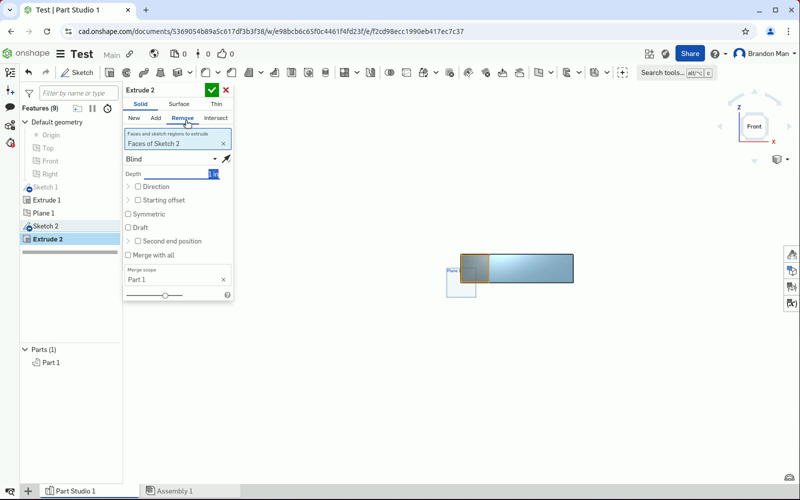
text(9.147)
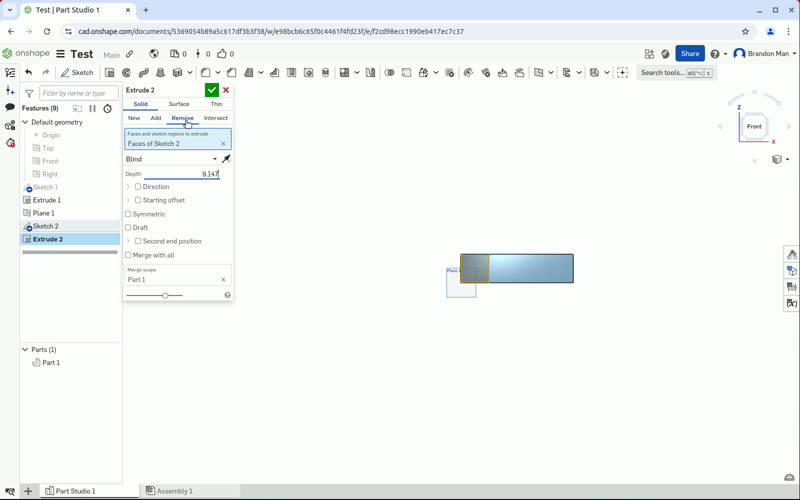
key(tab, 6)
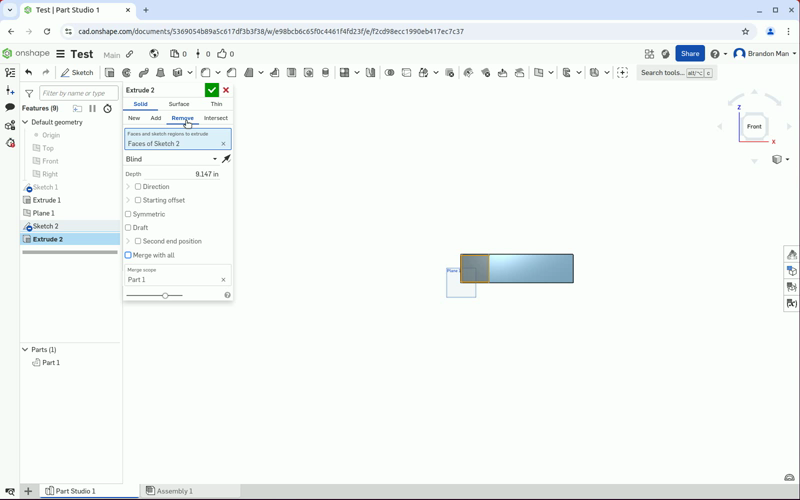
key(space)
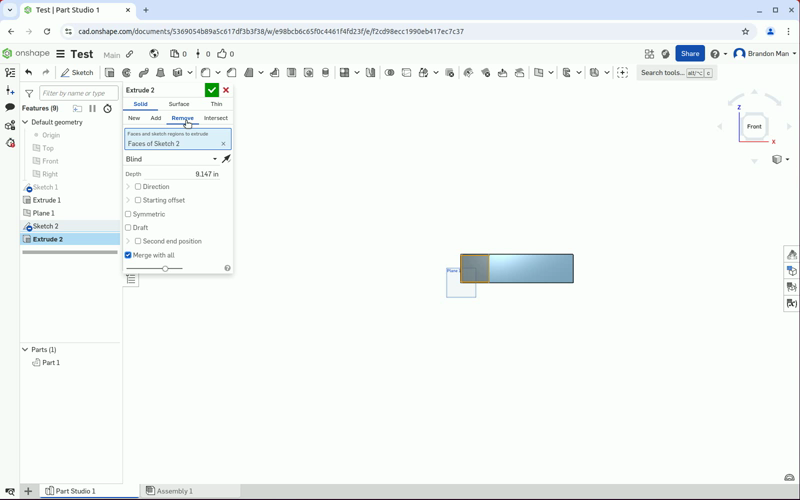
key(enter)
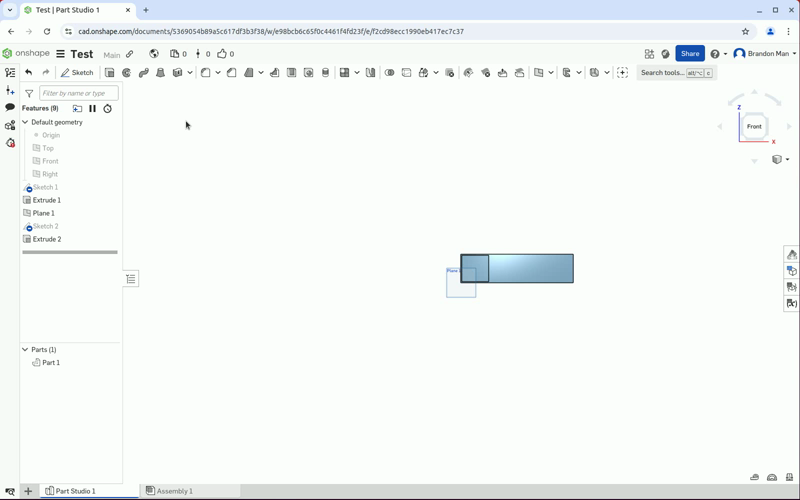
key(shift+h)
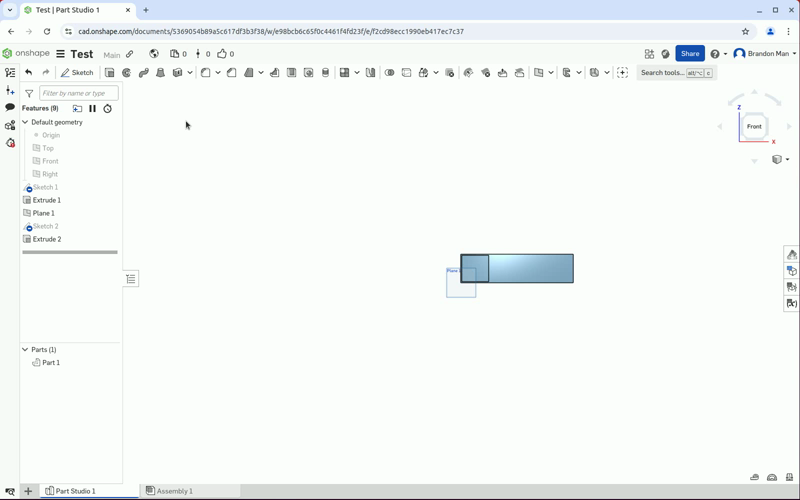
key(shift+h)
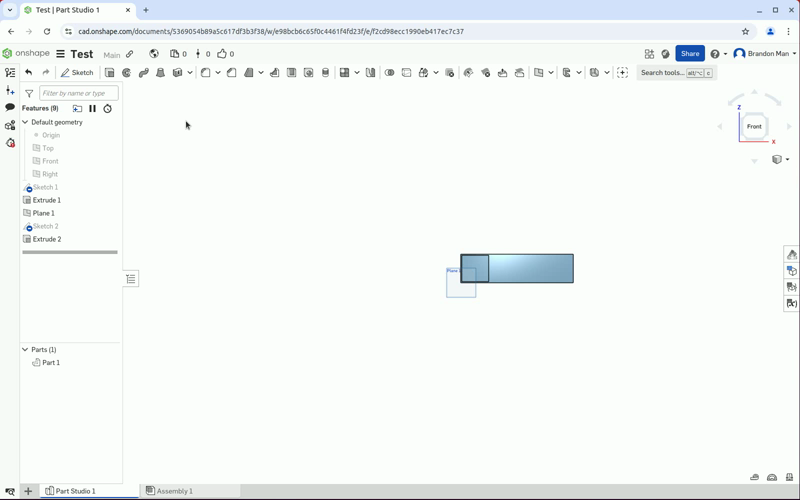
mouse_move(73, 189)
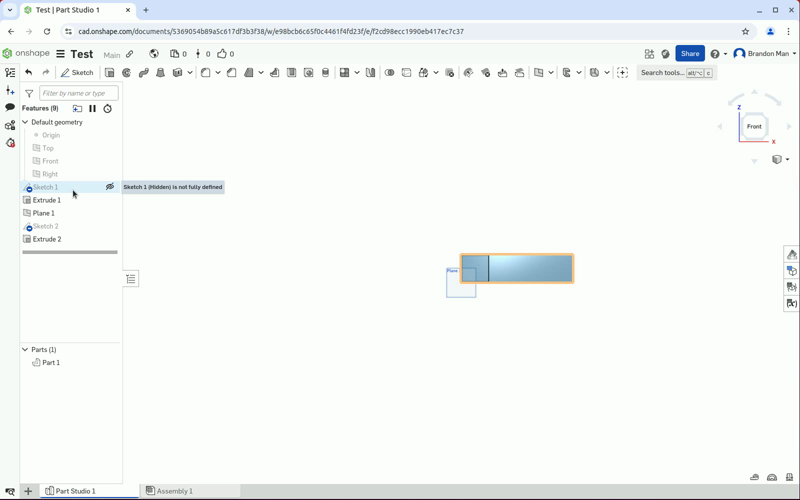
click(73, 189)
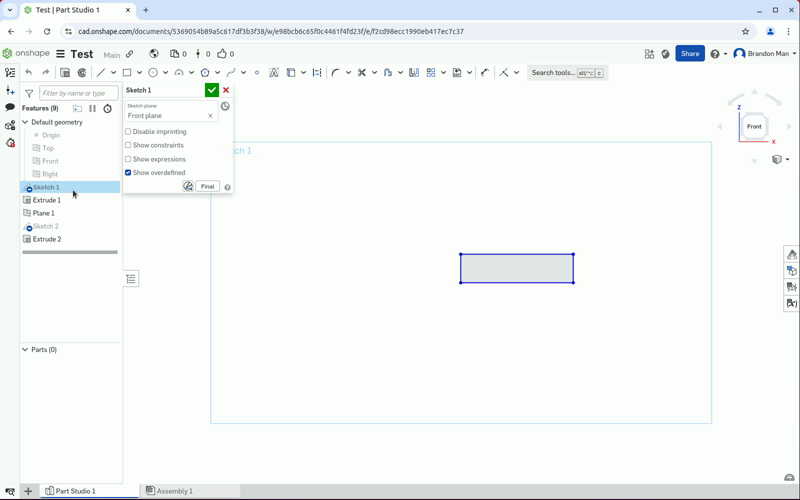
mouse_move(229, 92)
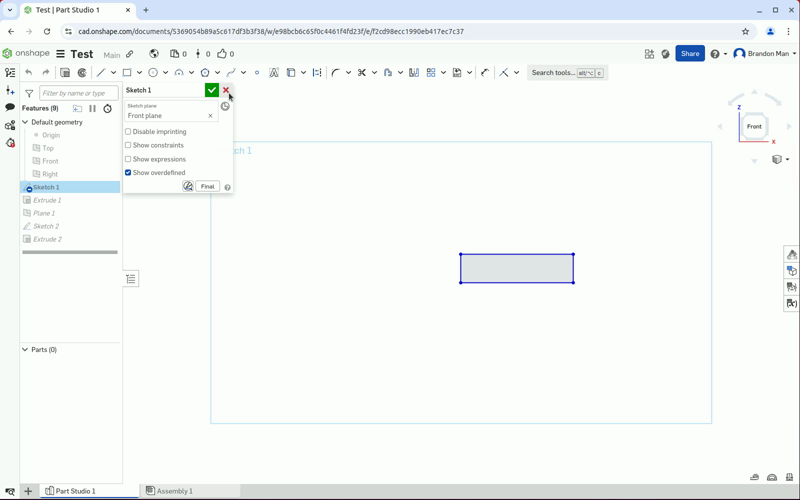
click(229, 92)
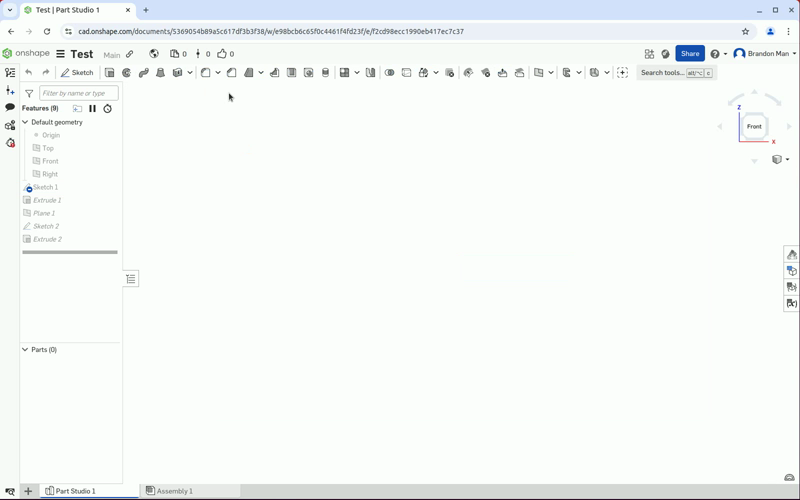
key(shift+s)
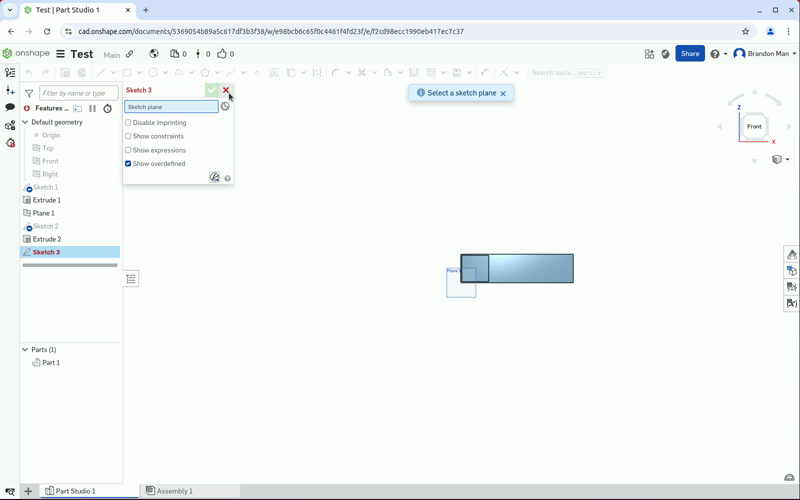
mouse_move(73, 215)
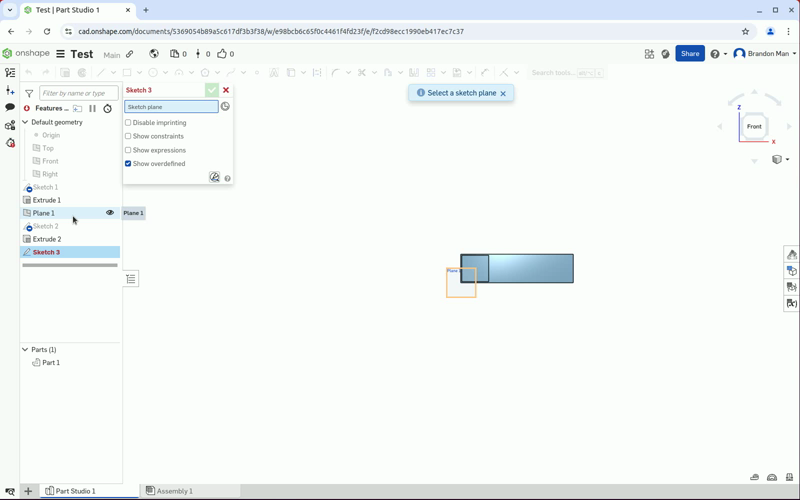
click(73, 215)
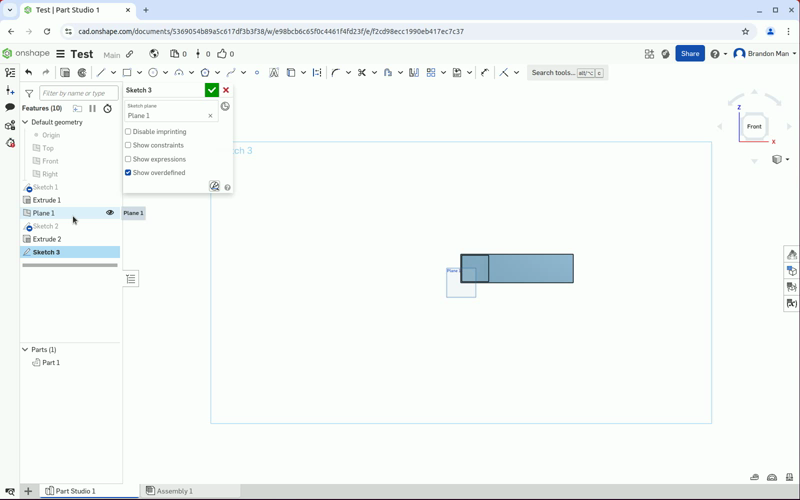
mouse_move(73, 352)
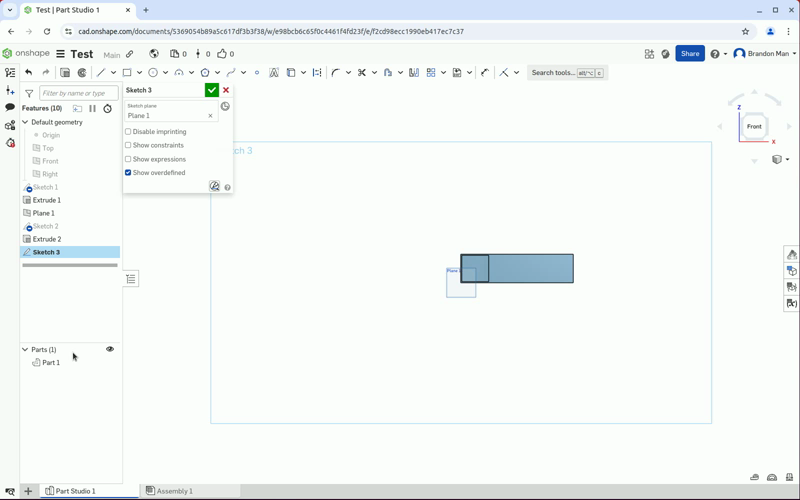
key(y)
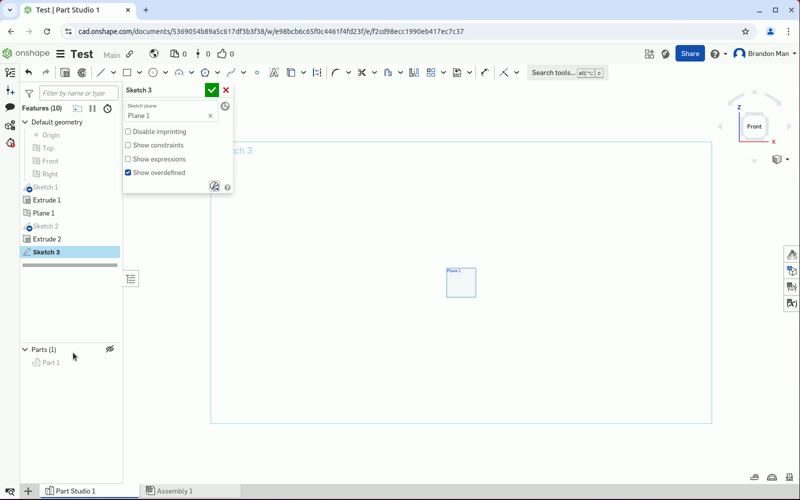
key(l)
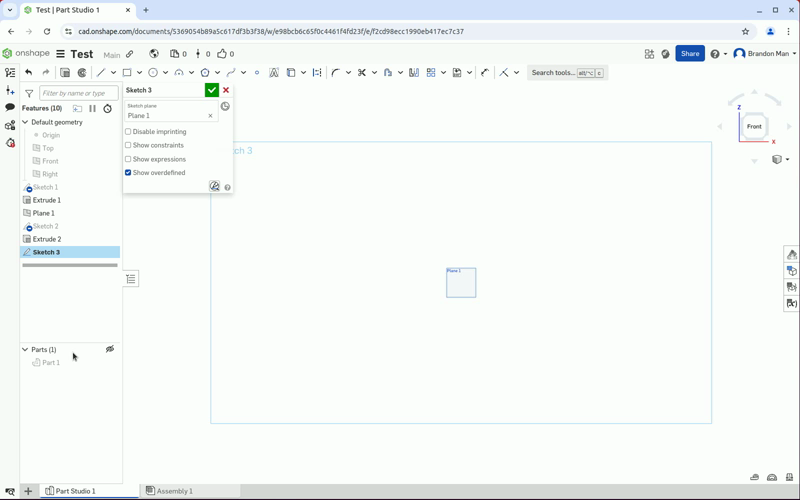
key_down(shift)
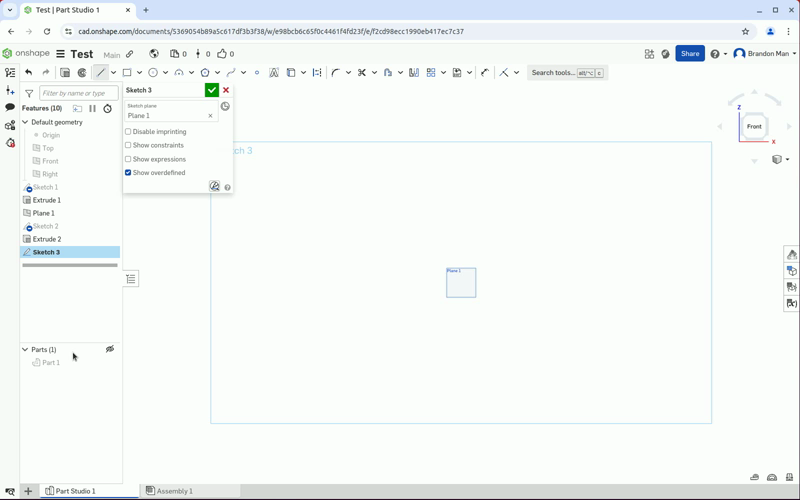
mouse_move(489, 281)
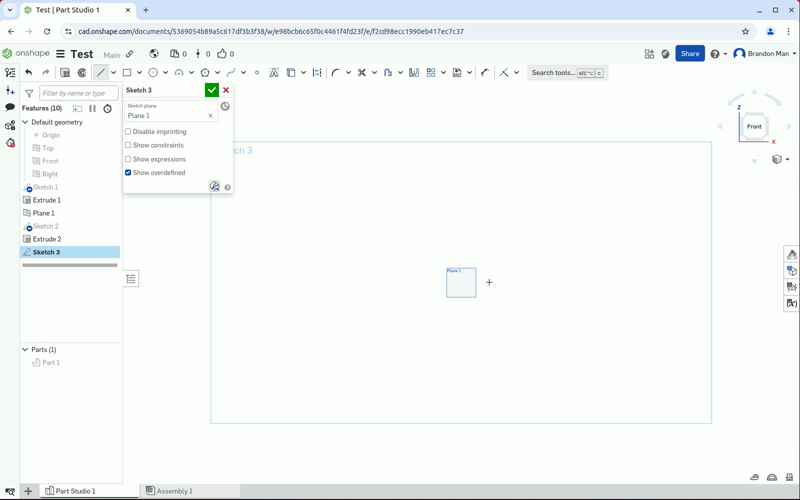
click(489, 281)
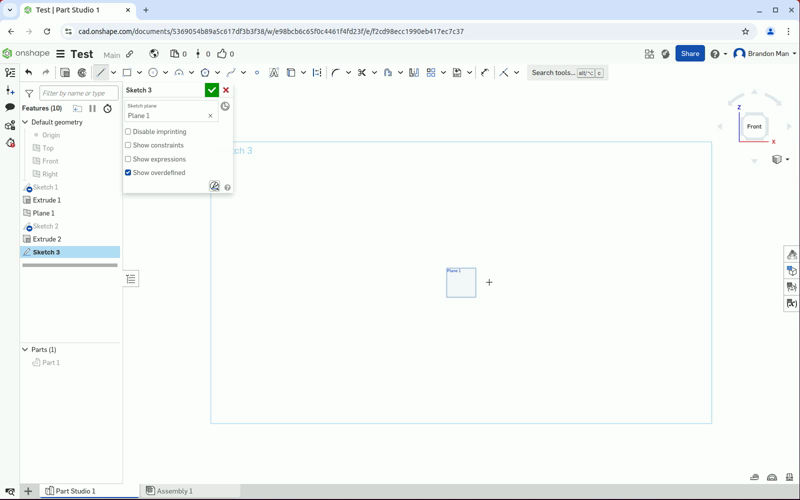
key_up(shift)
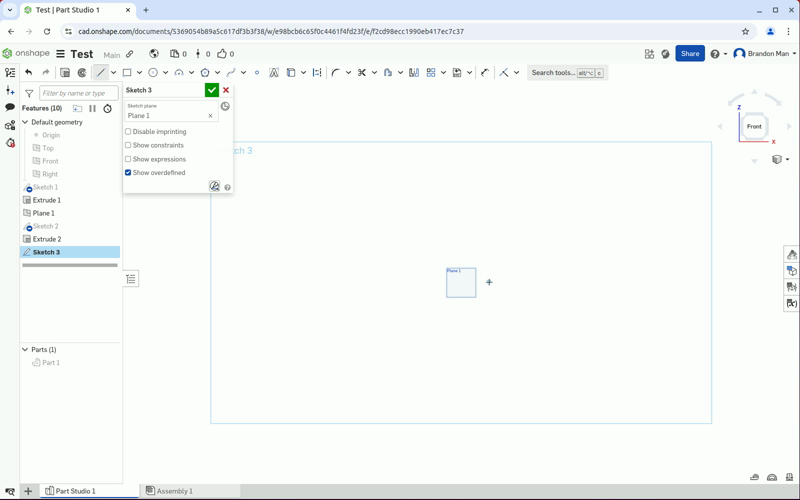
key_down(shift)
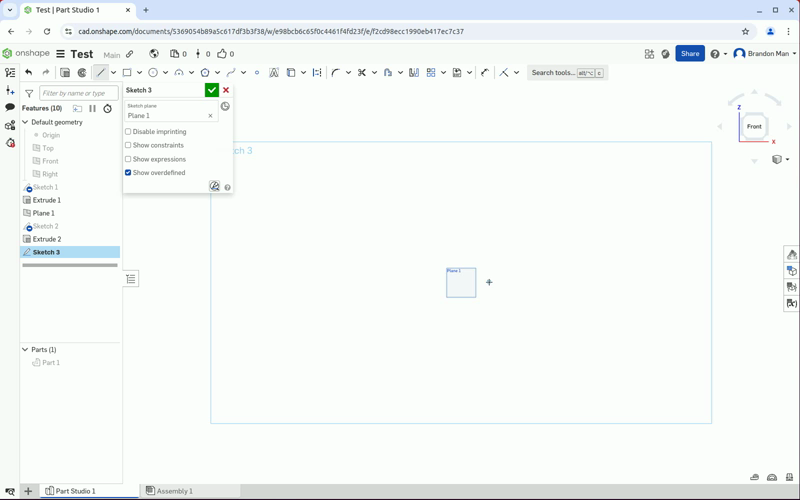
mouse_move(519, 281)
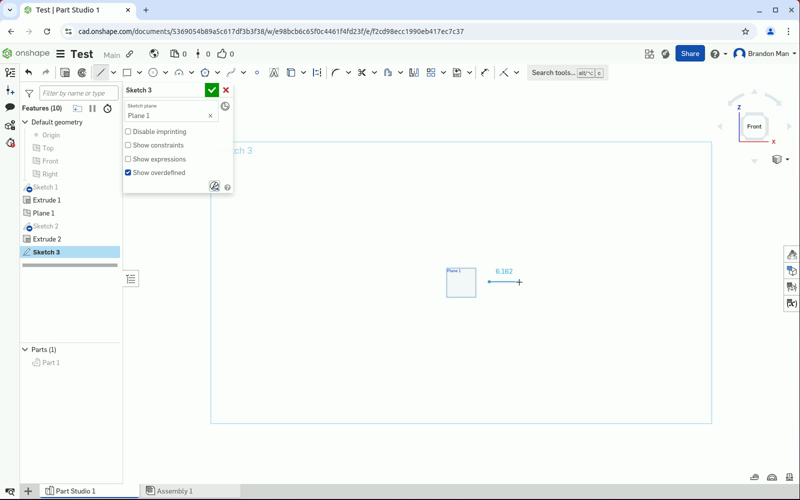
mouse_move(516, 281)
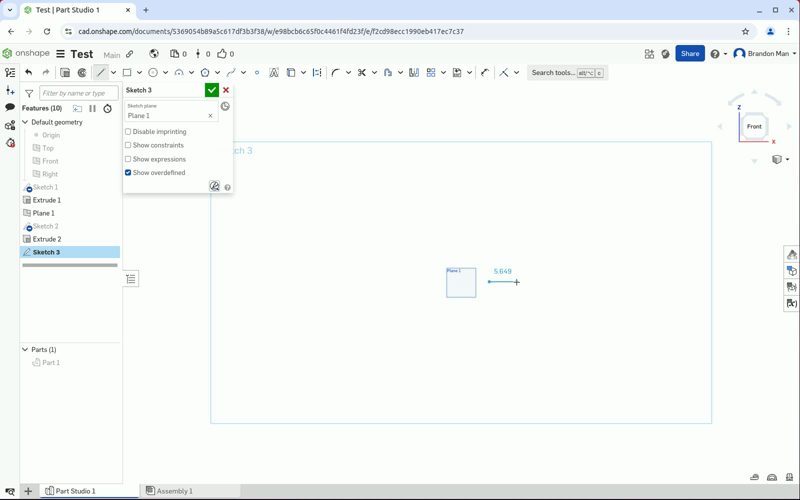
click(516, 281)
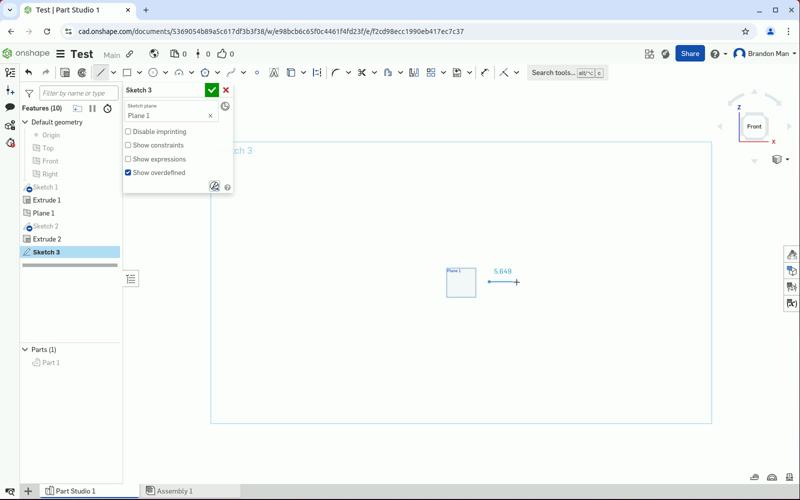
key_up(shift)
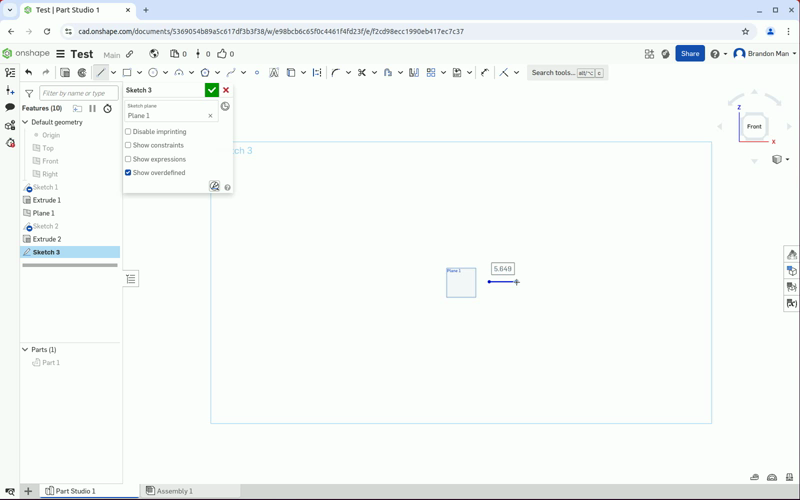
key_down(shift)
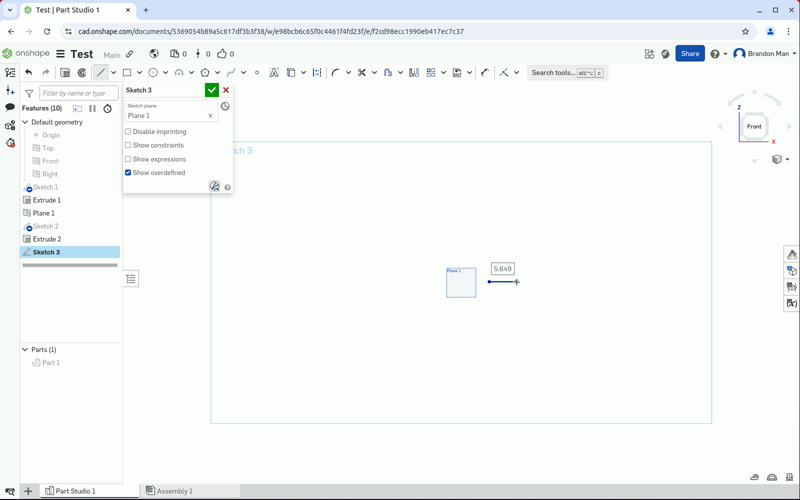
mouse_move(546, 281)
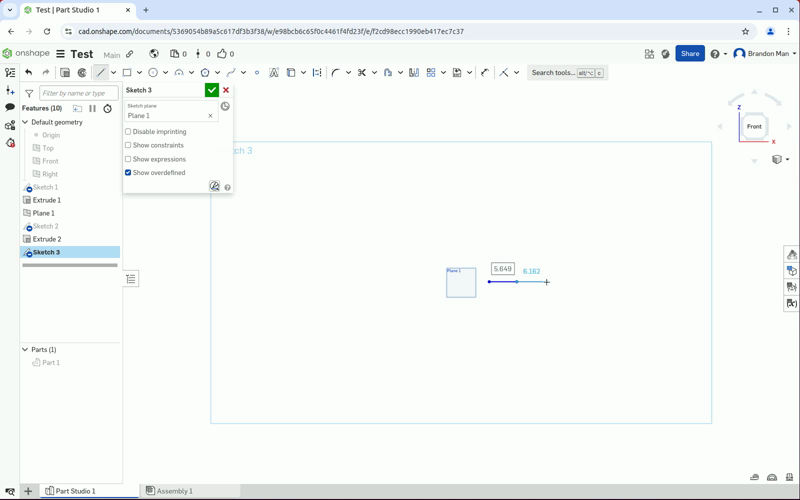
mouse_move(516, 255)
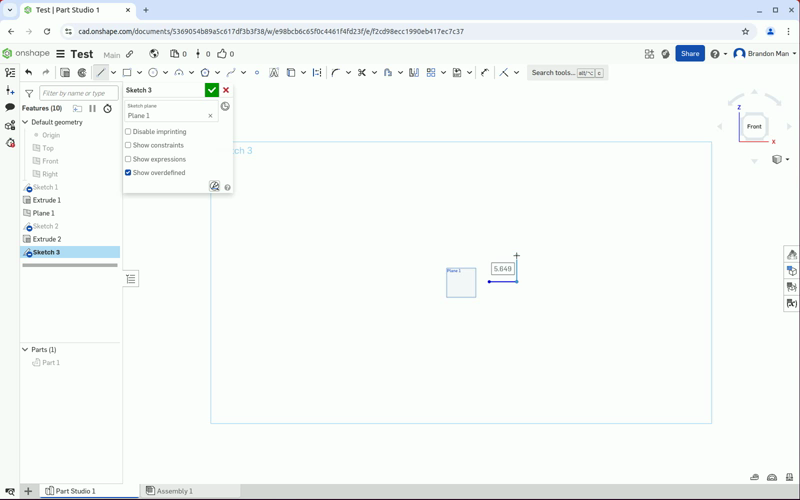
click(516, 255)
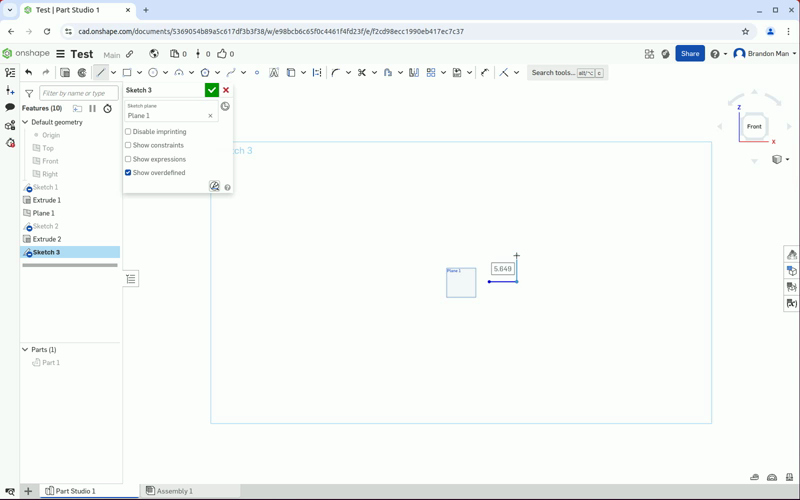
key_up(shift)
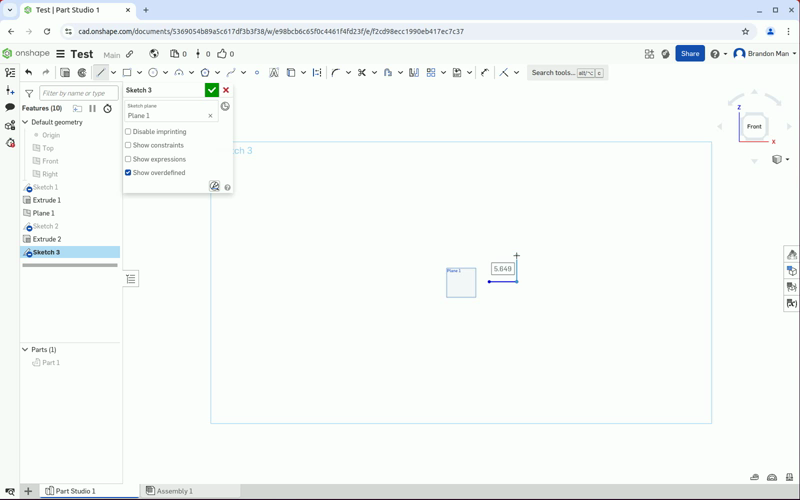
key_down(shift)
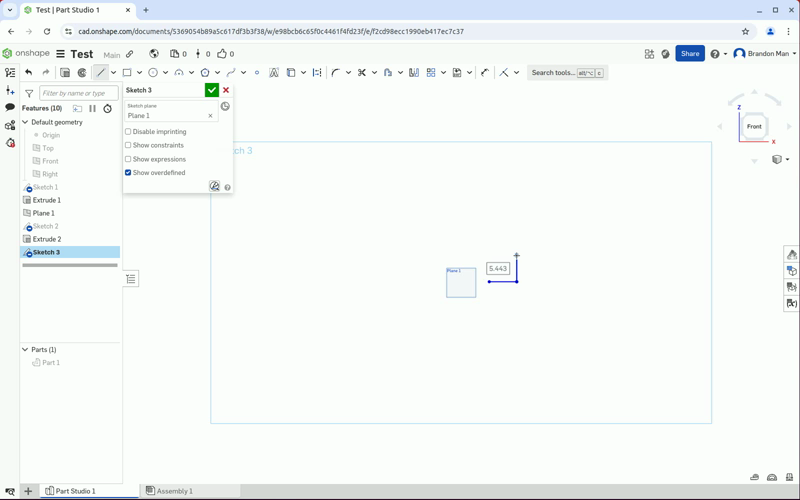
mouse_move(546, 255)
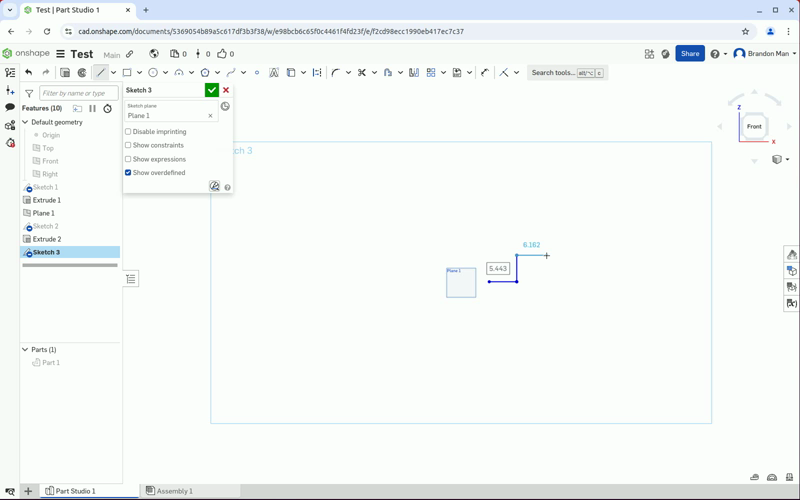
mouse_move(489, 255)
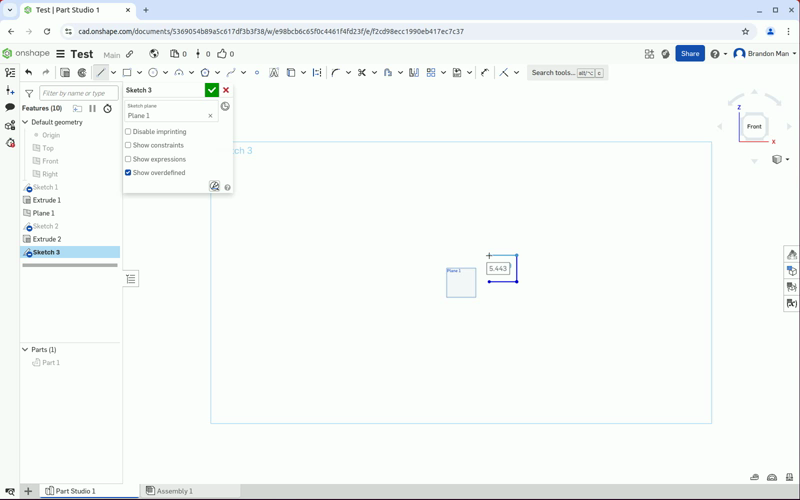
click(489, 255)
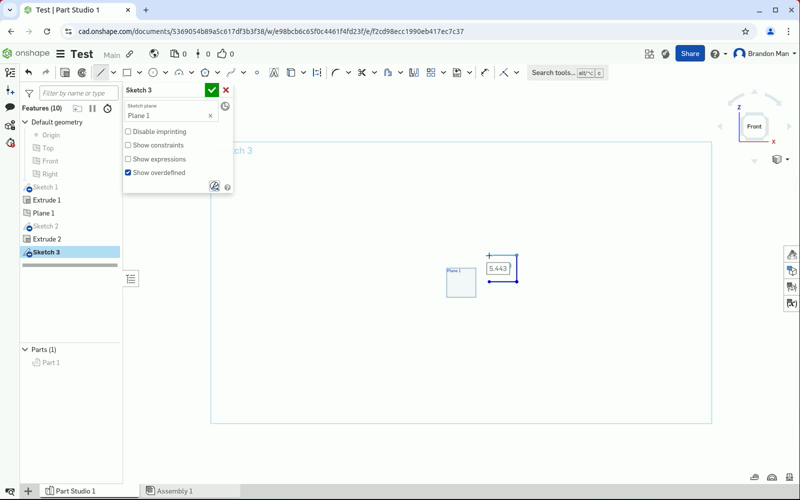
key_up(shift)
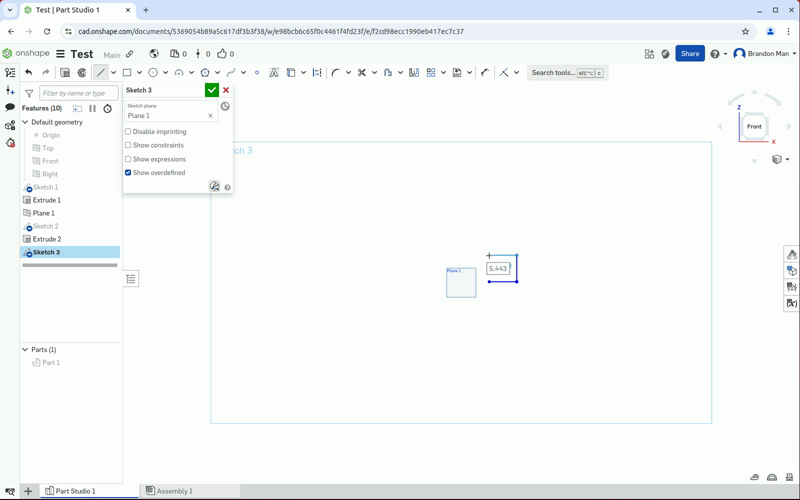
mouse_move(519, 255)
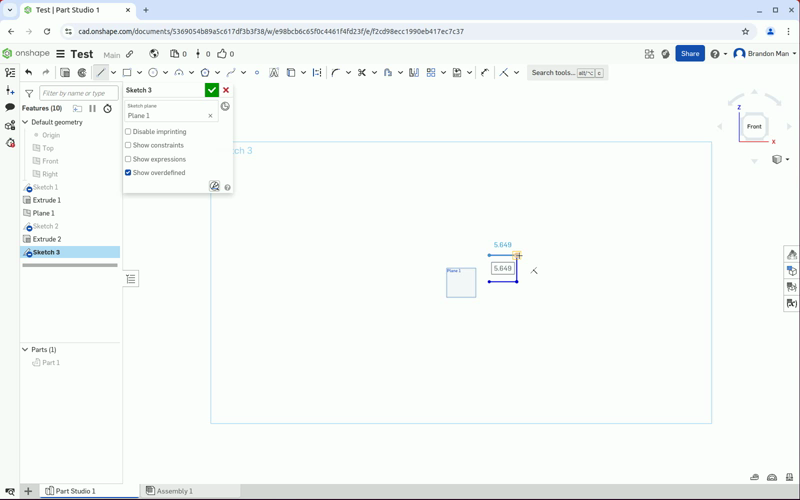
key_down(shift)
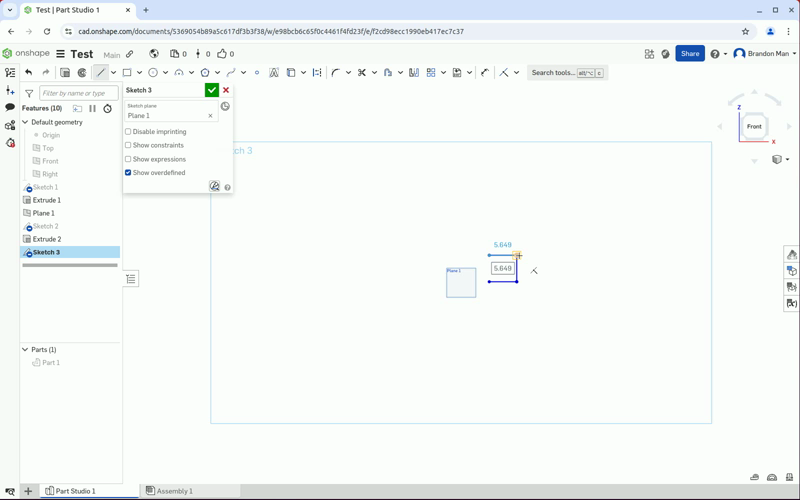
mouse_move(489, 281)
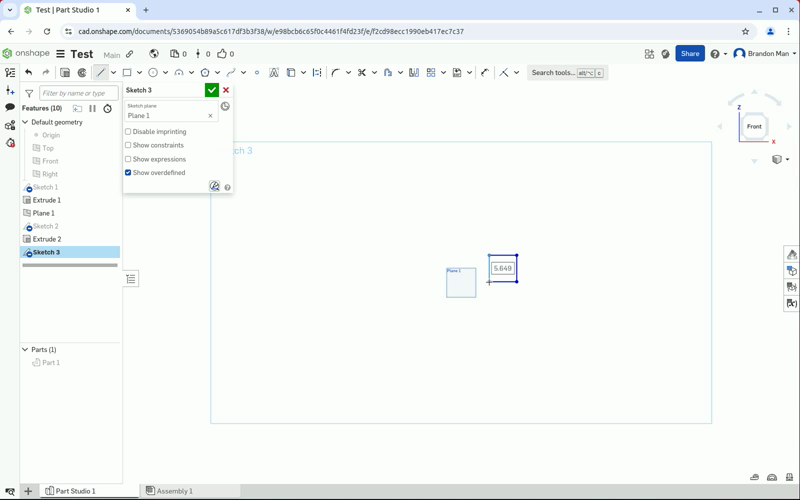
key_up(shift)
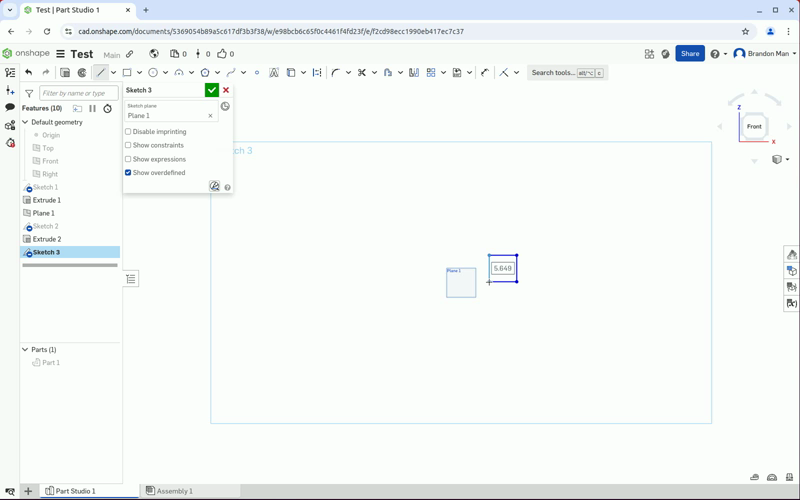
click(489, 281)
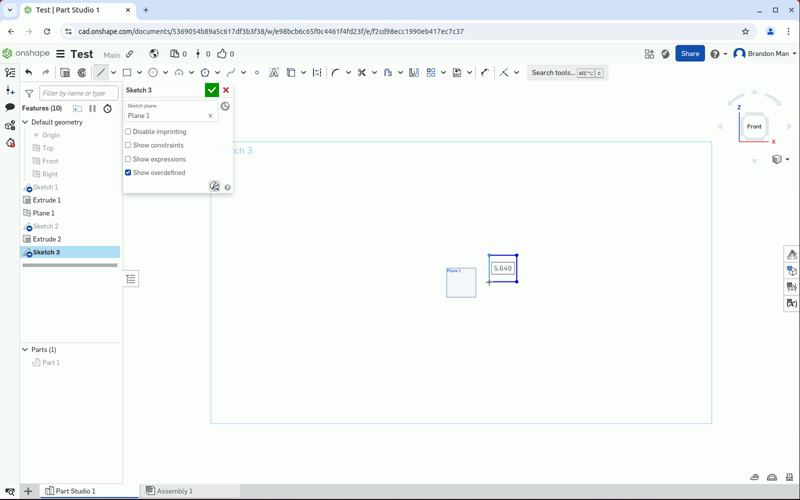
key(esc)
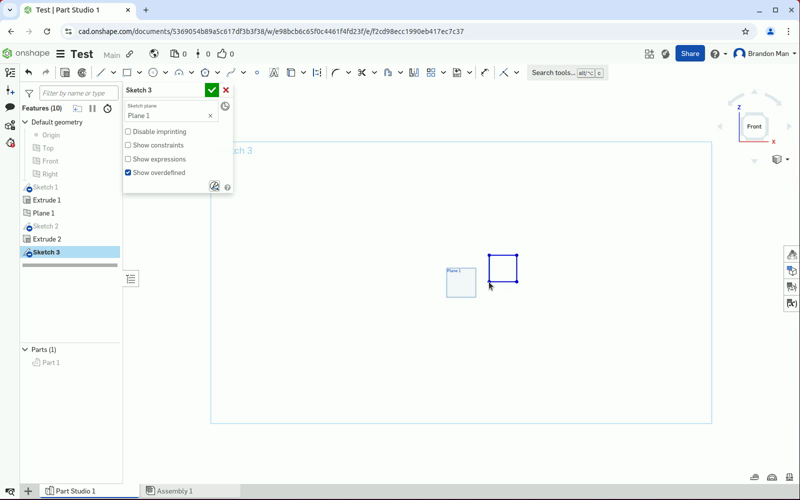
mouse_move(507, 266)
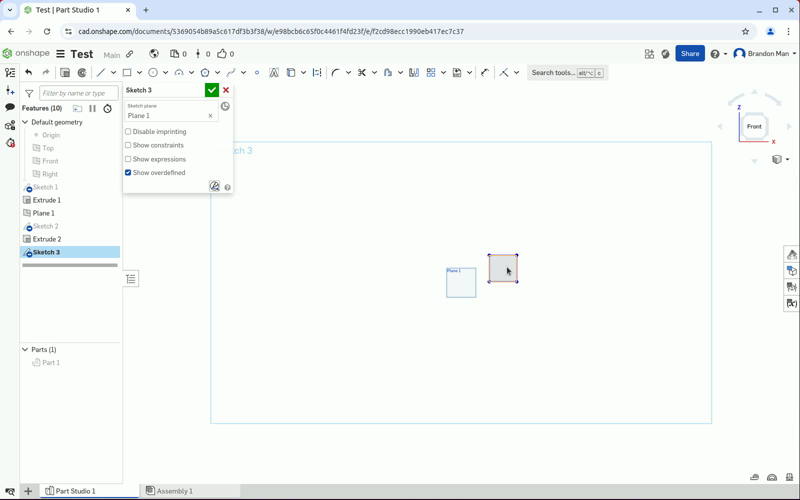
scroll(6)
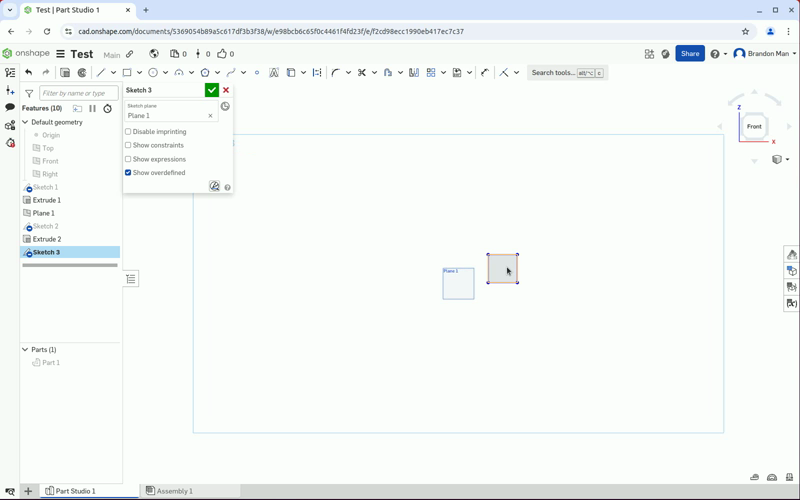
scroll(6)
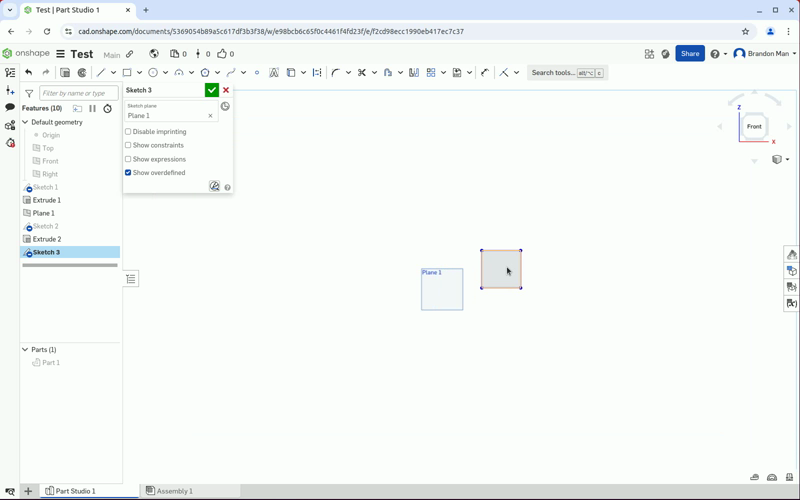
scroll(6)
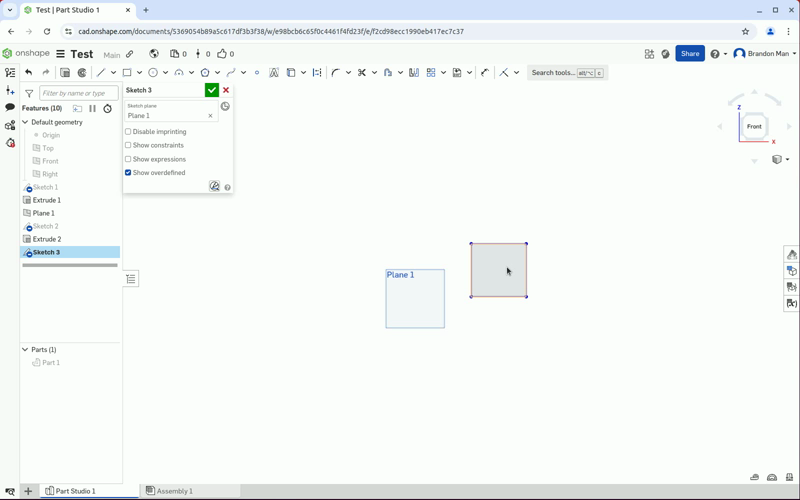
scroll(6)
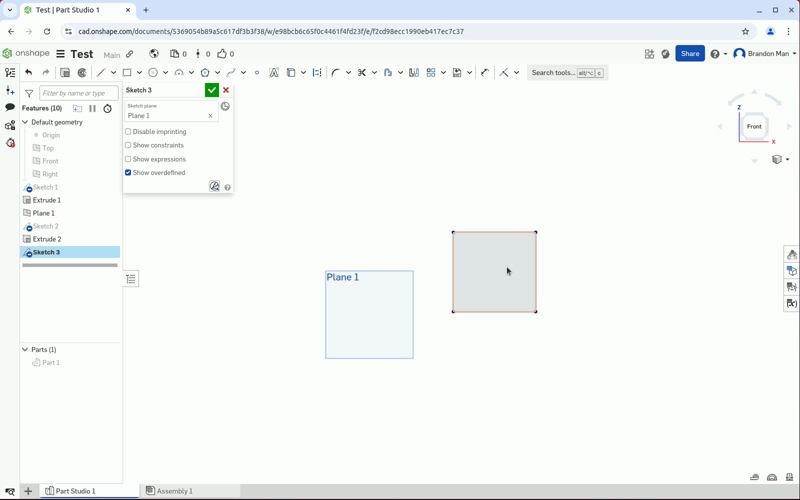
scroll(6)
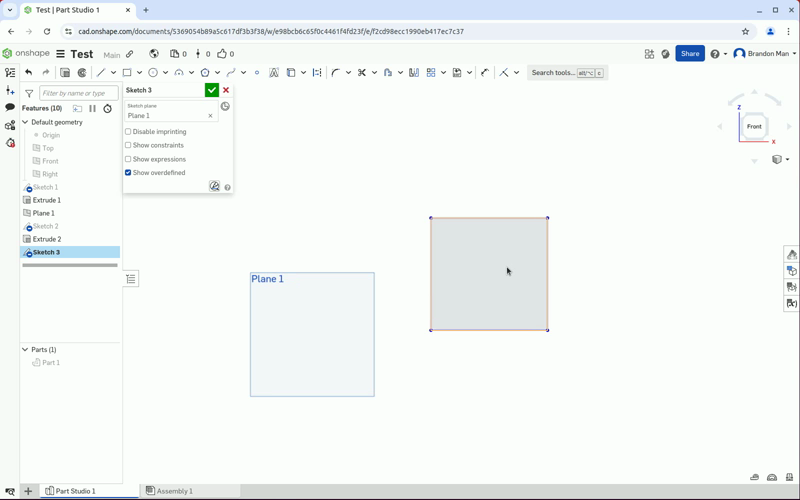
scroll(6)
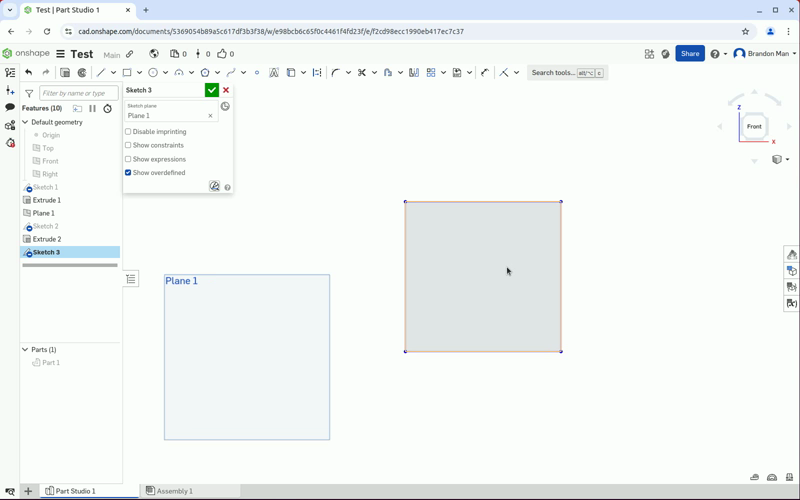
scroll(6)
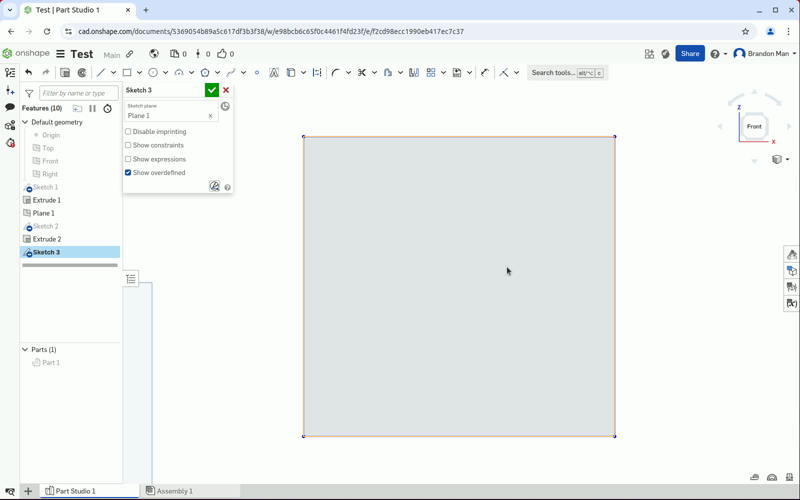
click(507, 266)
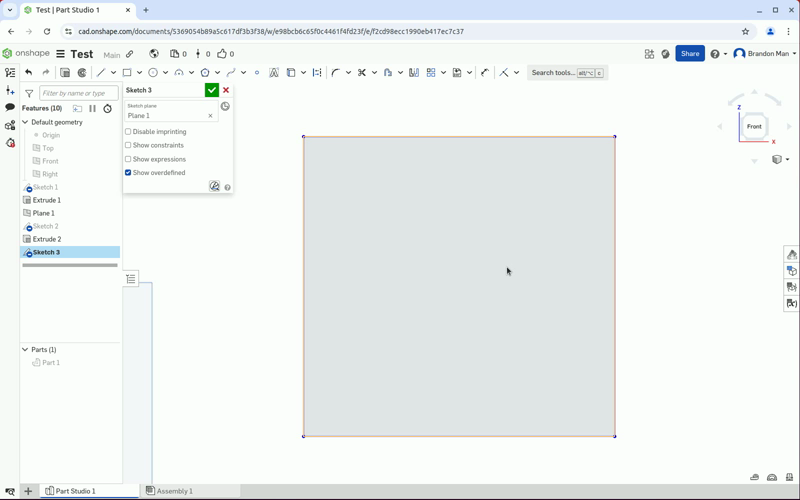
scroll(-6)
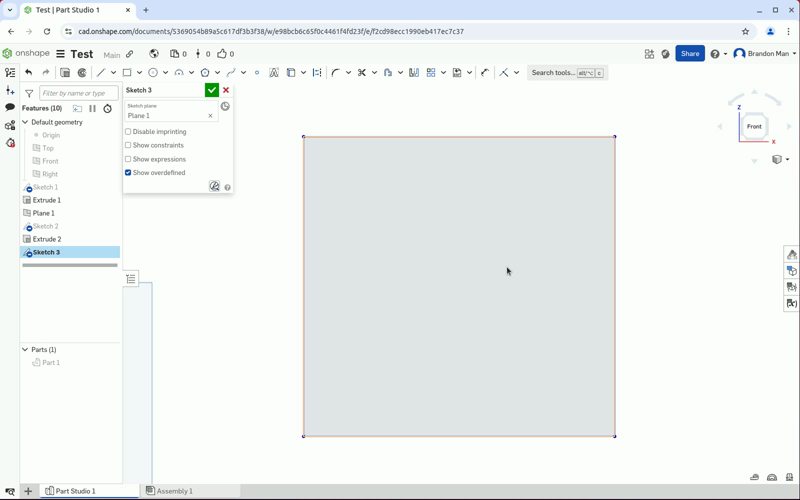
scroll(-6)
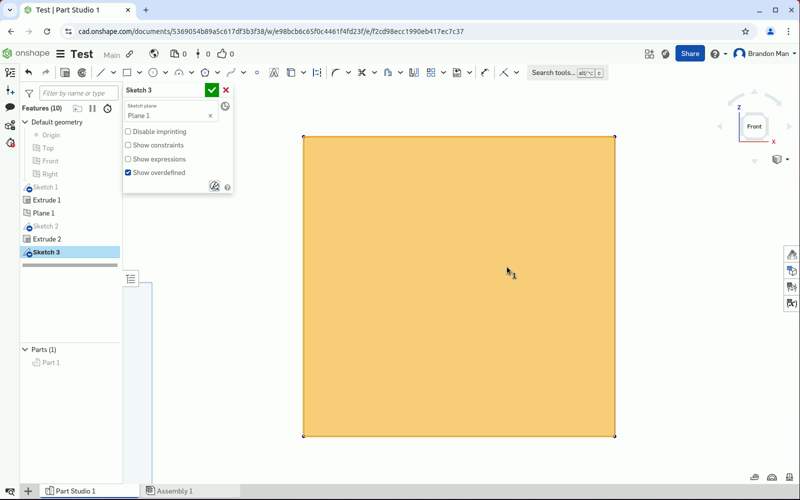
scroll(-6)
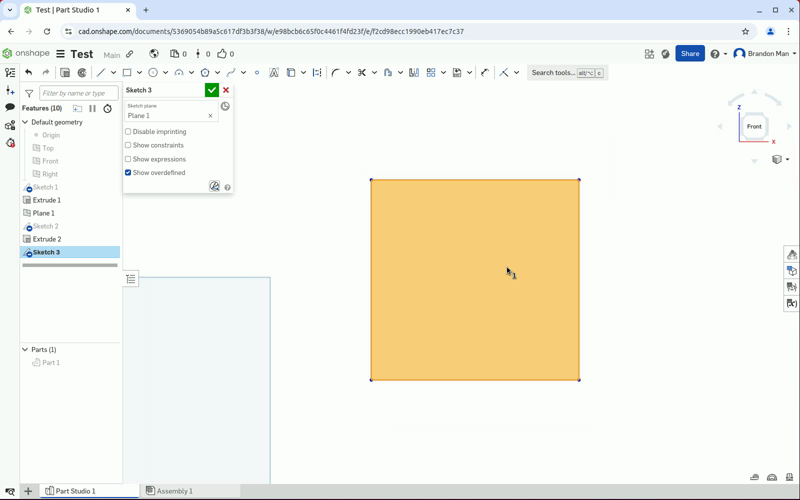
scroll(-6)
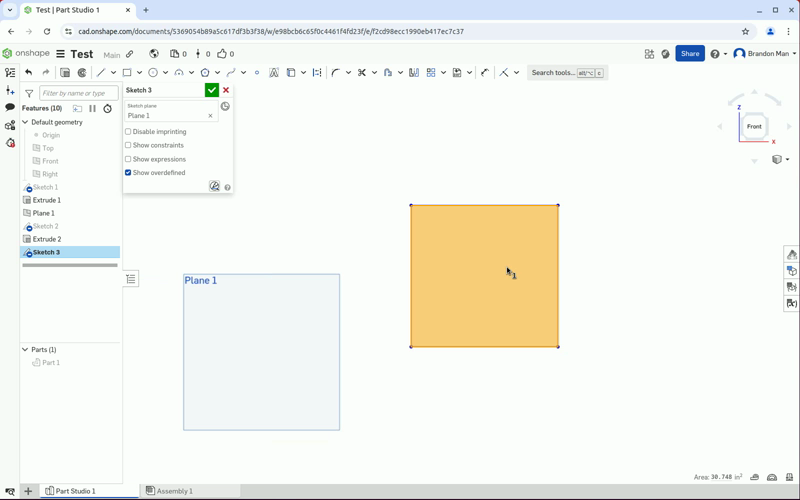
scroll(-6)
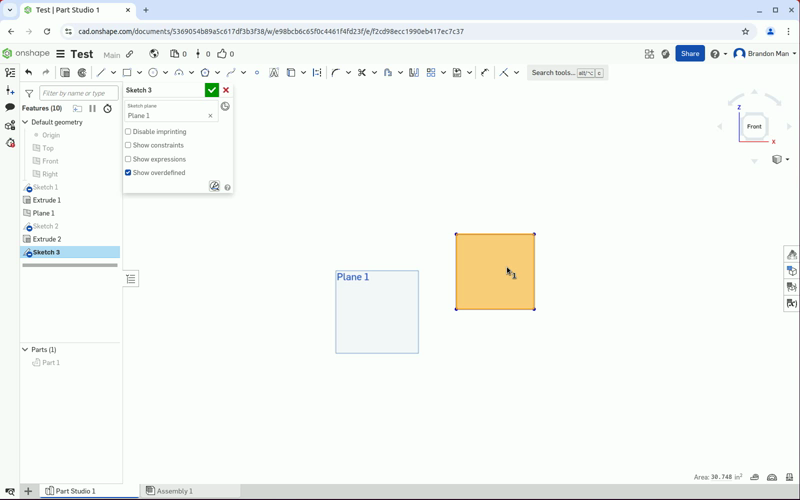
scroll(-6)
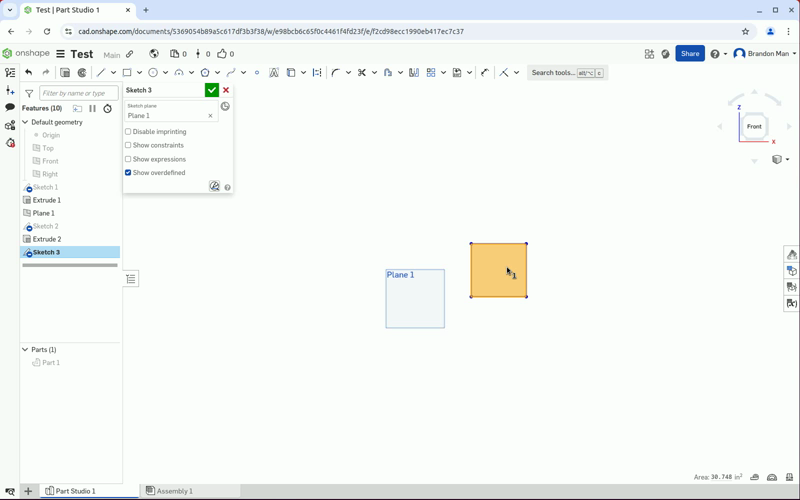
scroll(-6)
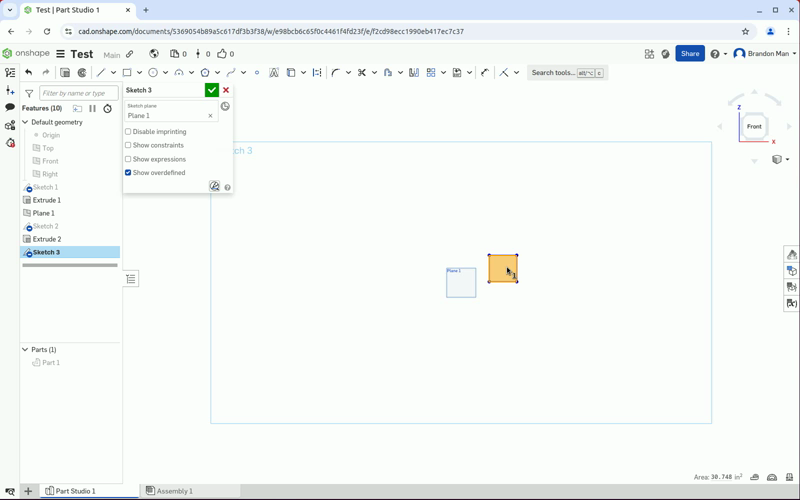
mouse_move(73, 352)
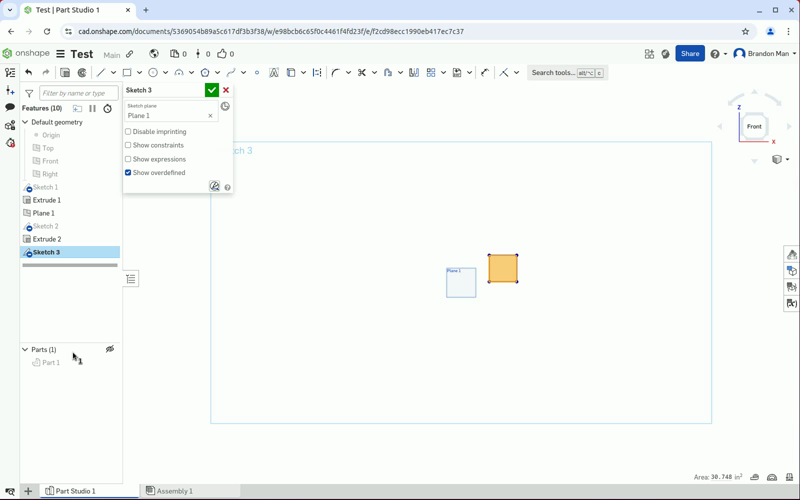
key(shift+y)
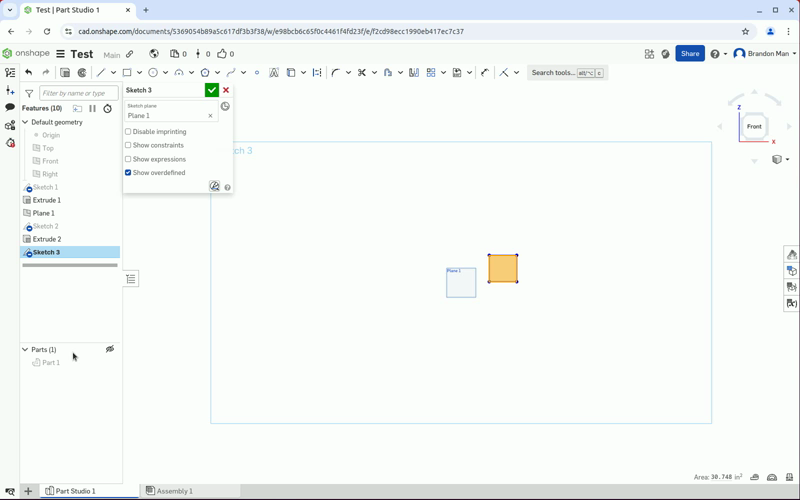
key(shift+e)
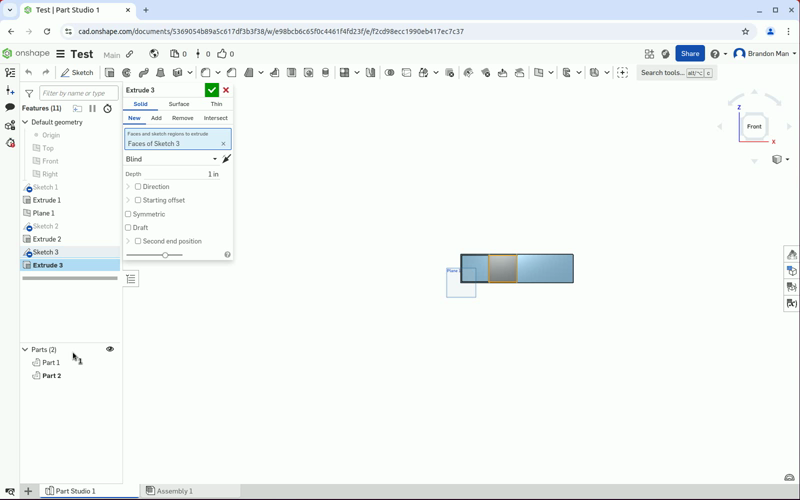
mouse_move(143, 106)
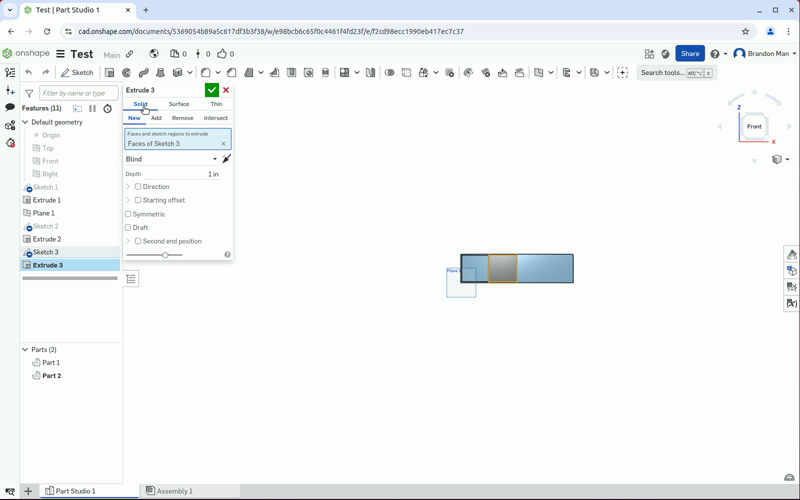
click(143, 106)
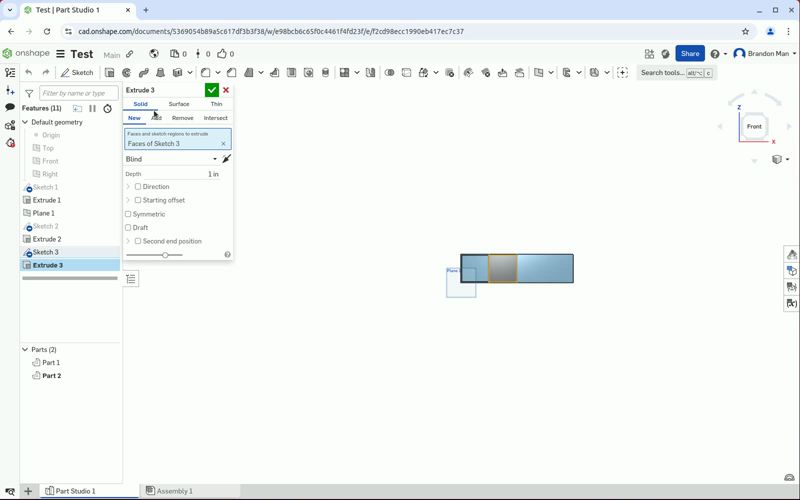
mouse_move(186, 120)
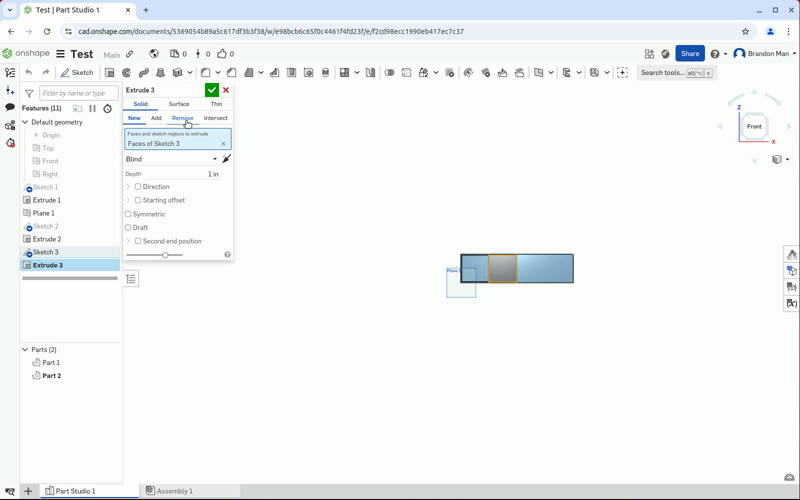
click(186, 120)
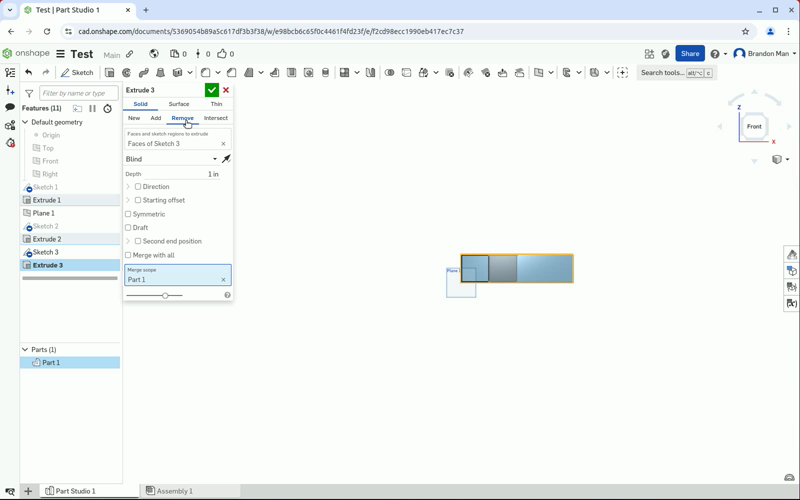
key(tab, 4)
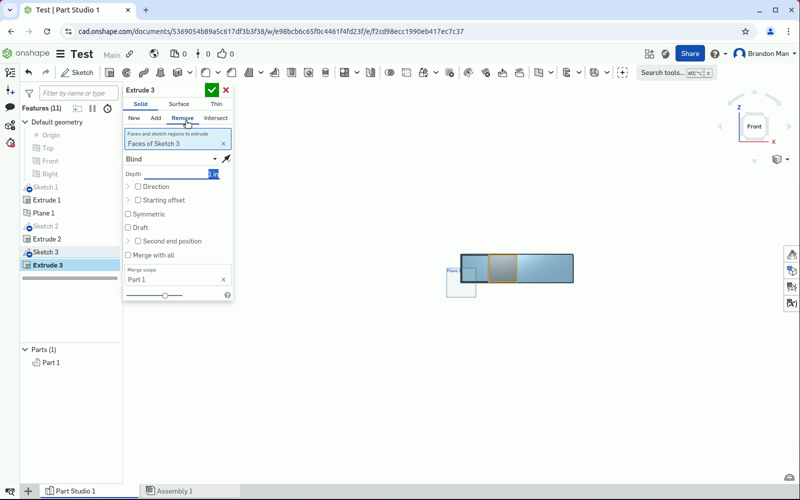
text(9.147)
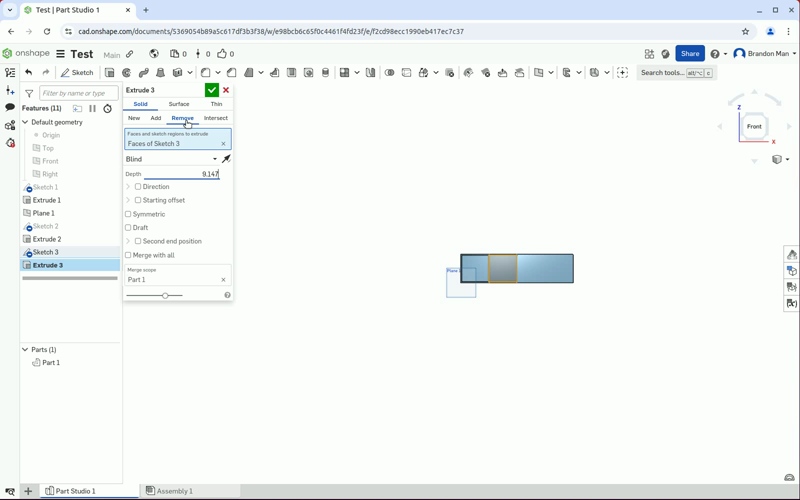
key(tab, 6)
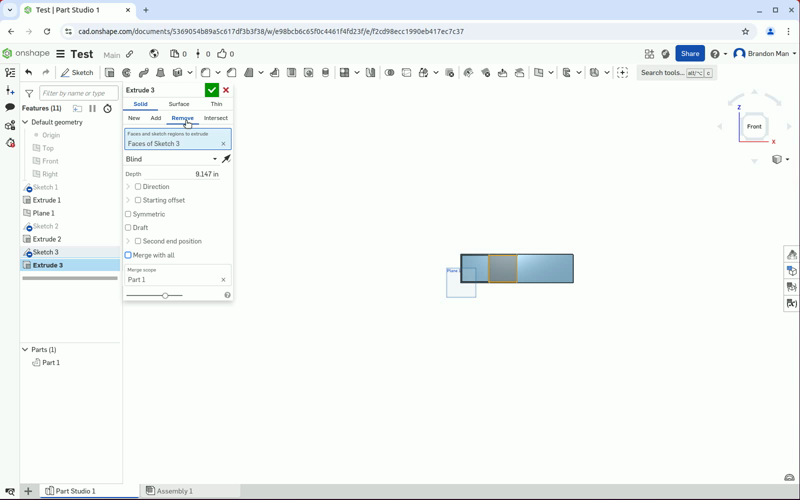
key(space)
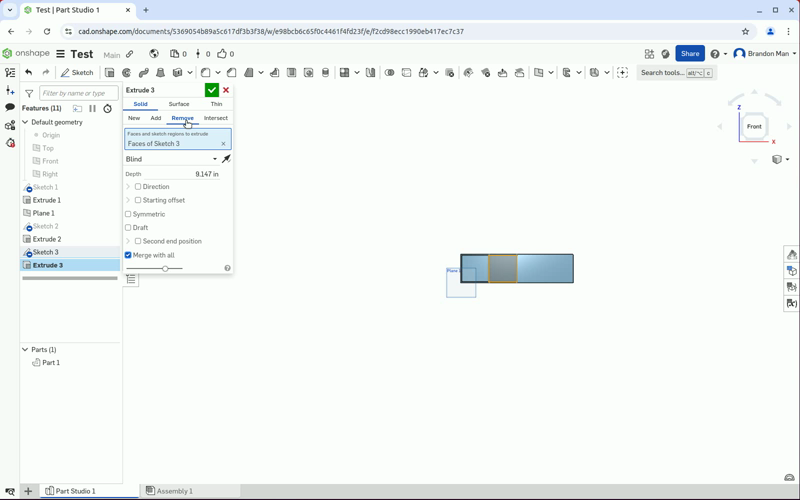
key(enter)
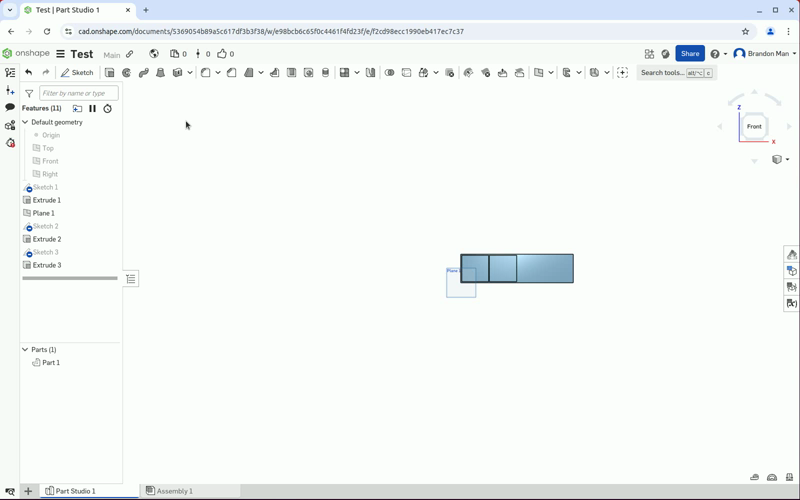
key(shift+h)
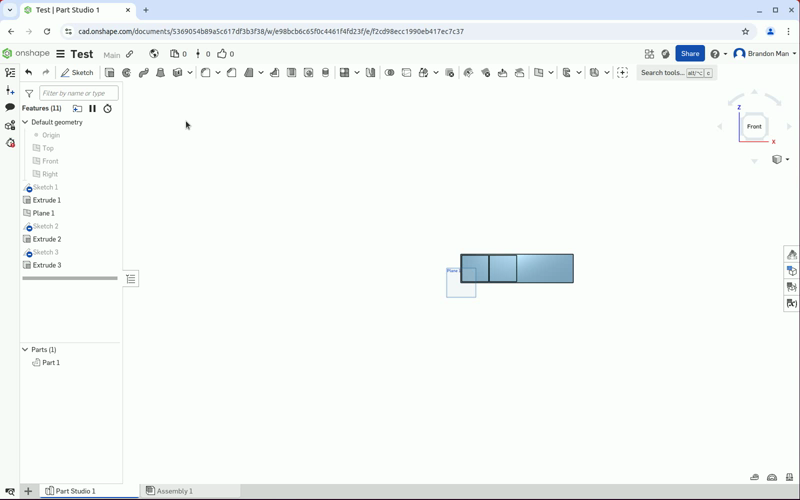
key(shift+h)
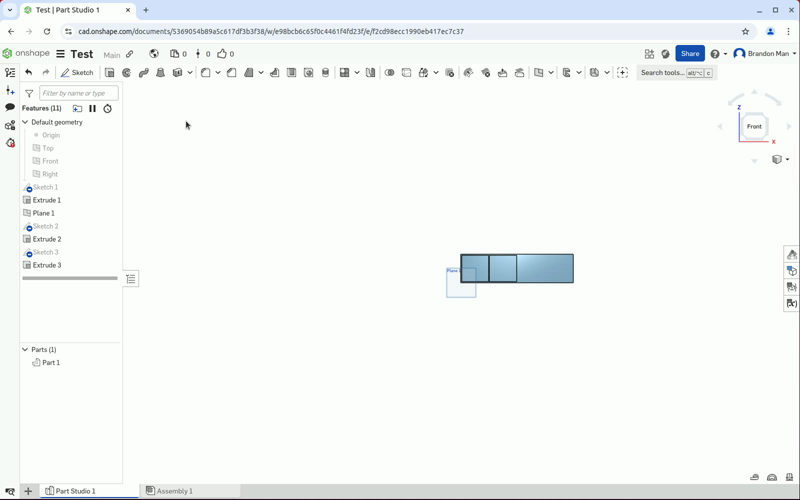
mouse_move(73, 189)
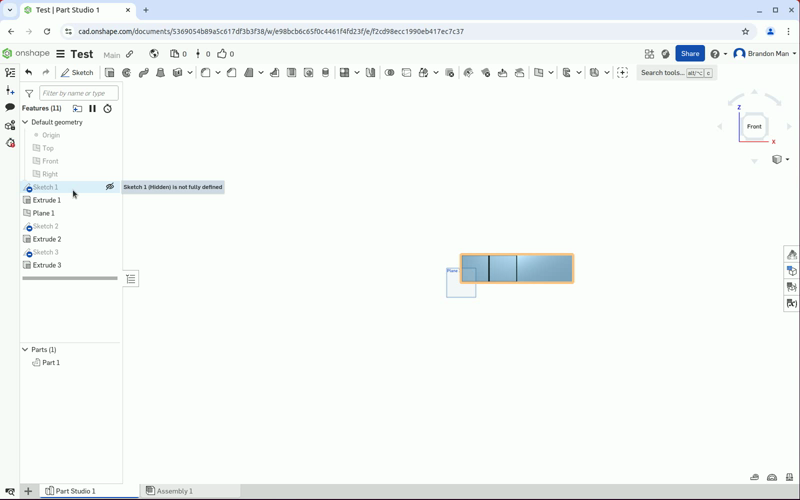
click(73, 189)
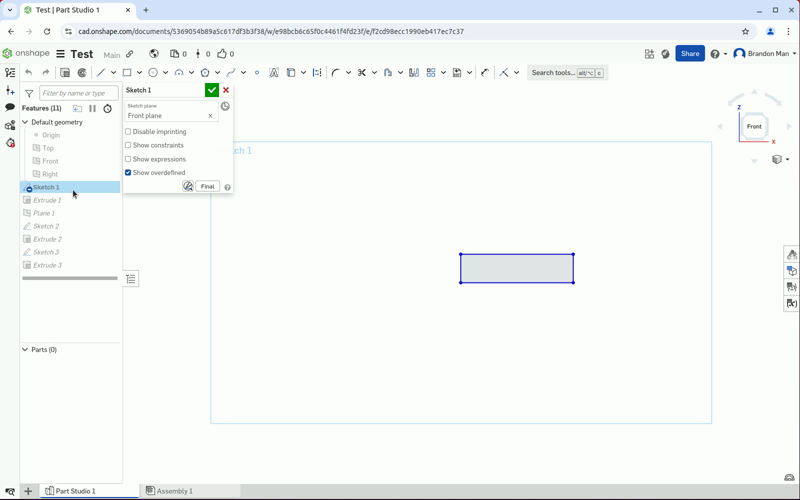
mouse_move(229, 92)
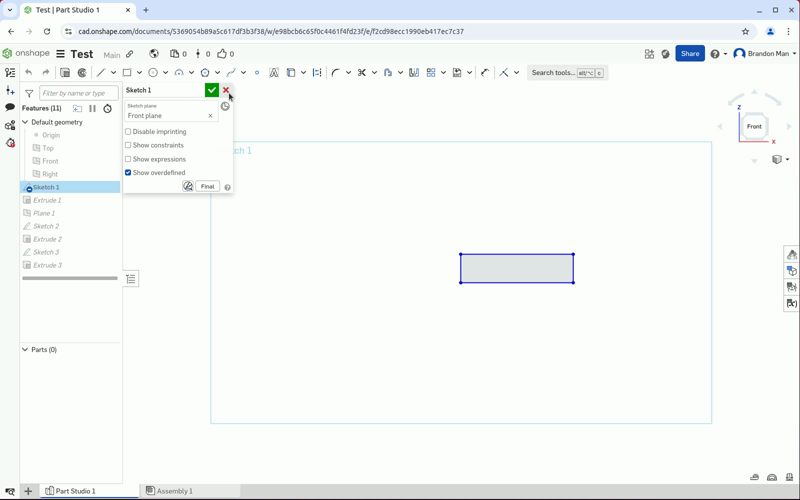
click(229, 92)
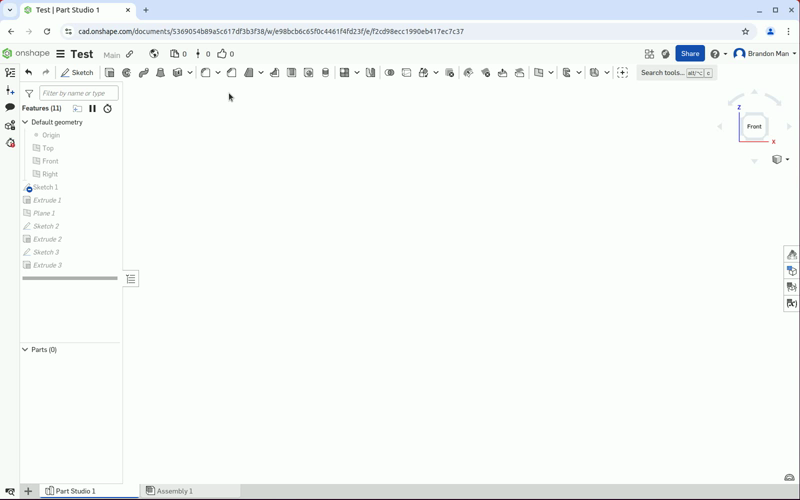
key(shift+s)
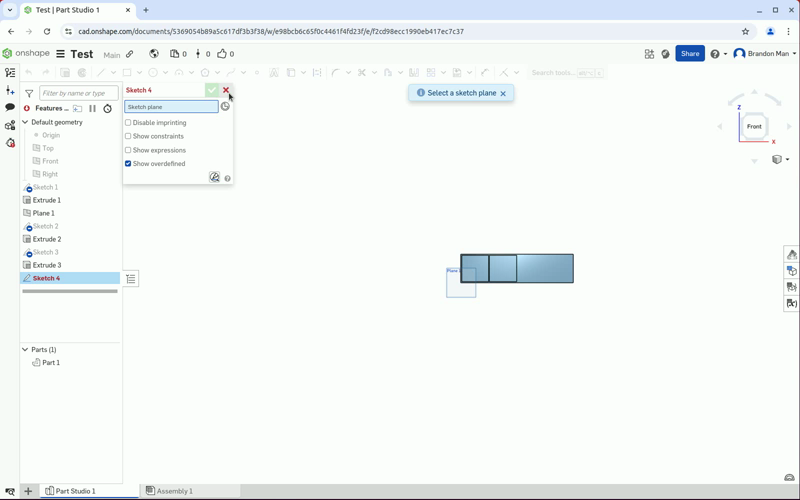
mouse_move(73, 215)
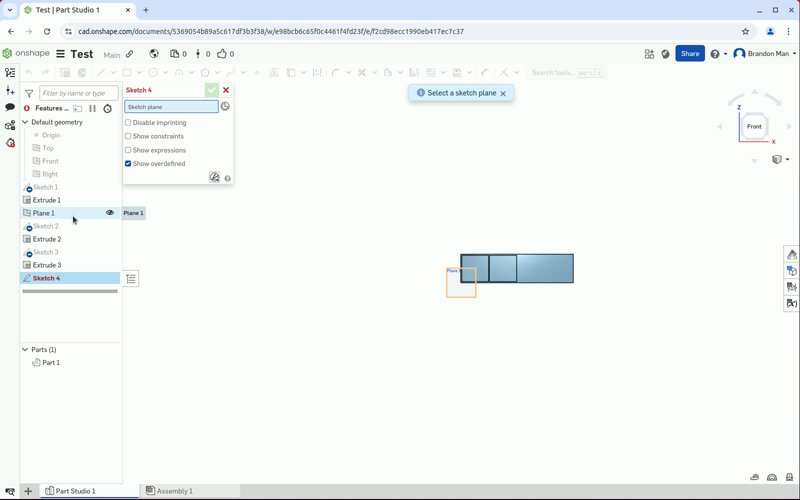
click(73, 215)
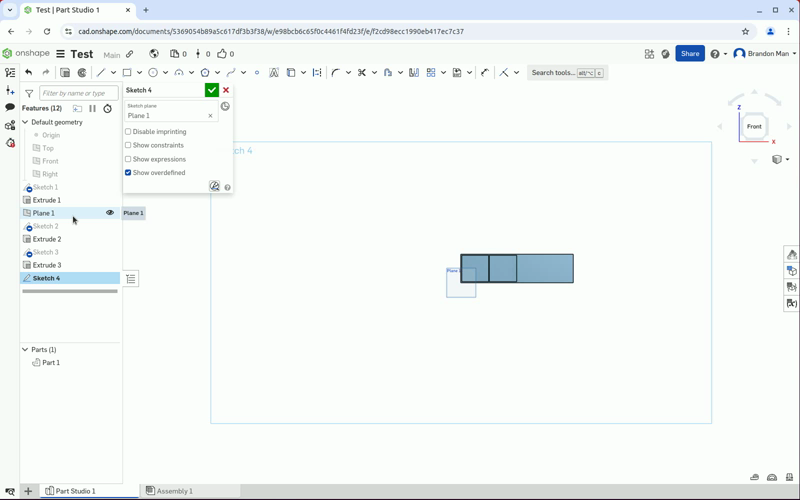
mouse_move(73, 352)
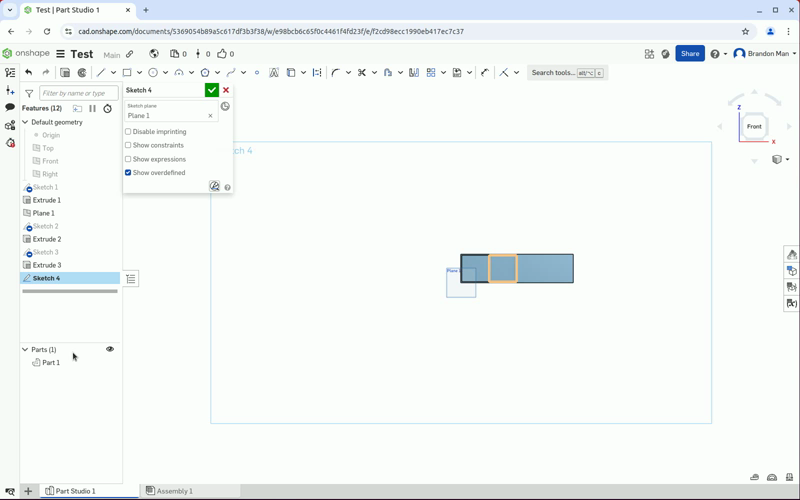
key(y)
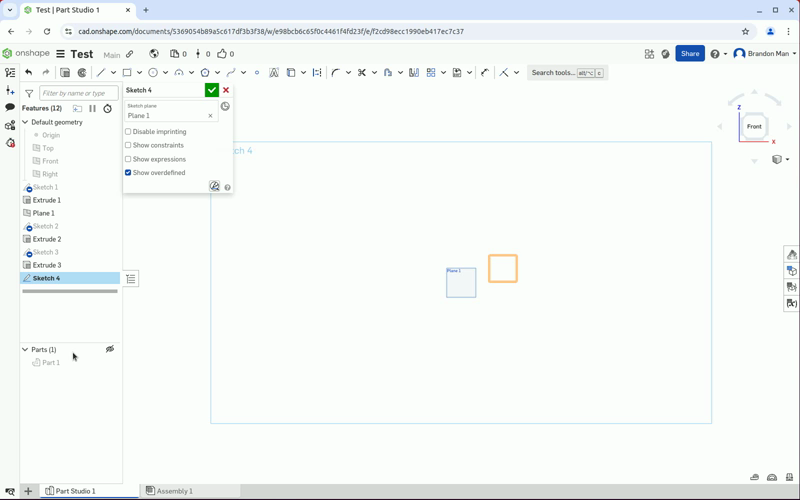
key(l)
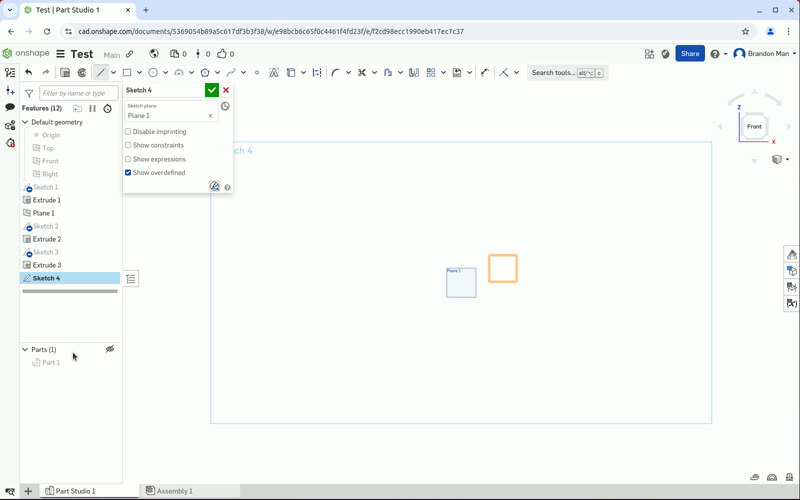
key_down(shift)
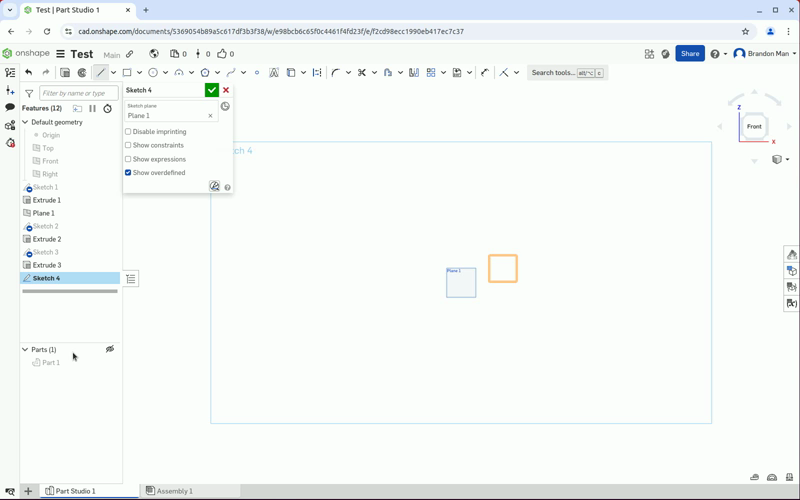
mouse_move(518, 281)
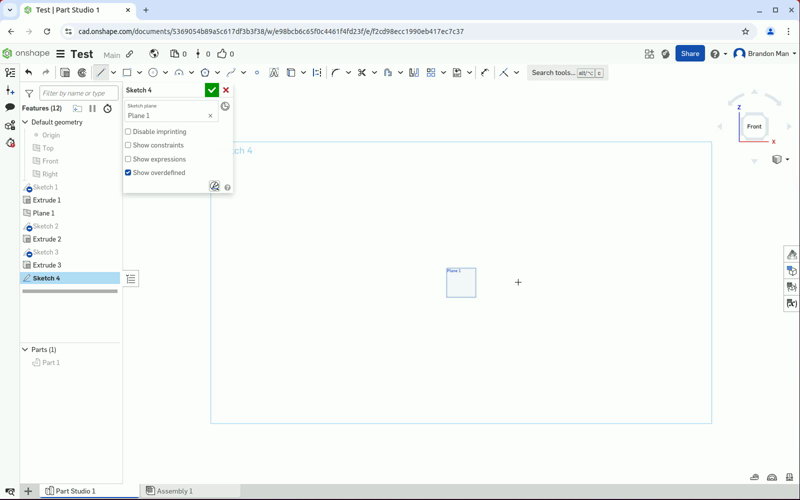
click(518, 281)
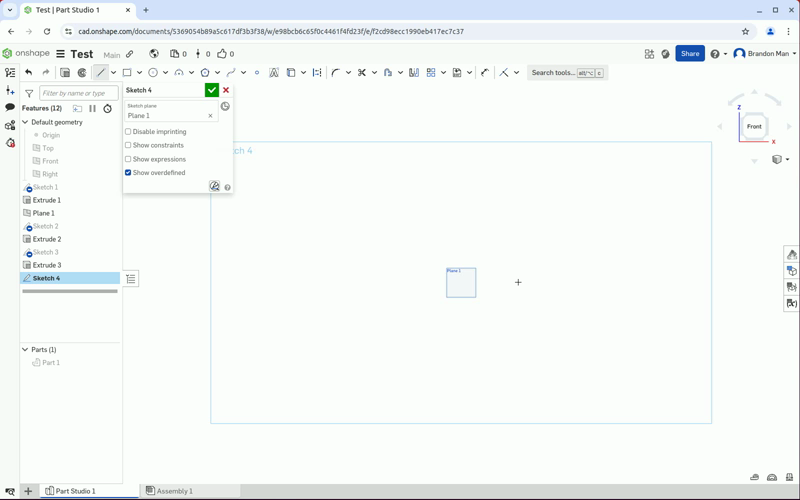
key_up(shift)
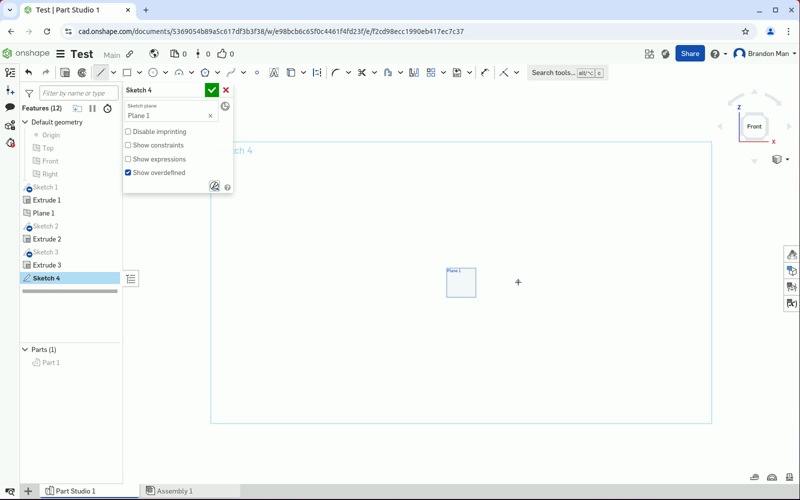
key_down(shift)
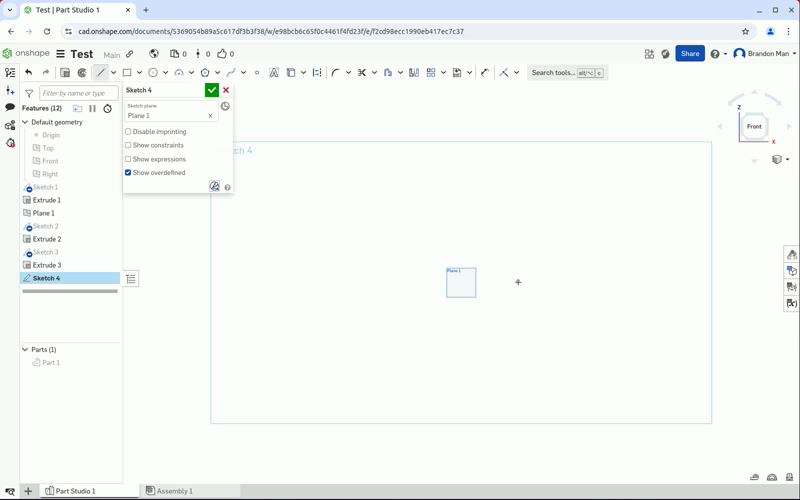
mouse_move(548, 281)
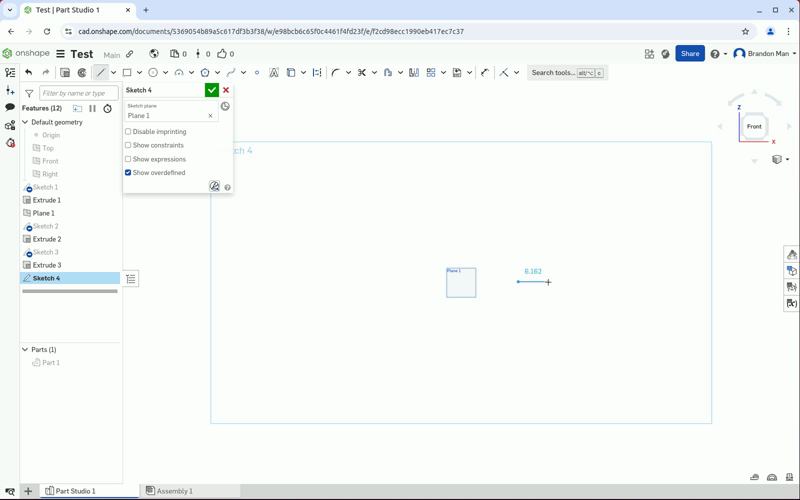
mouse_move(546, 281)
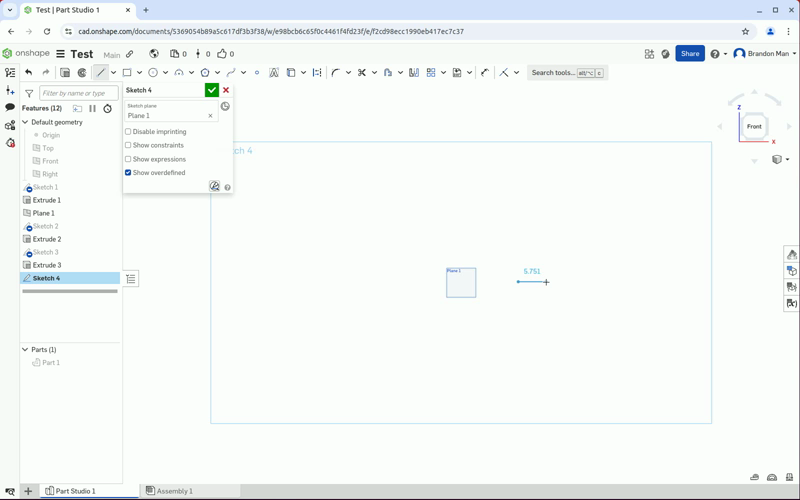
click(546, 281)
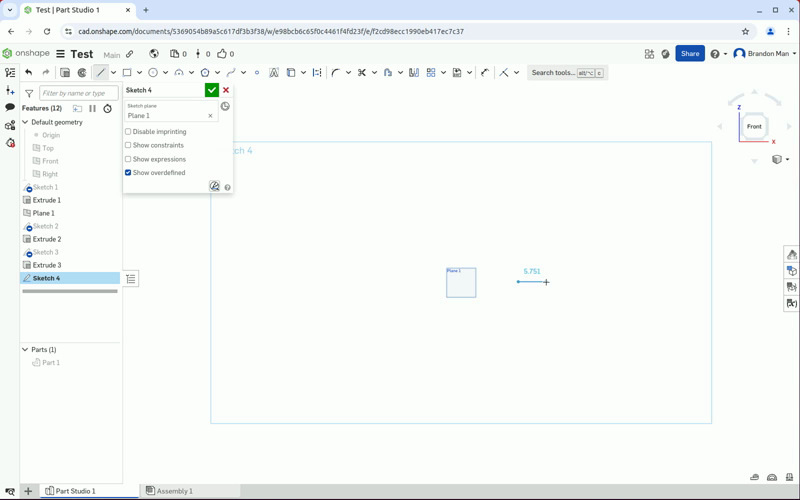
key_up(shift)
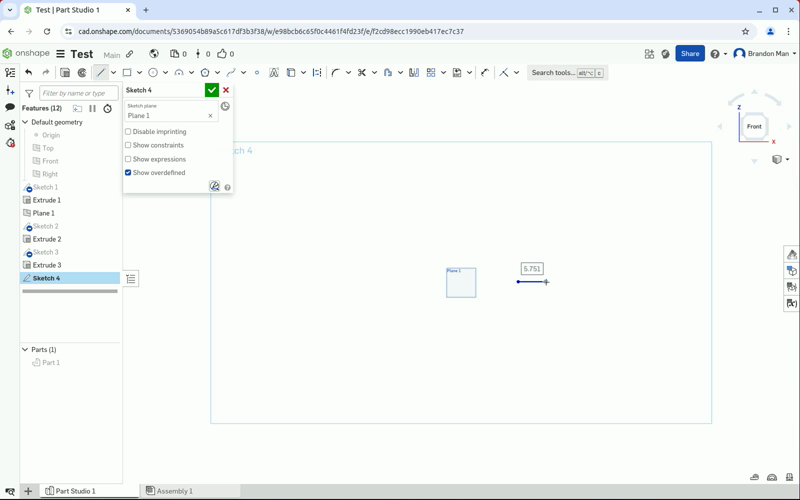
key_down(shift)
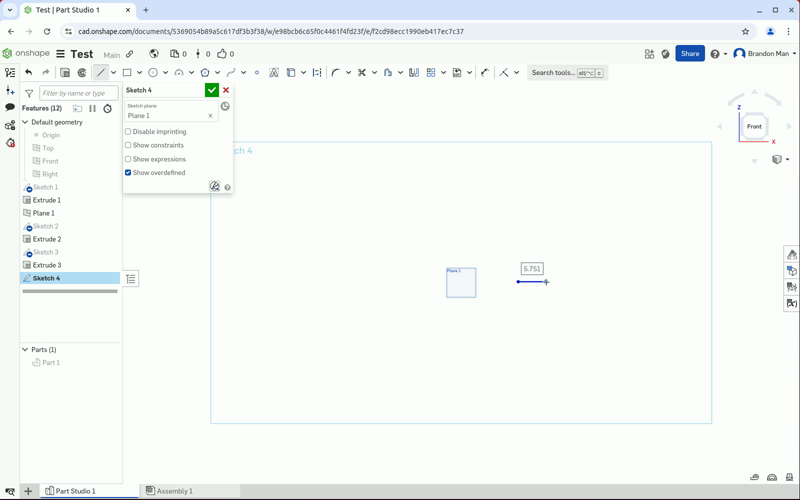
mouse_move(576, 281)
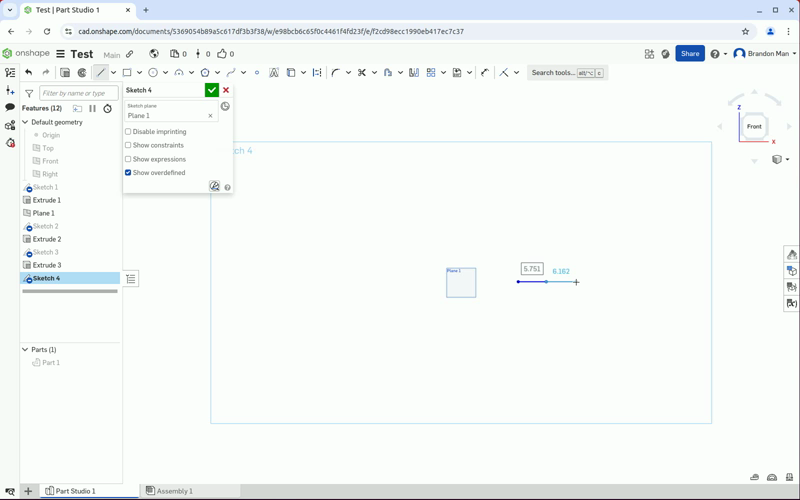
mouse_move(546, 255)
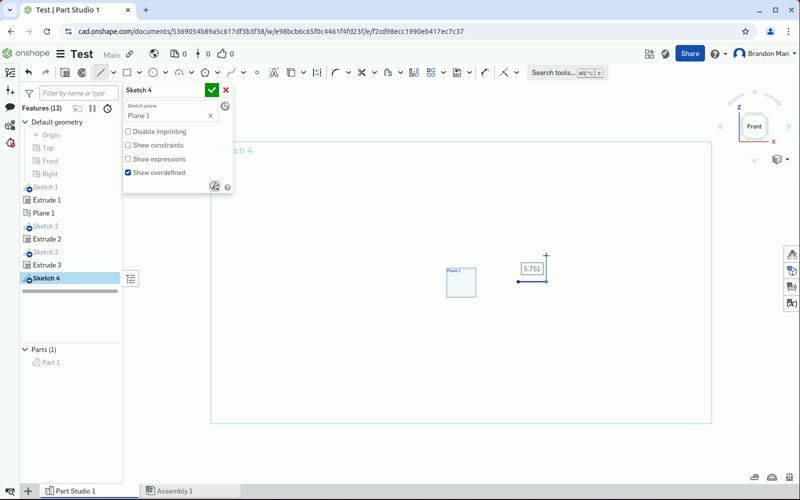
click(546, 255)
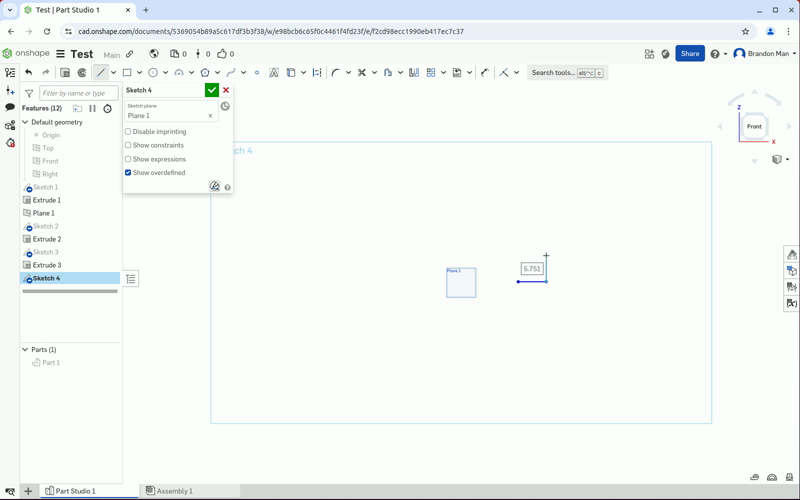
key_up(shift)
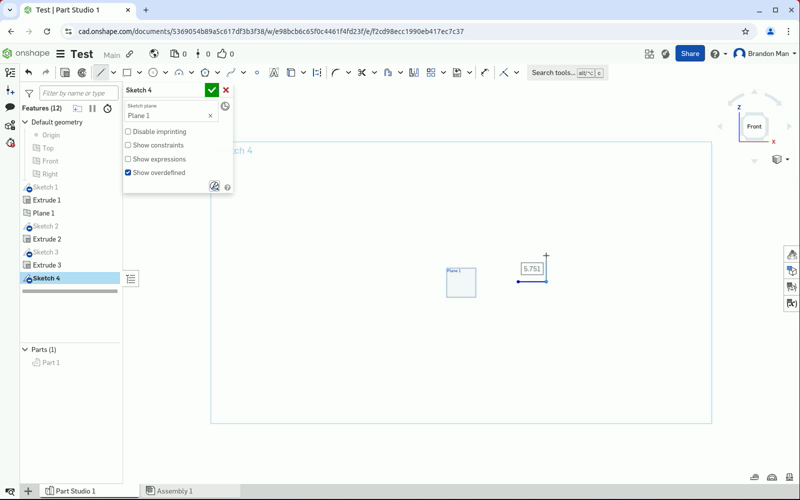
key_down(shift)
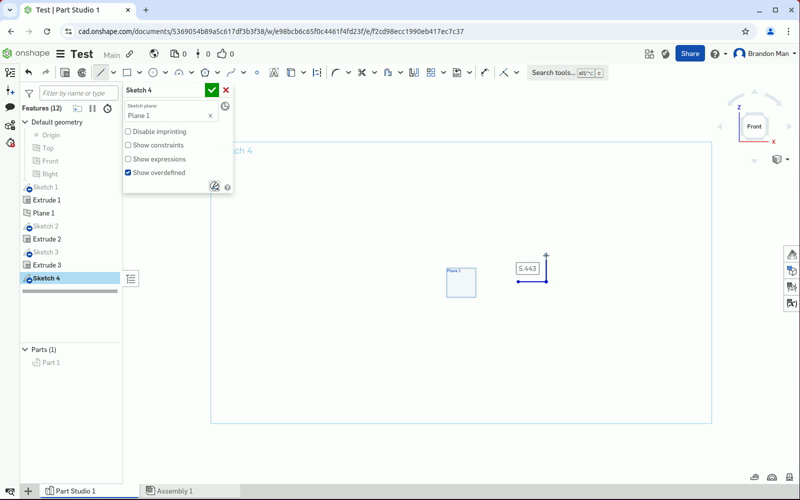
mouse_move(576, 255)
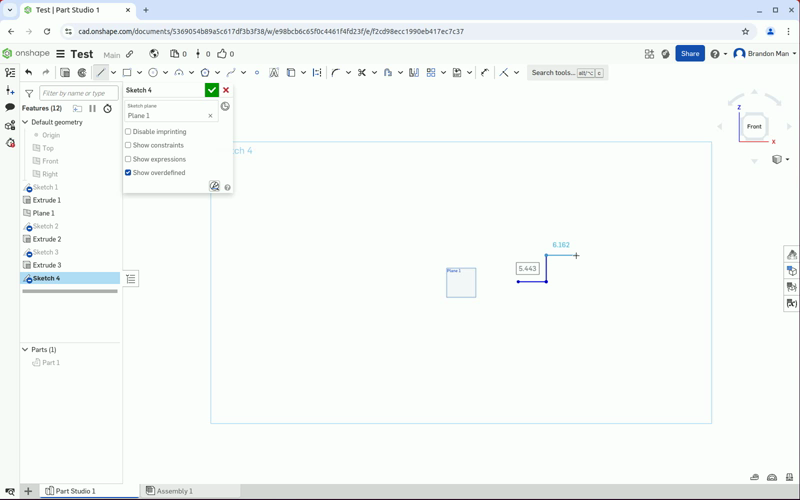
mouse_move(518, 255)
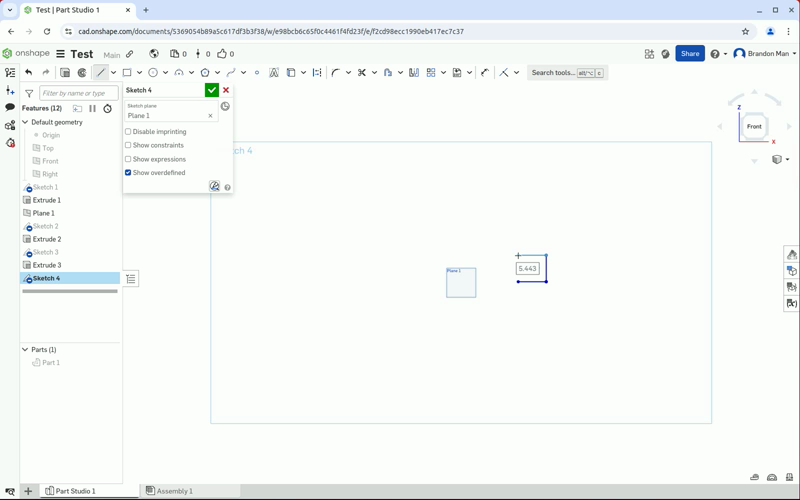
click(518, 255)
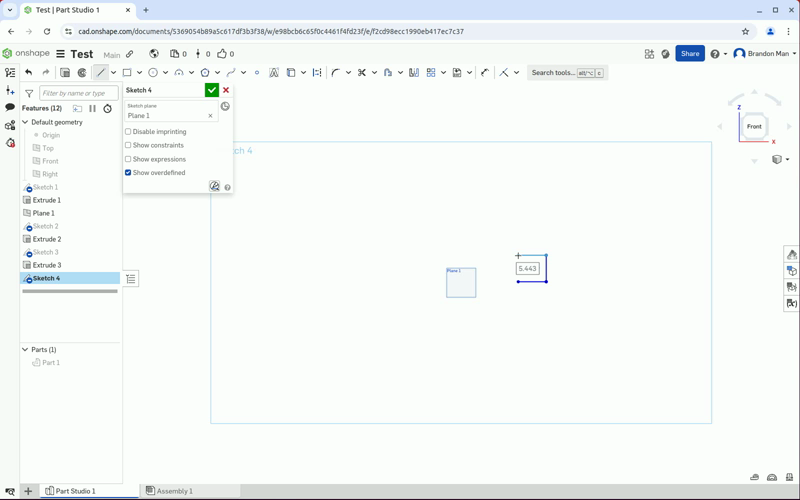
key_up(shift)
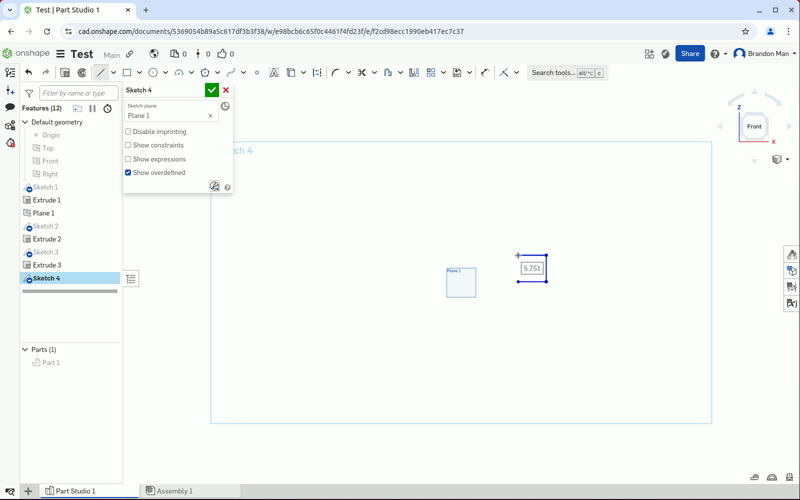
mouse_move(548, 255)
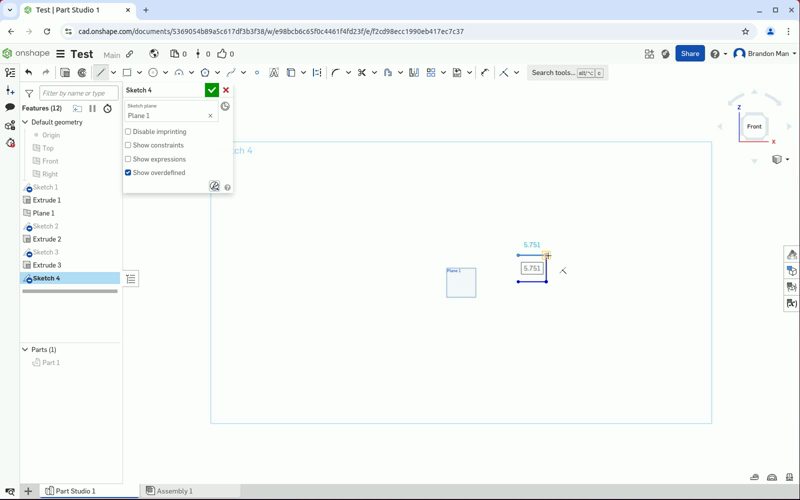
key_down(shift)
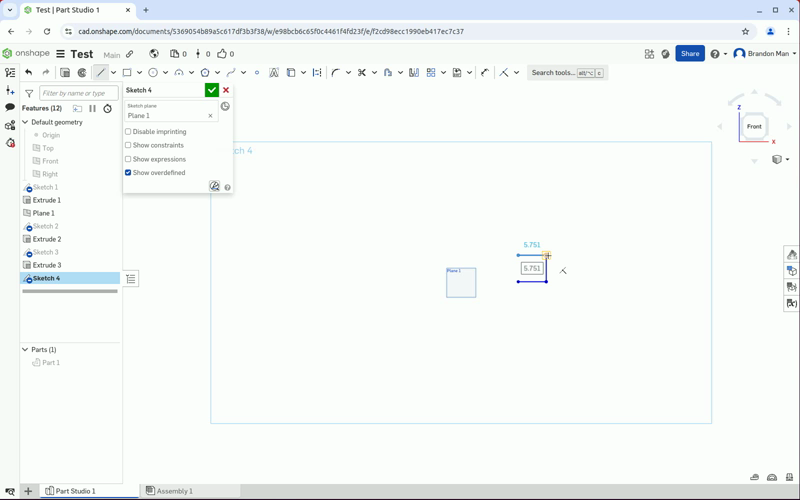
mouse_move(518, 281)
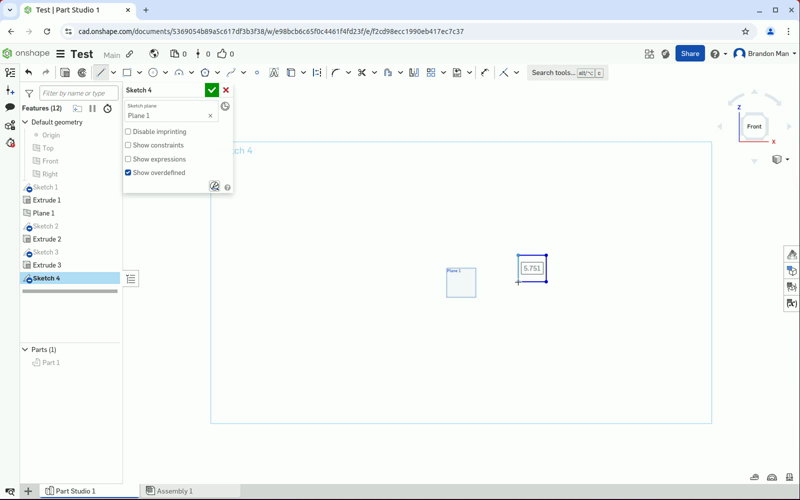
key_up(shift)
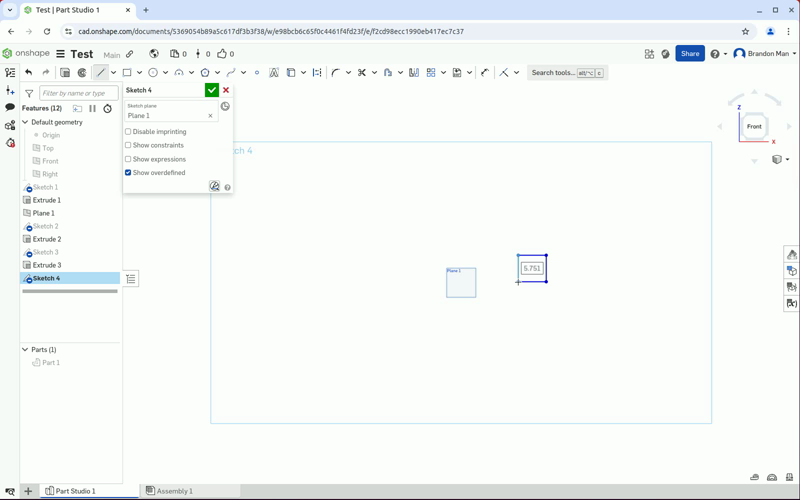
click(518, 281)
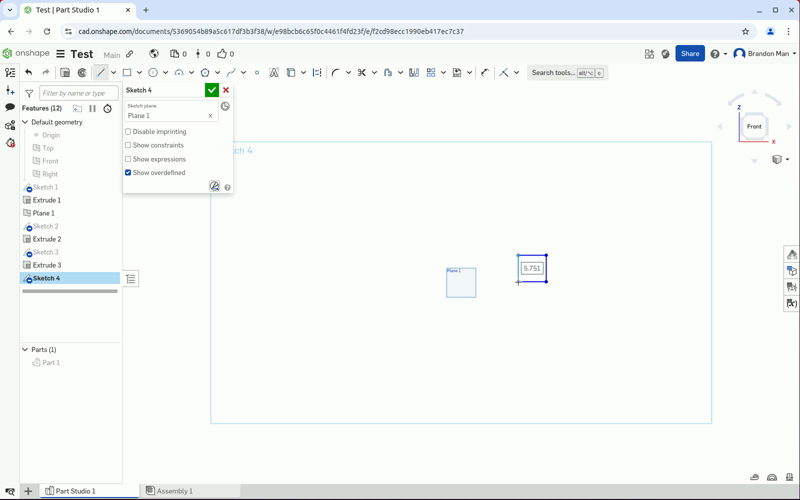
key(esc)
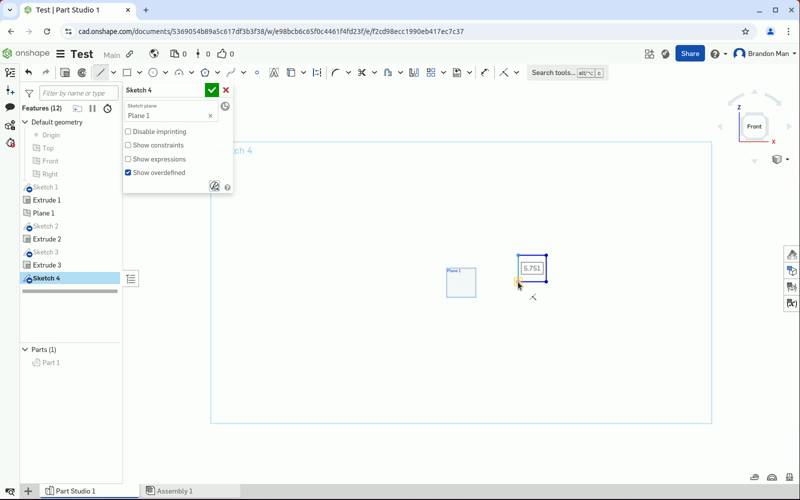
mouse_move(519, 265)
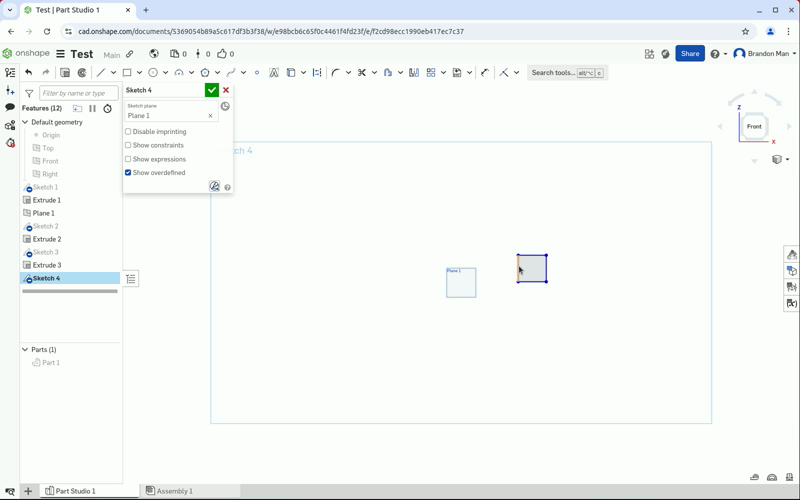
scroll(6)
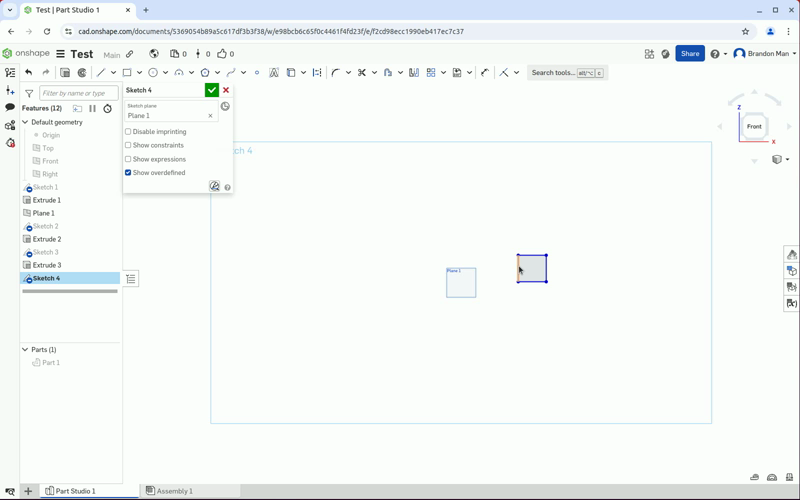
scroll(6)
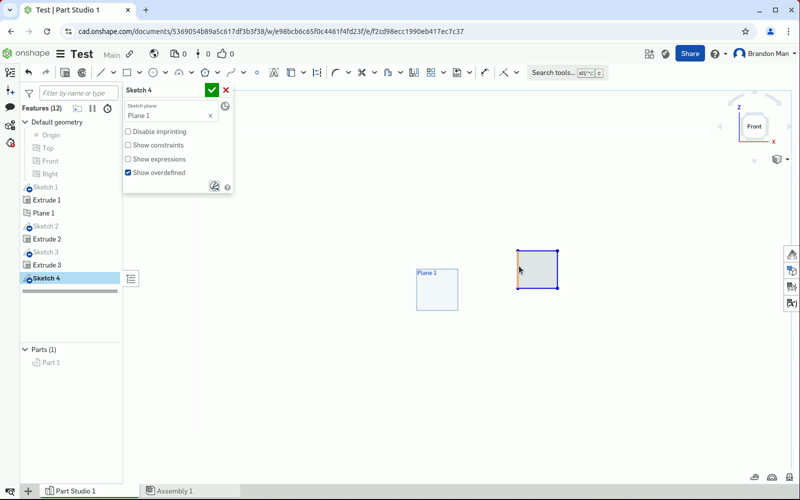
scroll(6)
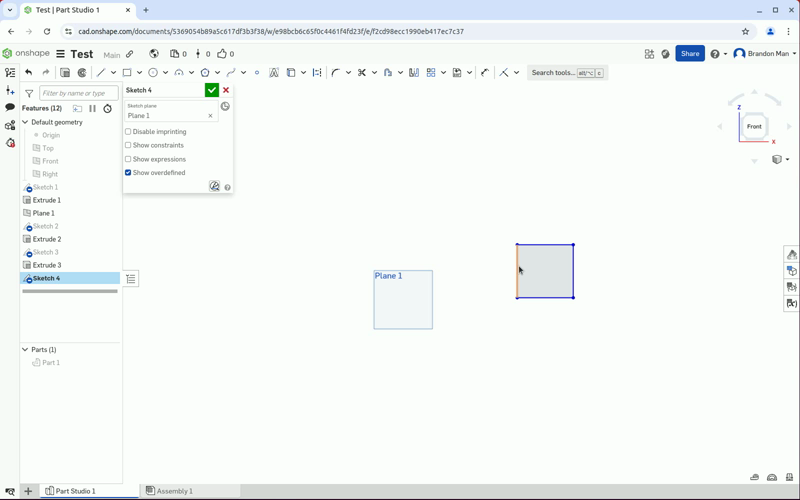
scroll(6)
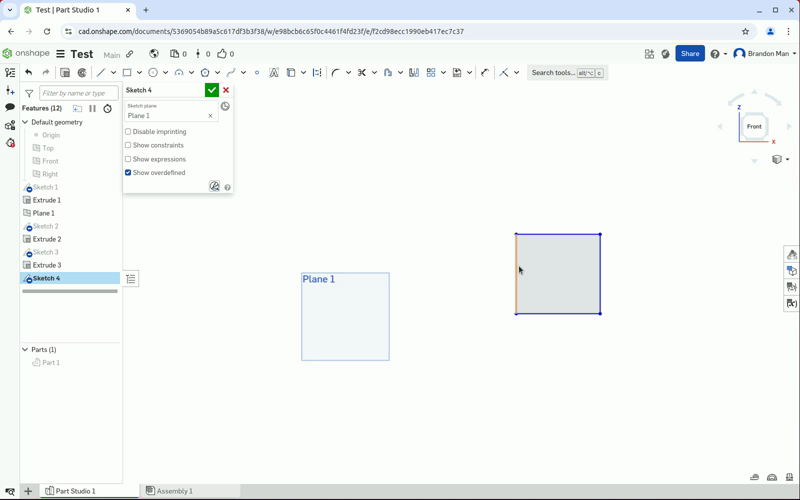
scroll(6)
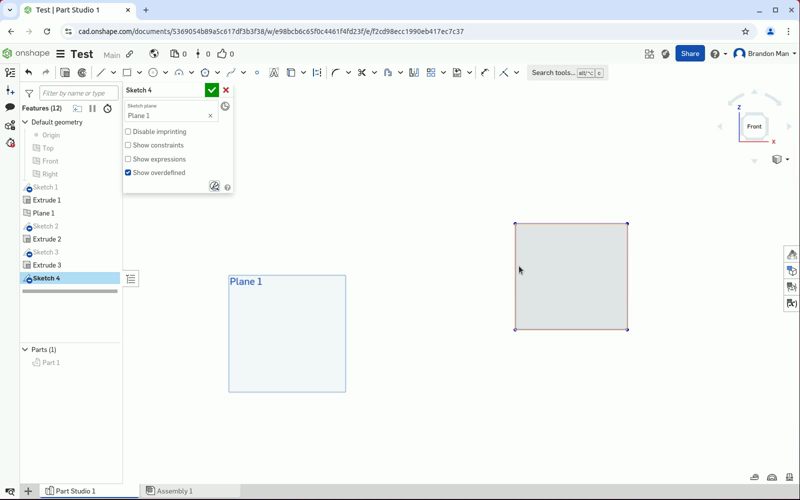
scroll(6)
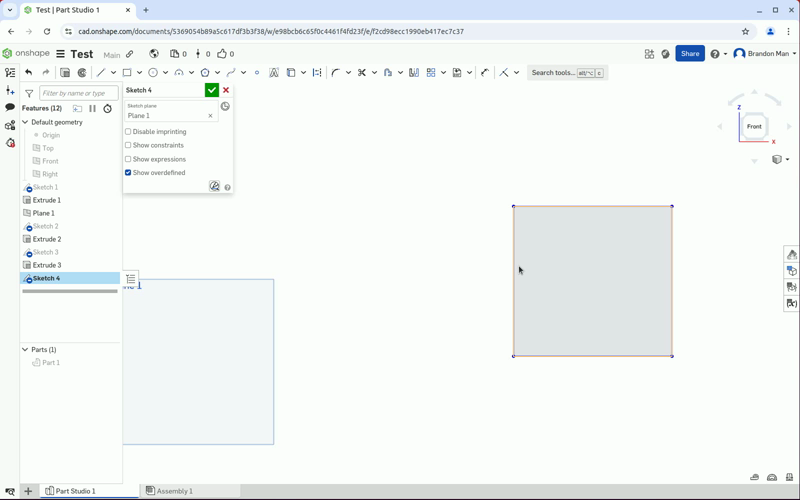
scroll(6)
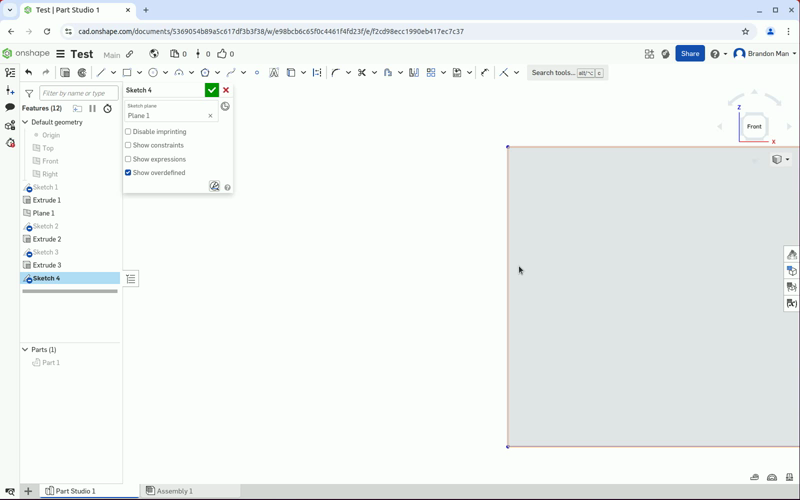
click(519, 265)
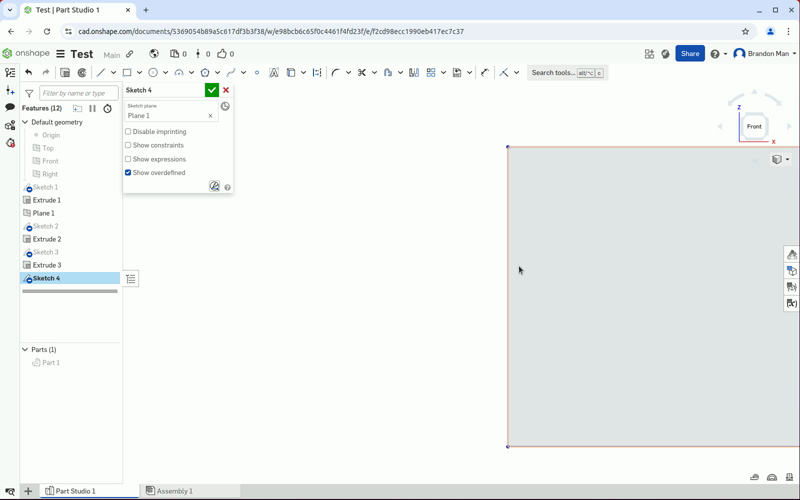
scroll(-6)
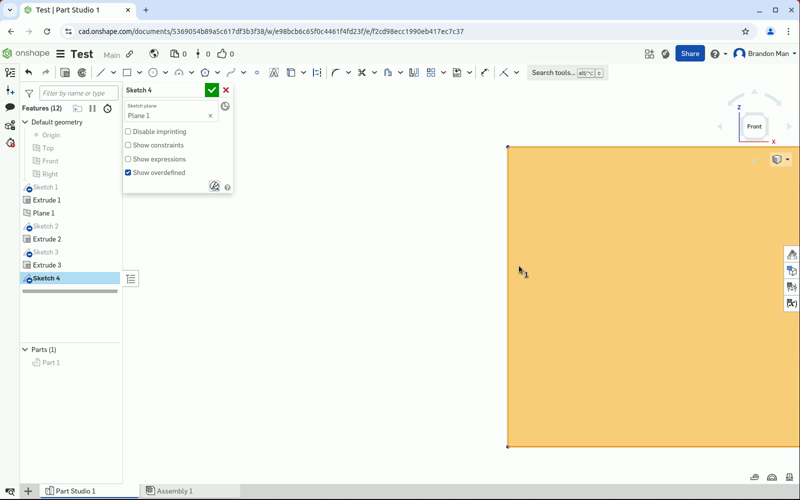
scroll(-6)
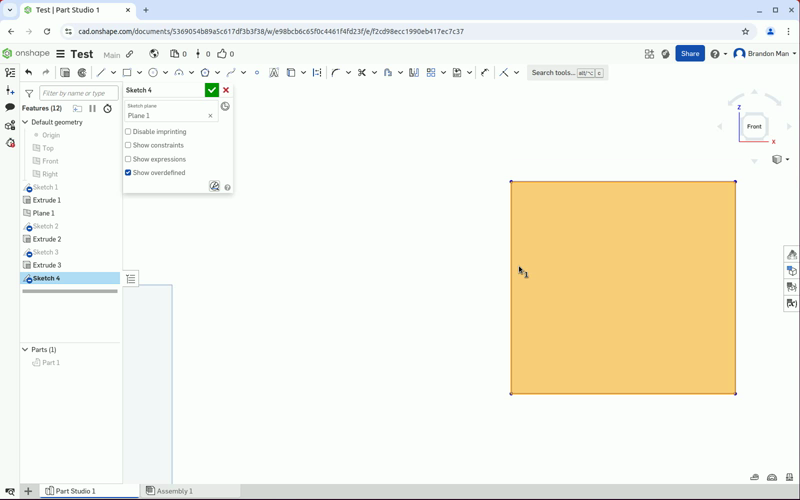
scroll(-6)
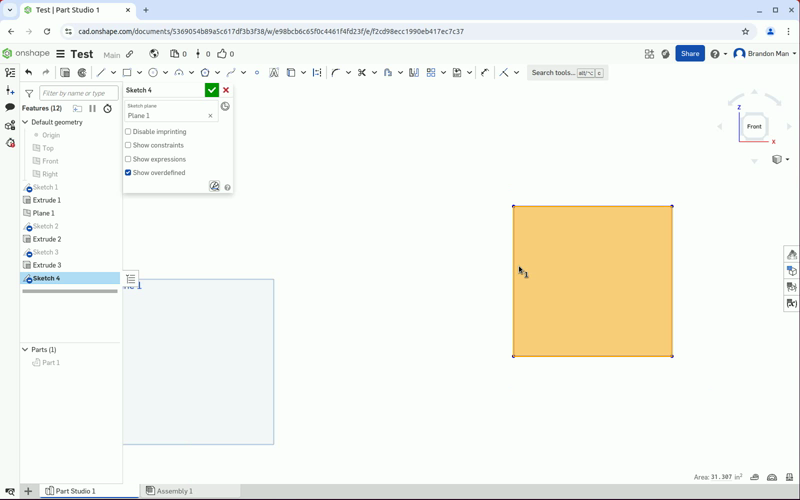
scroll(-6)
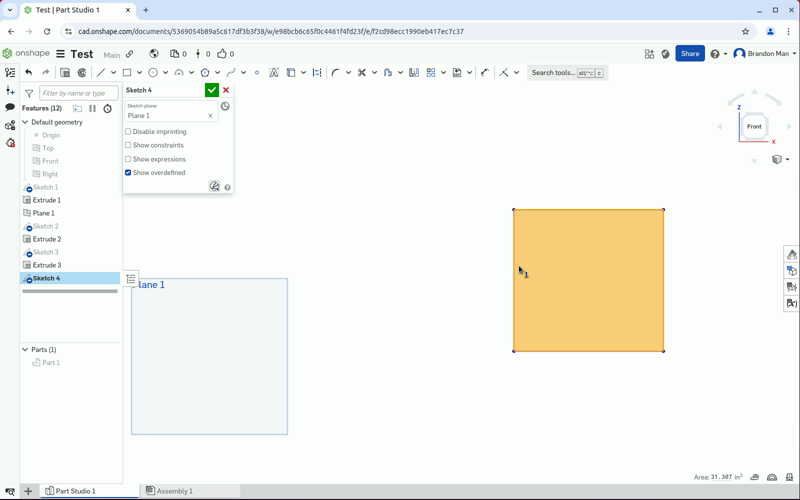
scroll(-6)
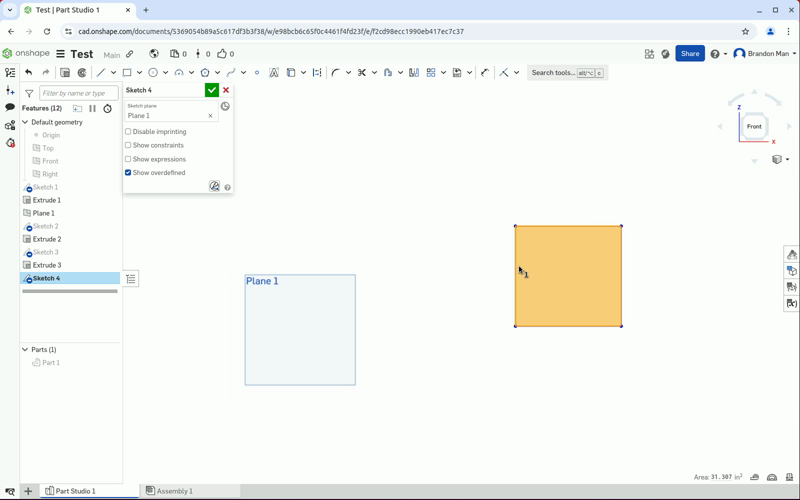
scroll(-6)
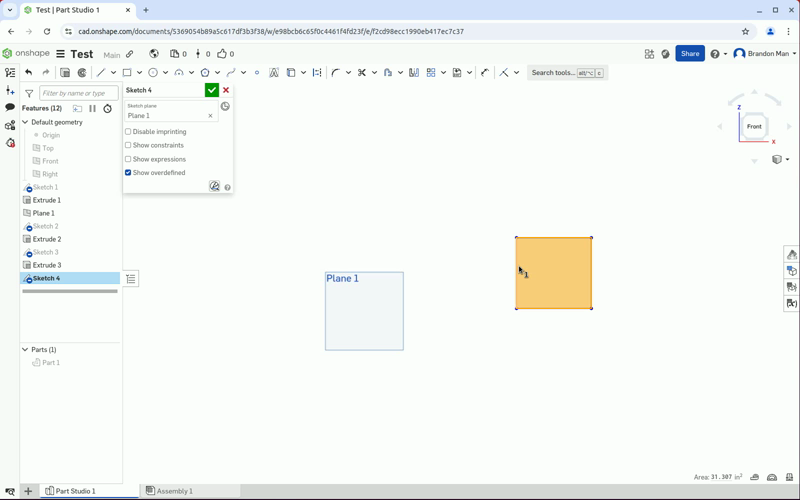
scroll(-6)
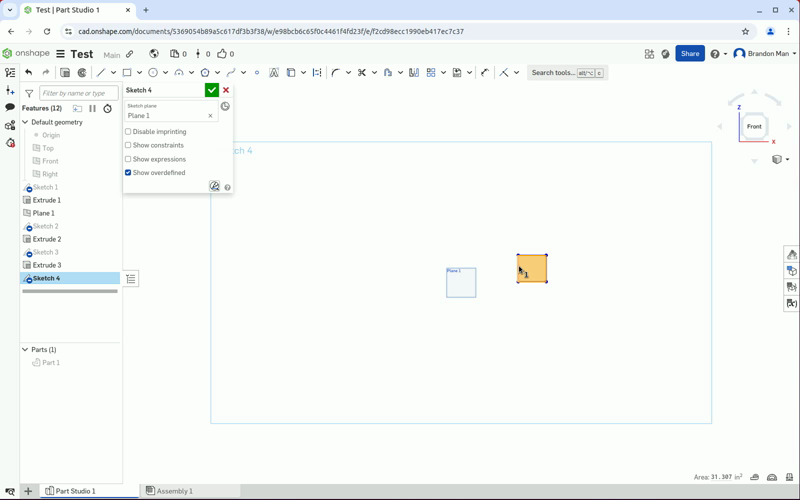
mouse_move(73, 352)
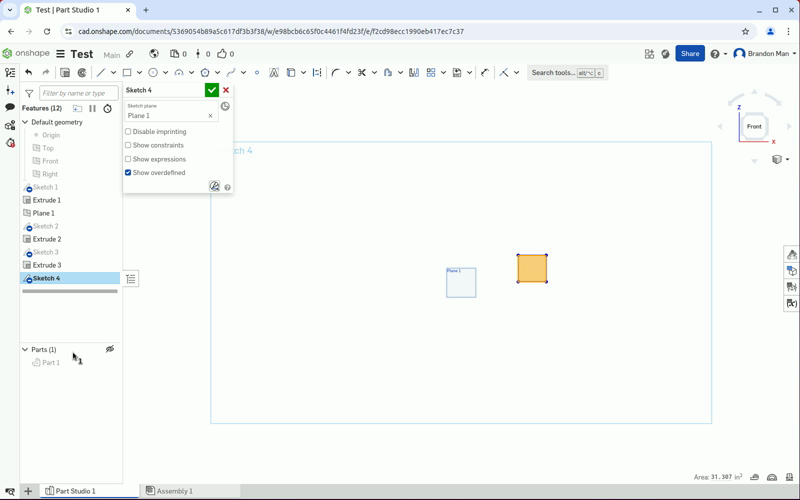
key(shift+y)
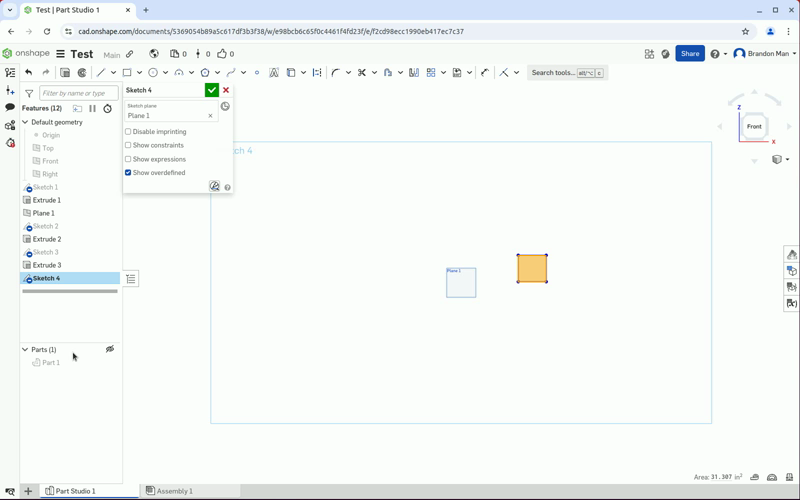
key(shift+e)
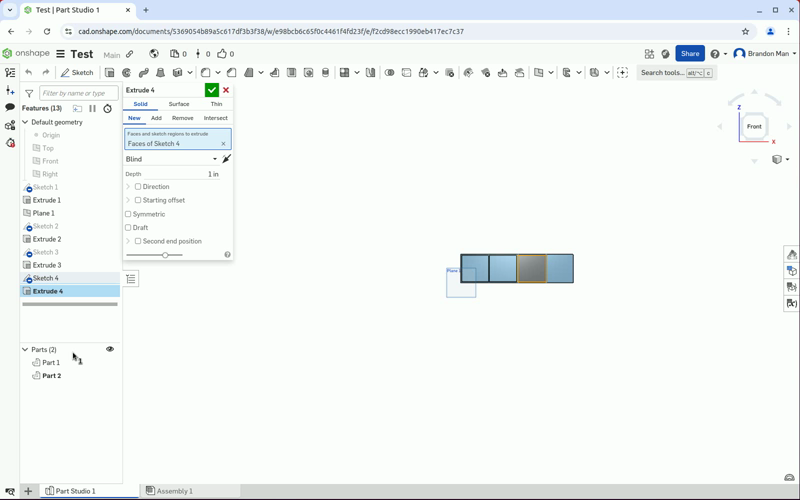
mouse_move(143, 106)
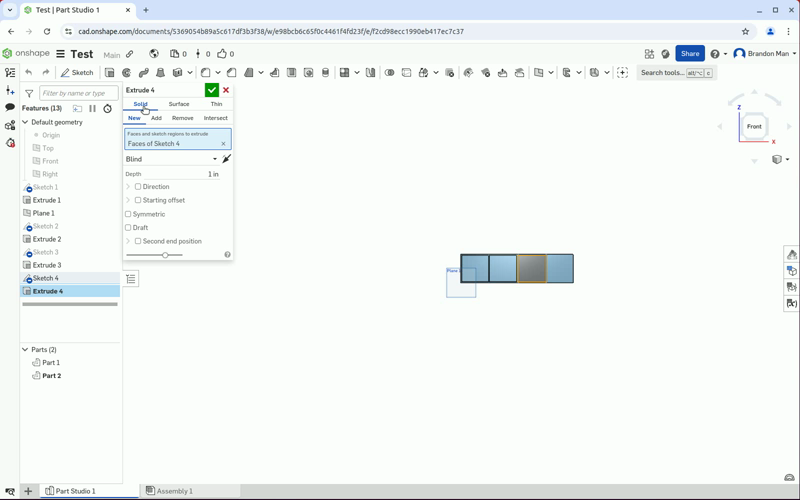
click(143, 106)
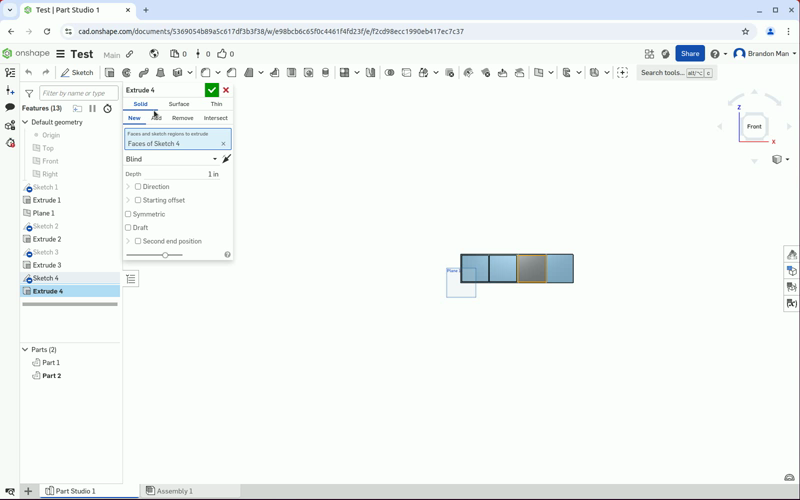
mouse_move(186, 120)
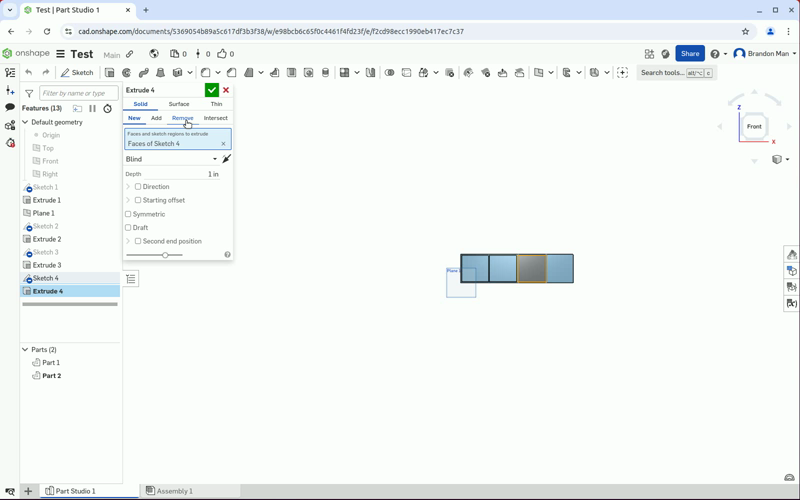
click(186, 120)
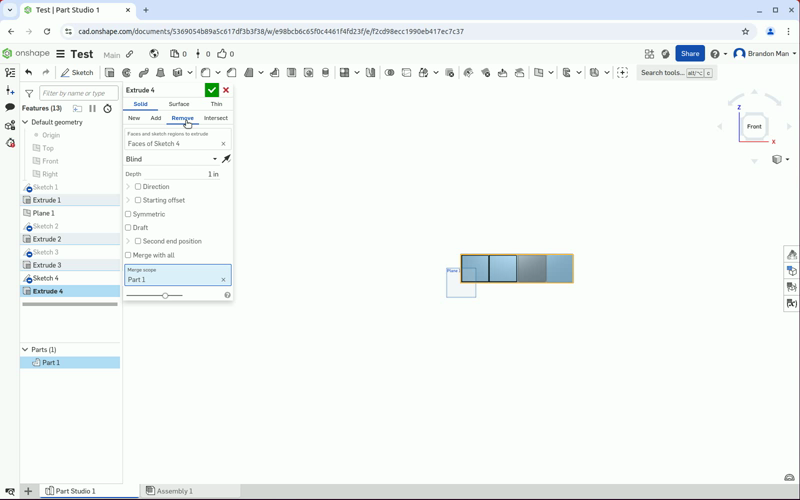
key(tab, 4)
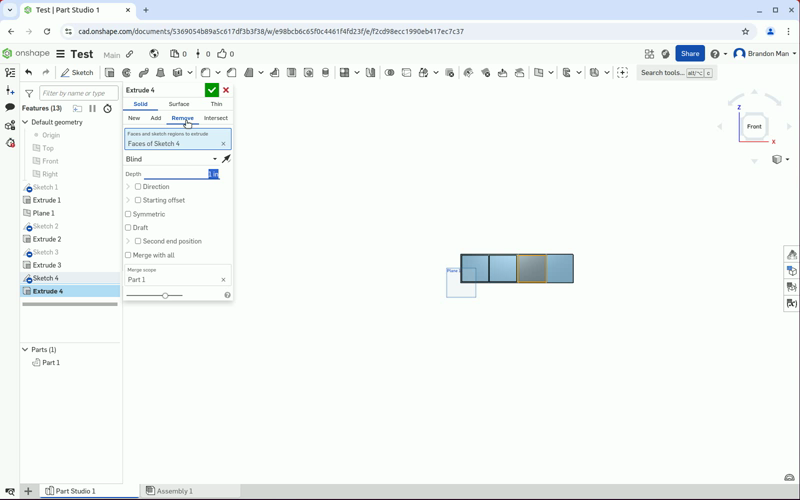
text(9.147)
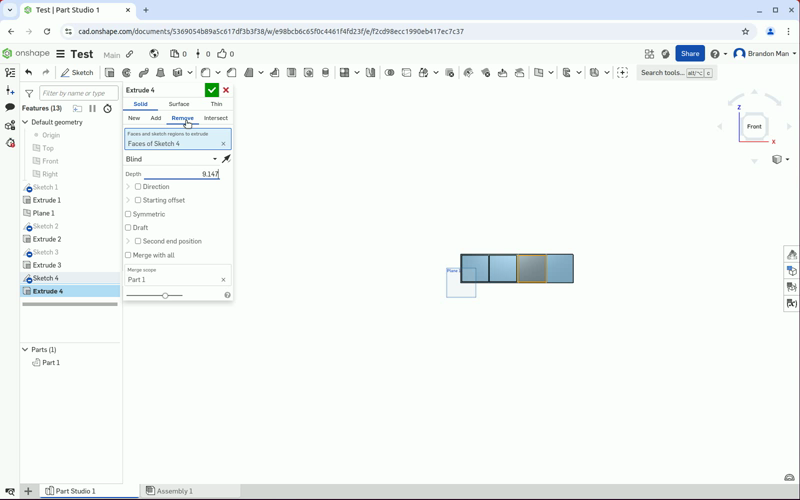
key(tab, 6)
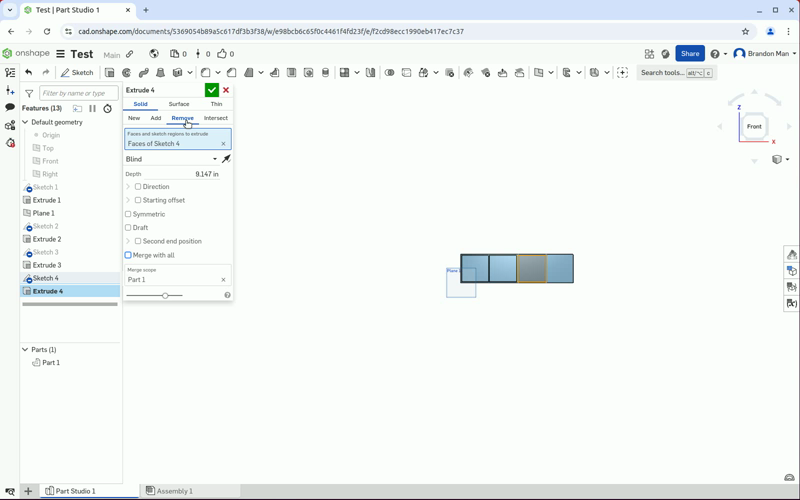
key(space)
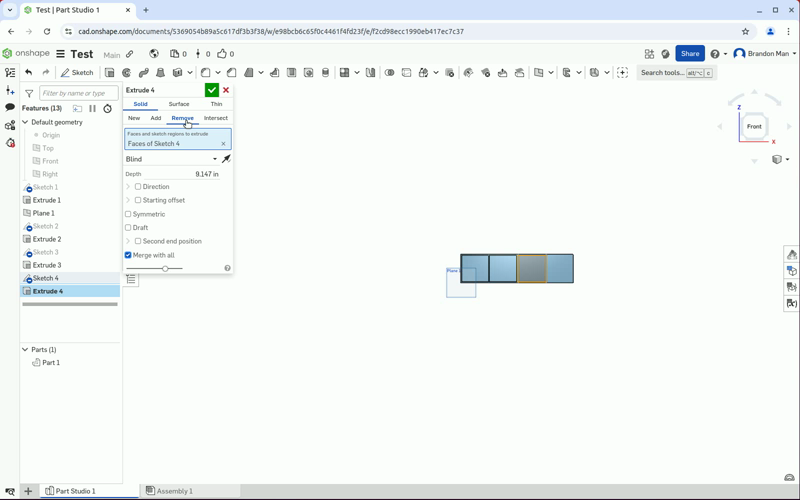
key(enter)
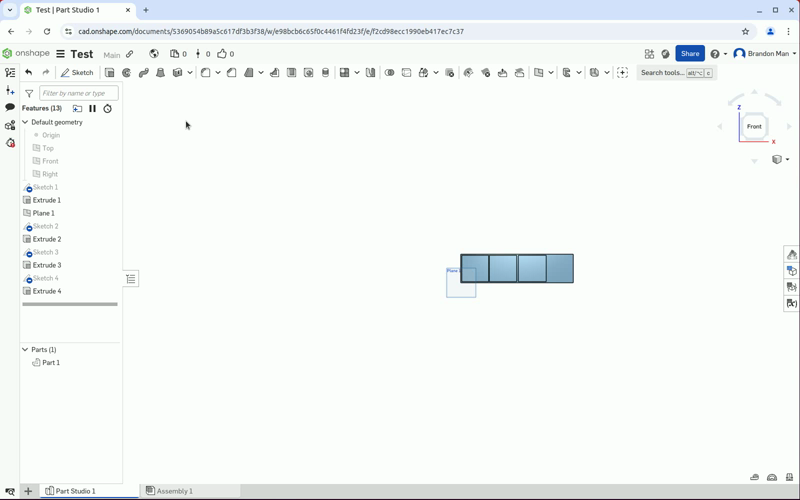
key(shift+h)
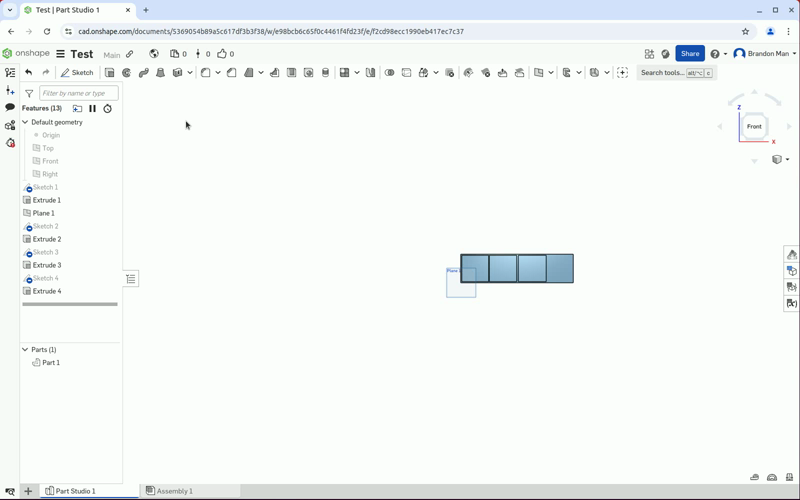
key(shift+h)
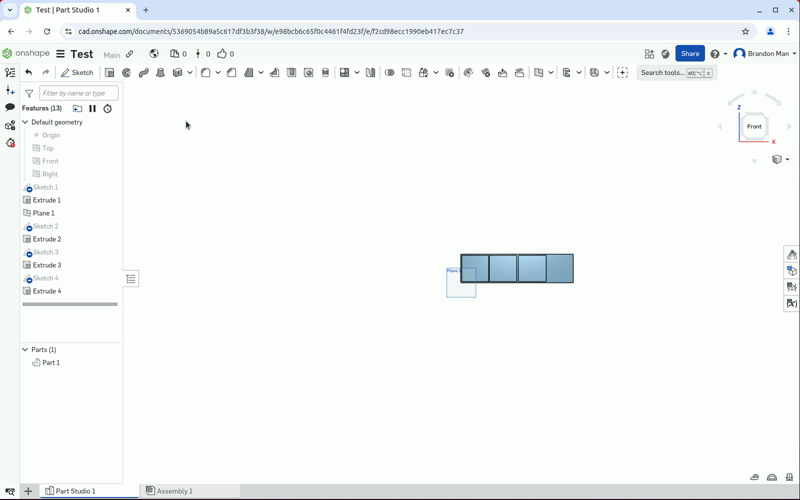
mouse_move(73, 189)
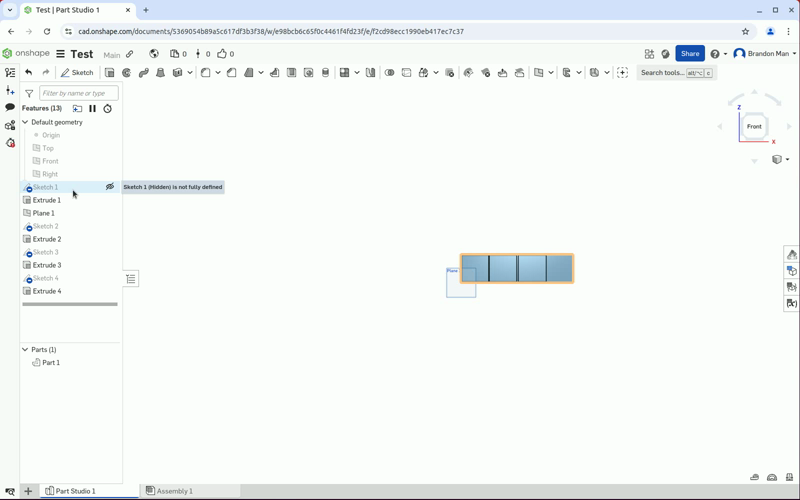
click(73, 189)
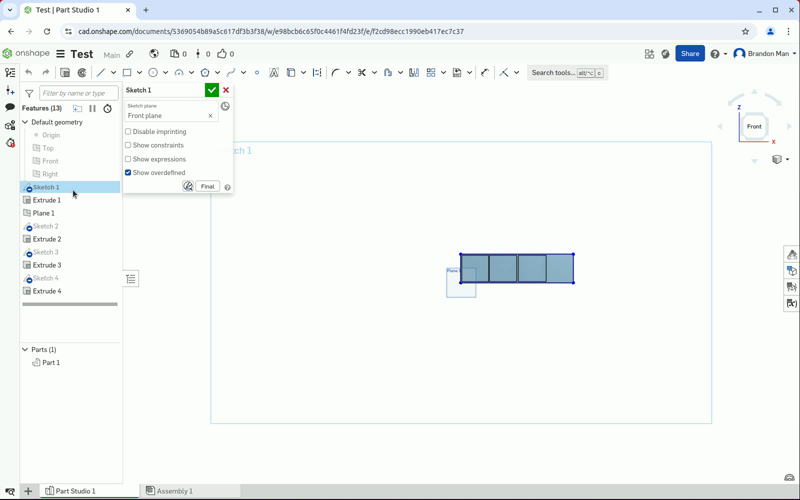
mouse_move(229, 92)
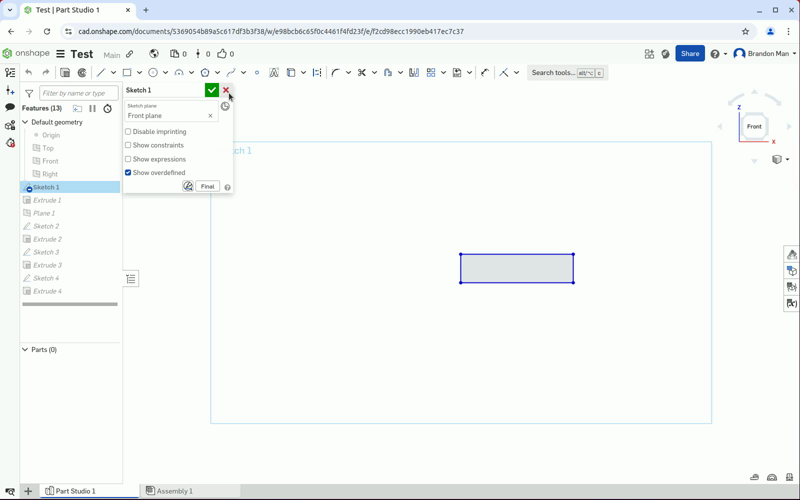
click(229, 92)
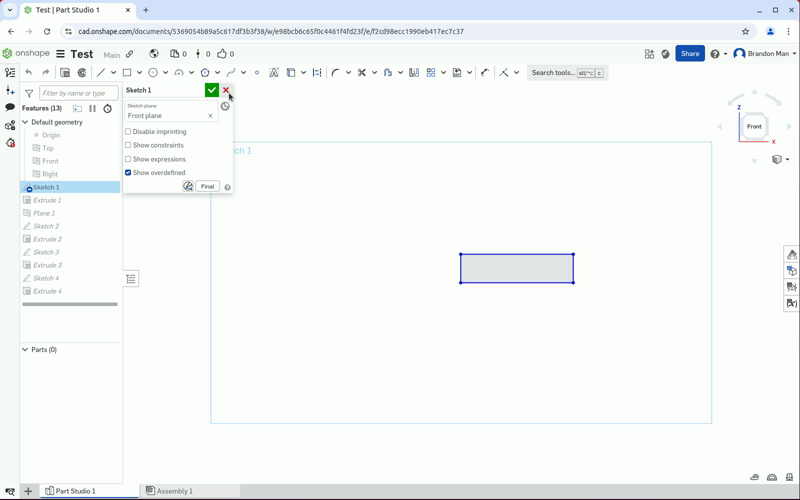
key(shift+s)
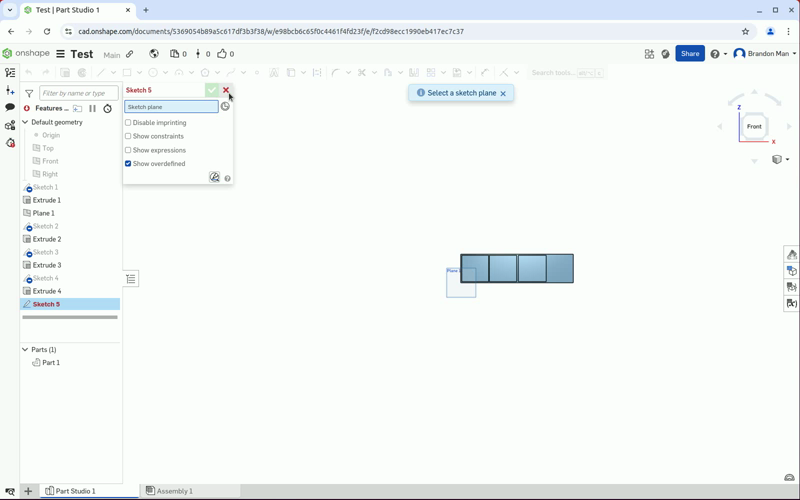
mouse_move(73, 215)
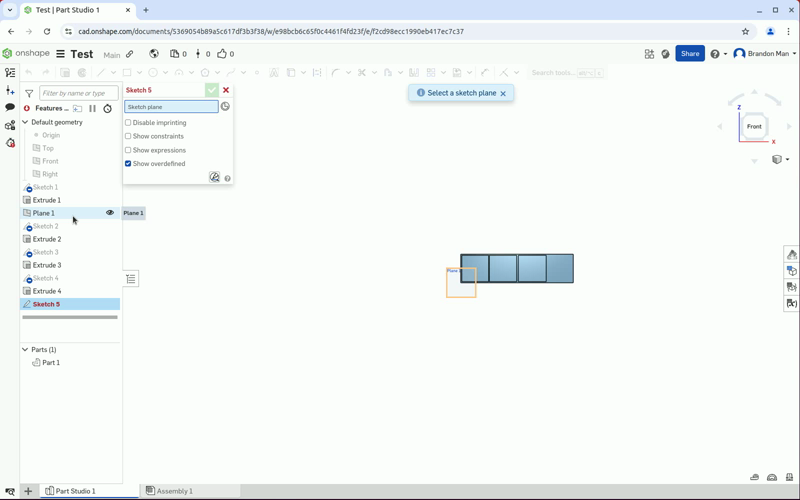
click(73, 215)
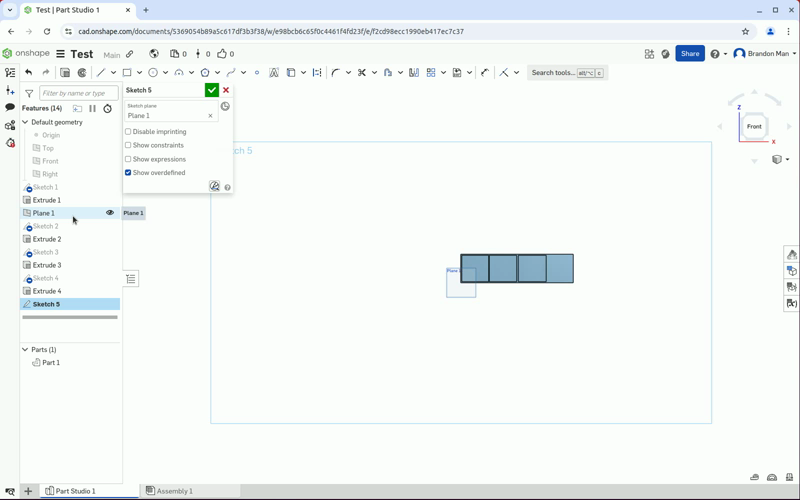
mouse_move(73, 352)
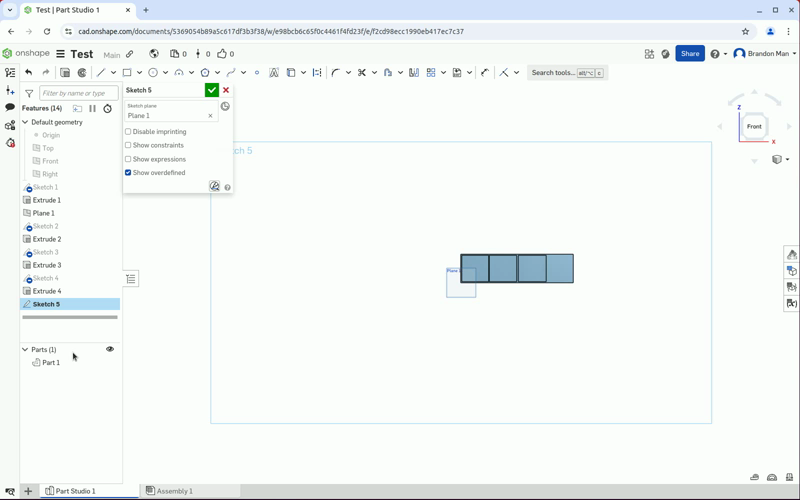
key(y)
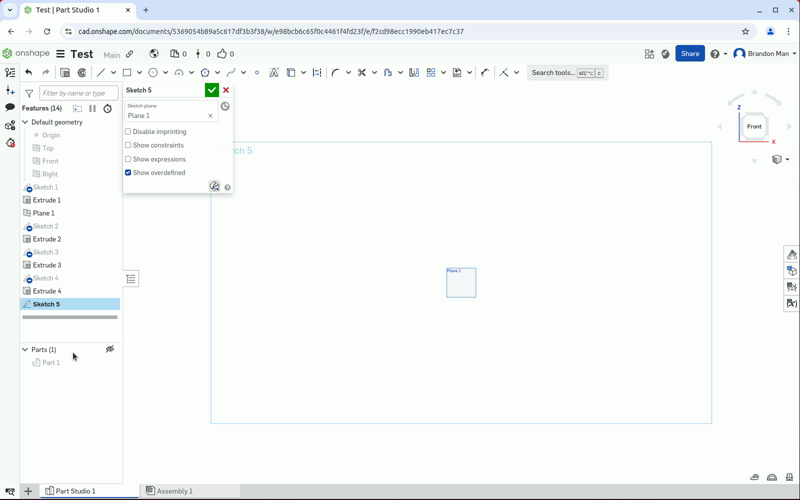
key(l)
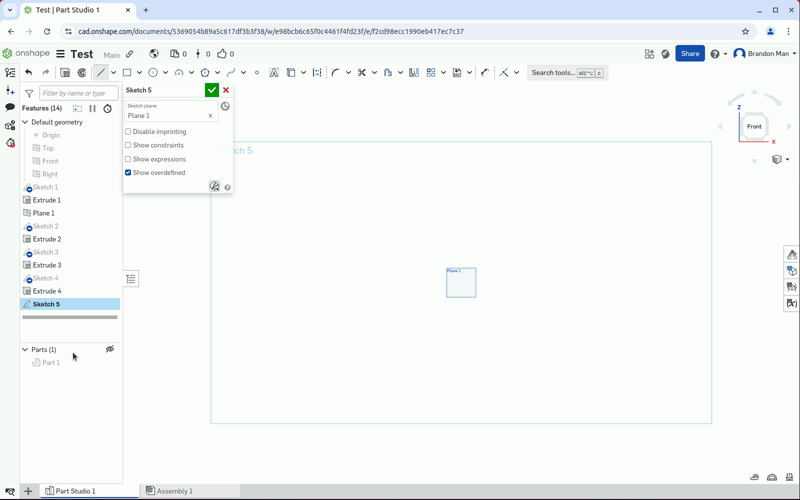
key_down(shift)
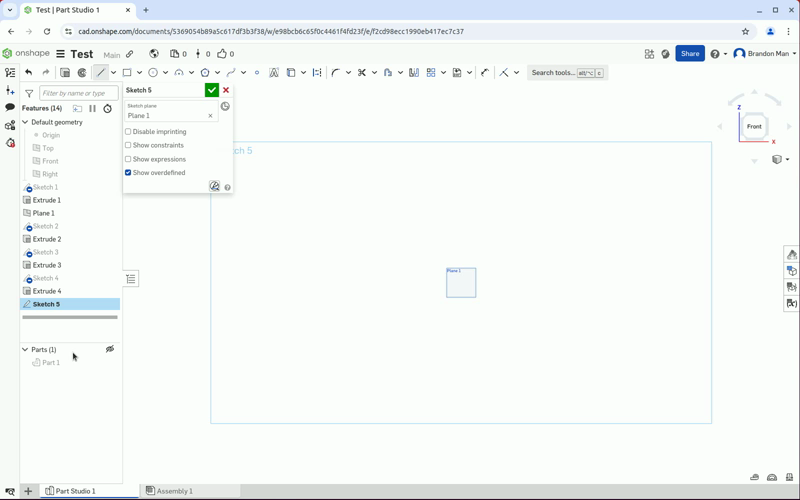
mouse_move(546, 281)
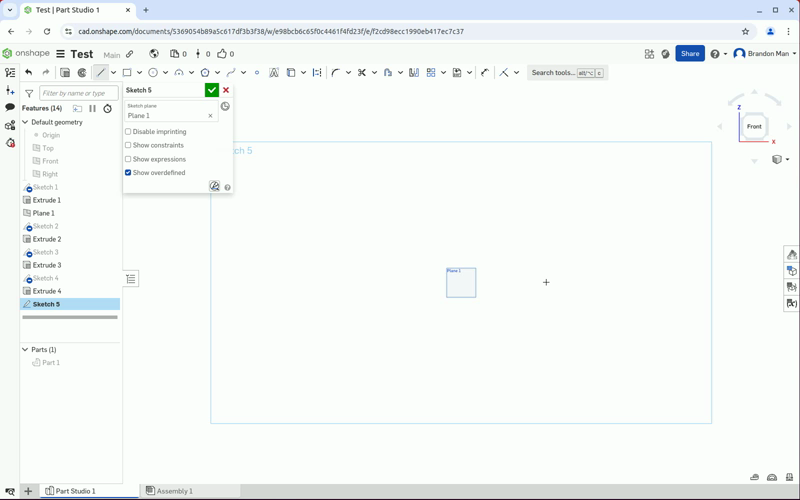
click(546, 281)
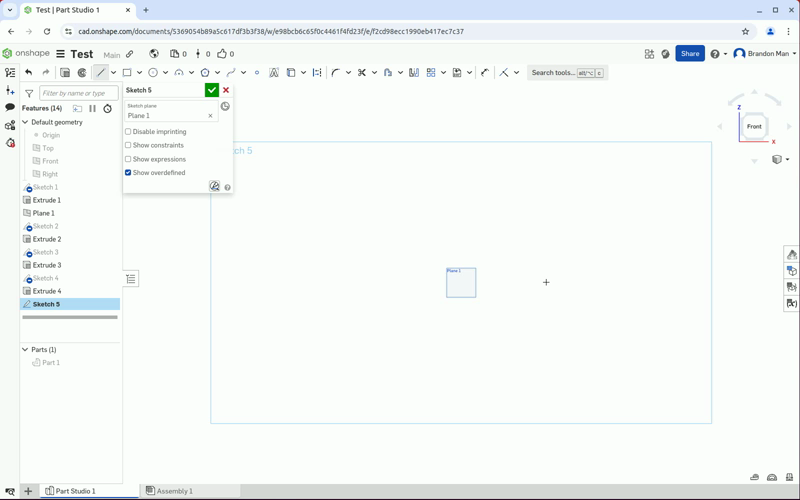
key_up(shift)
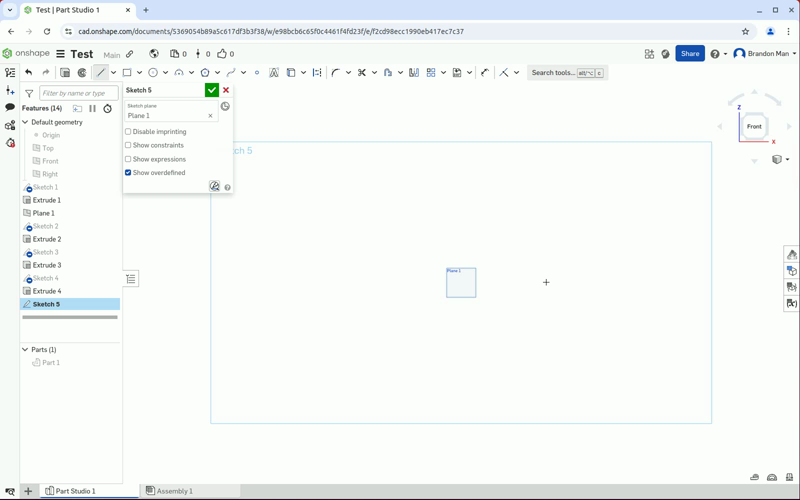
key_down(shift)
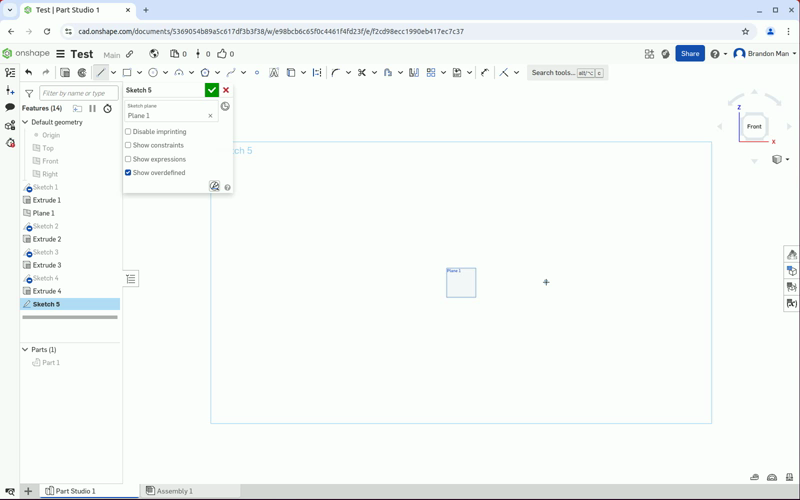
mouse_move(576, 281)
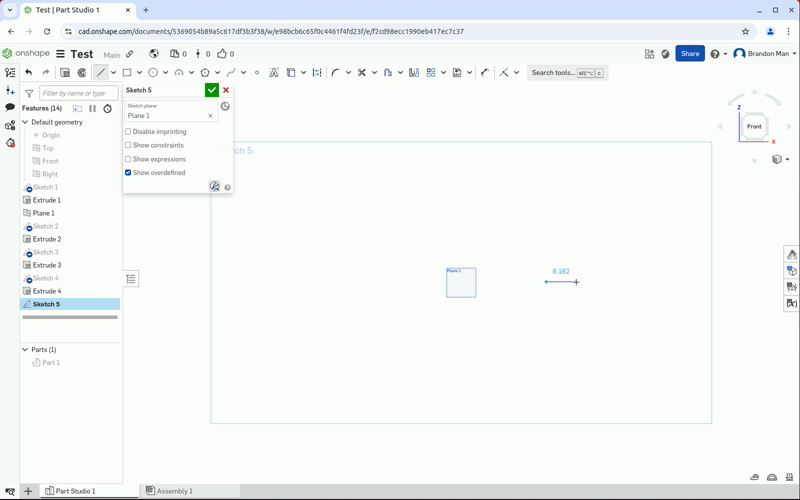
mouse_move(573, 281)
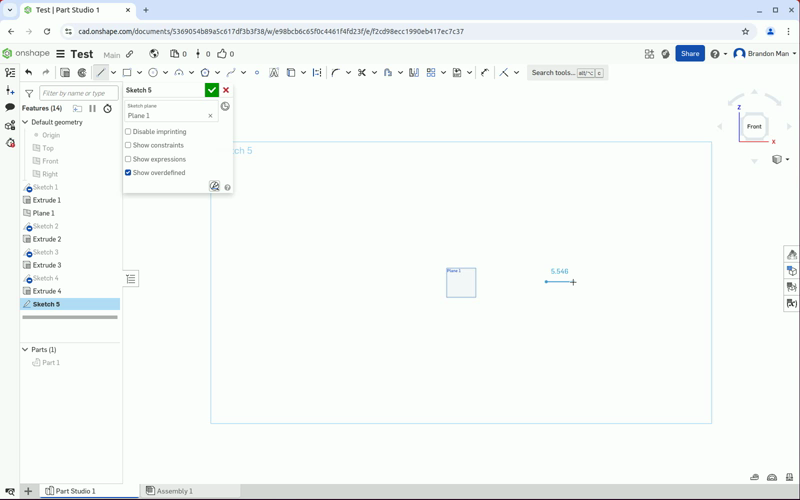
click(573, 281)
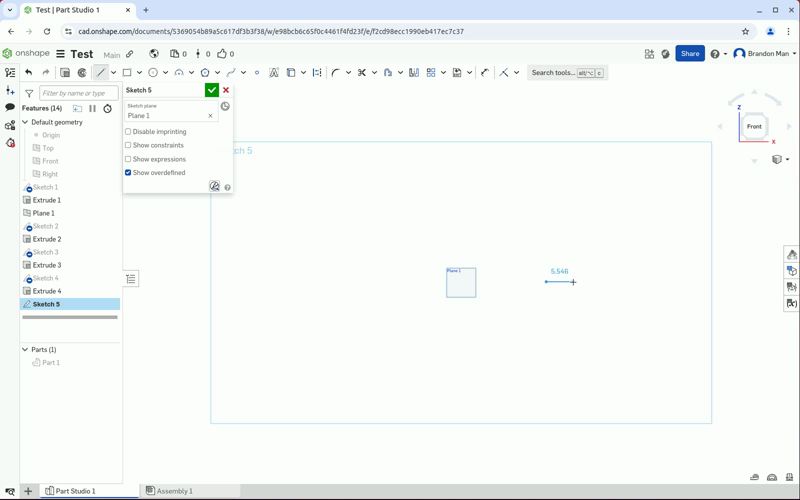
key_up(shift)
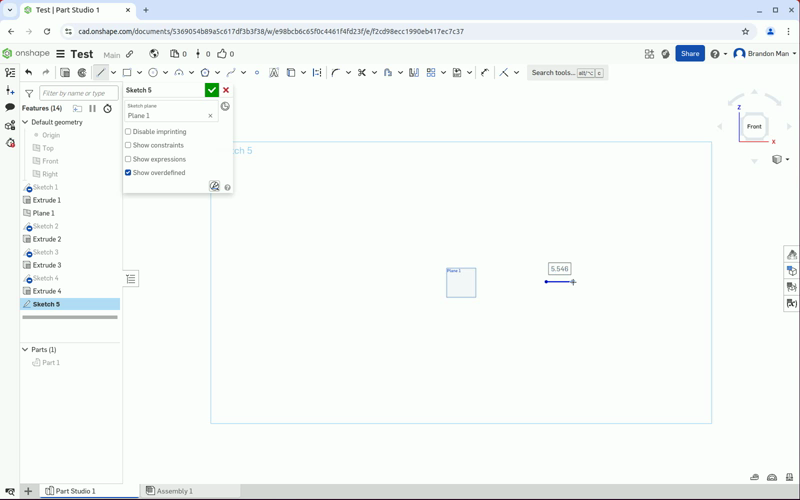
key_down(shift)
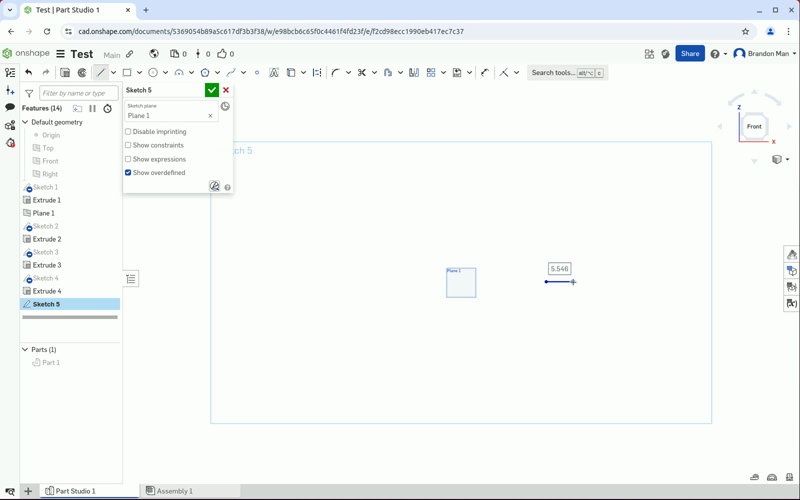
mouse_move(589, 281)
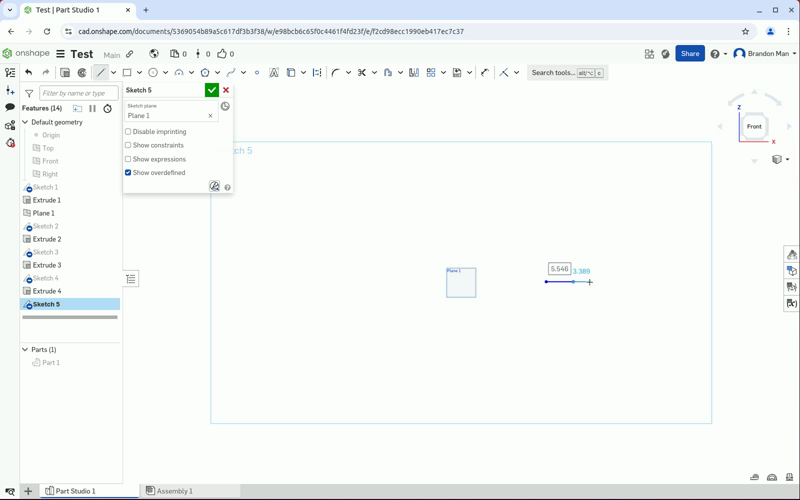
mouse_move(573, 255)
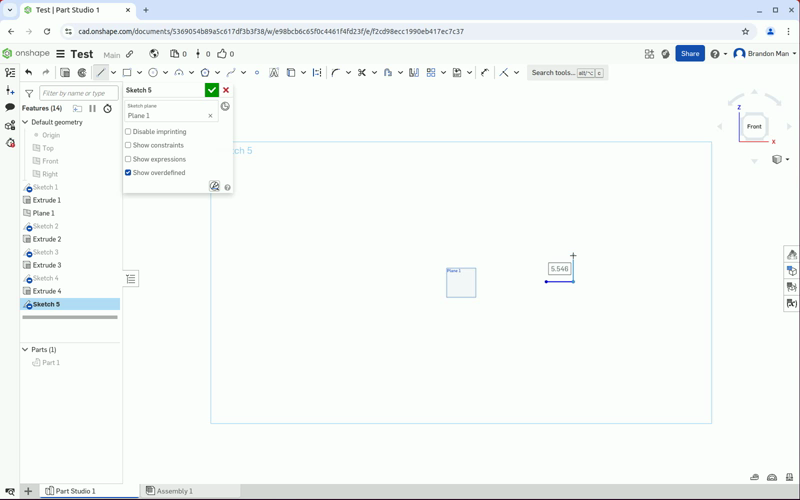
click(573, 255)
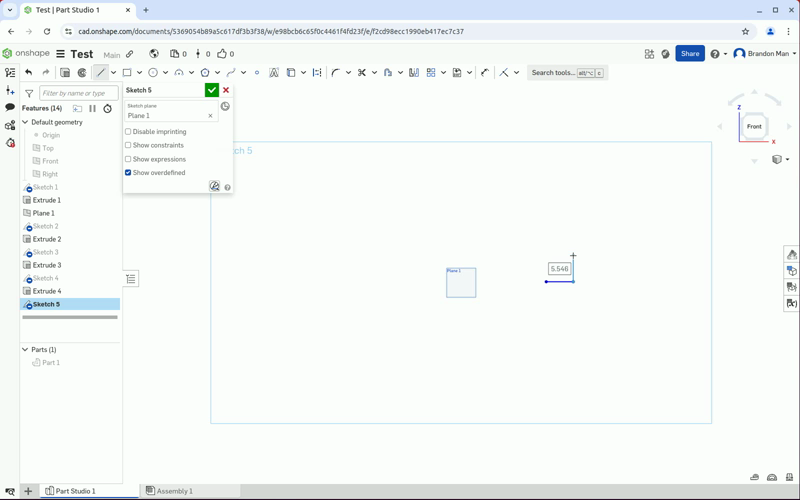
key_up(shift)
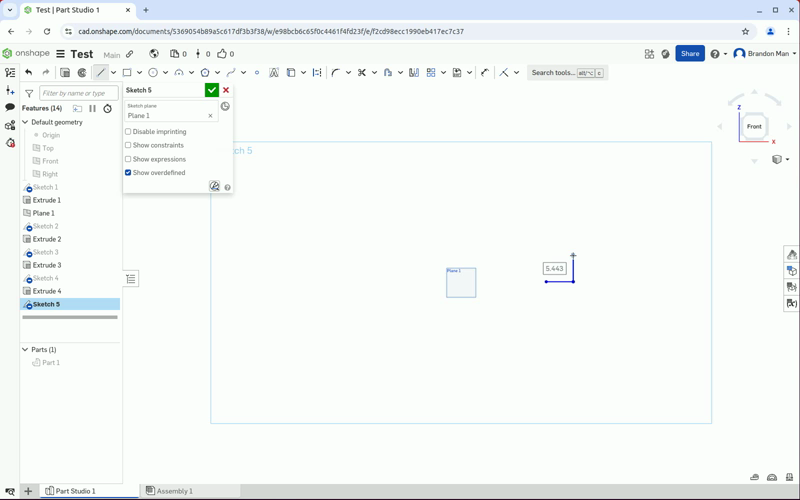
key_down(shift)
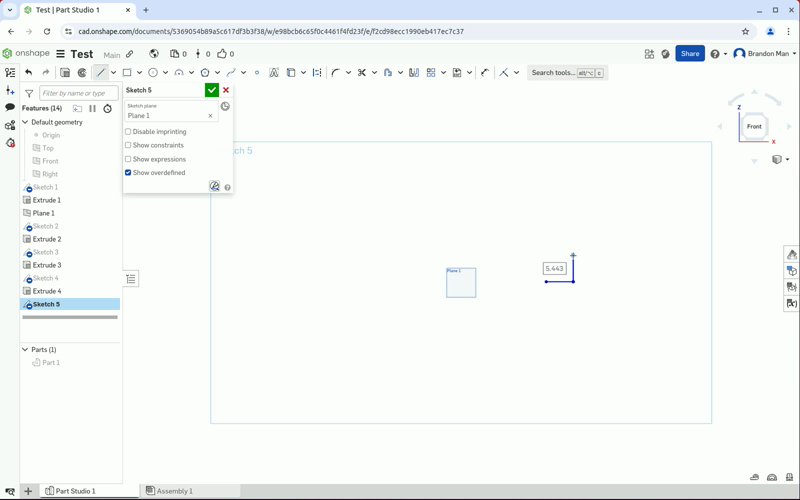
mouse_move(589, 255)
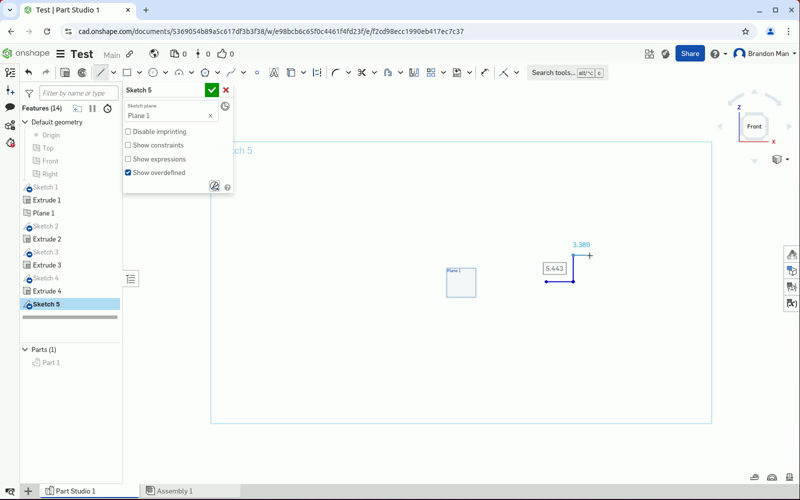
mouse_move(546, 255)
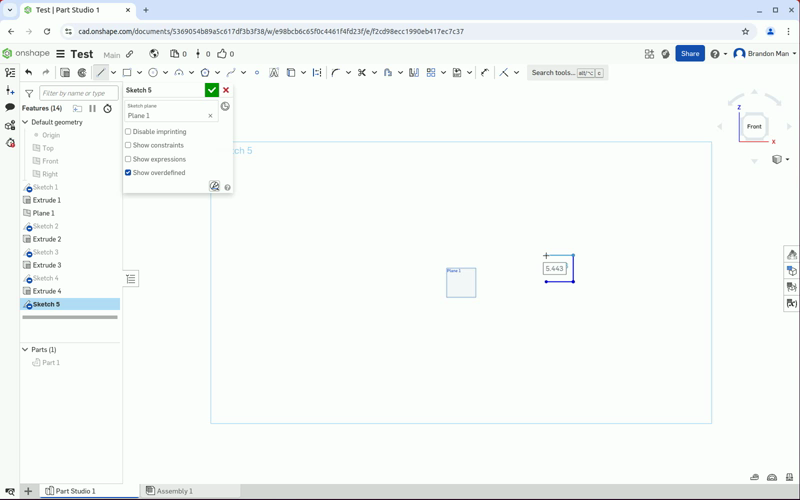
click(546, 255)
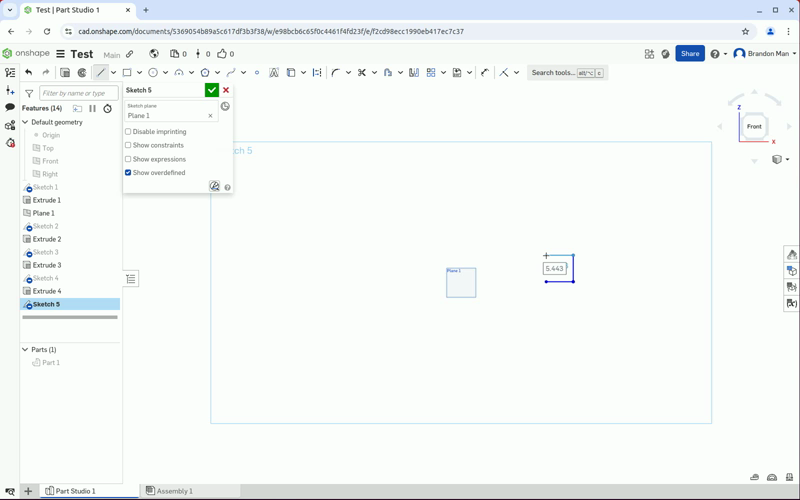
key_up(shift)
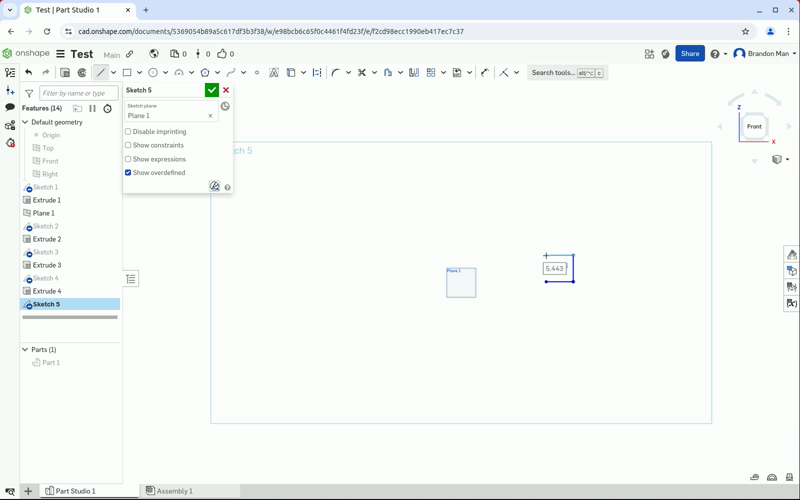
mouse_move(576, 255)
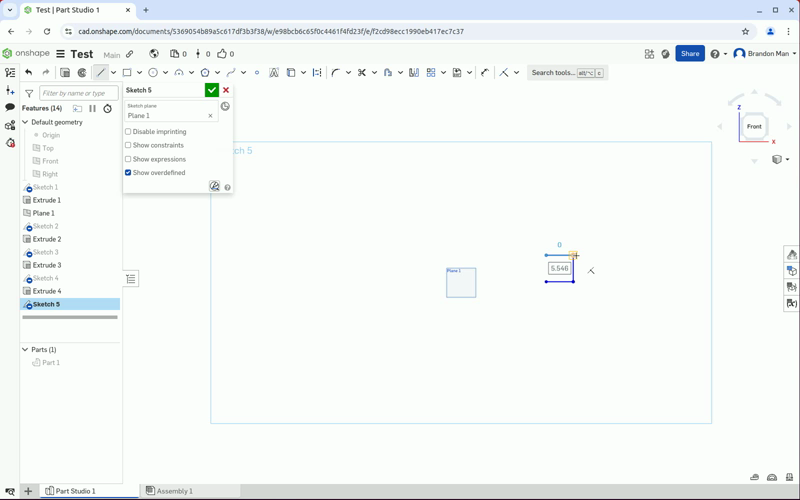
key_down(shift)
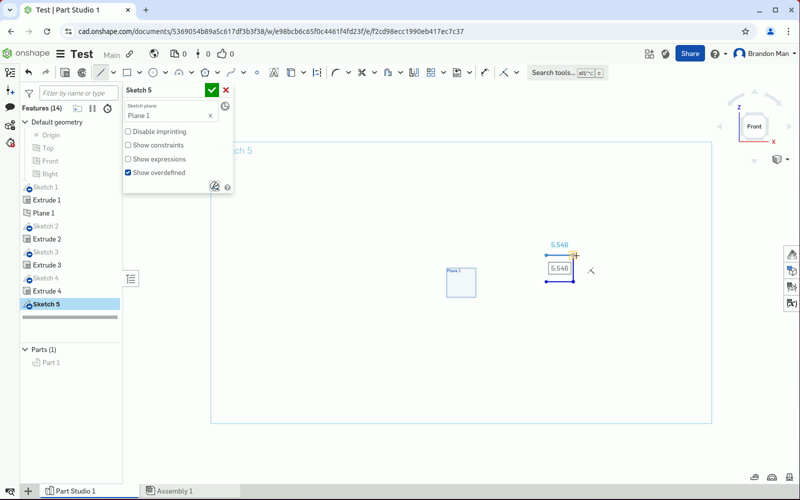
mouse_move(546, 281)
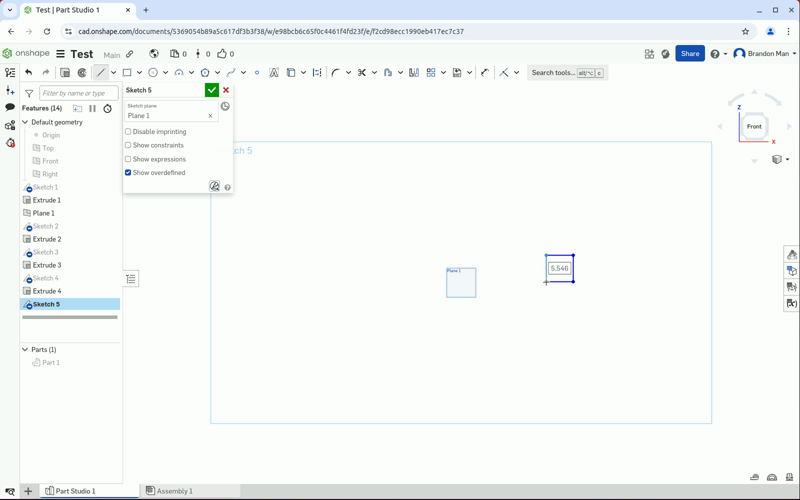
key_up(shift)
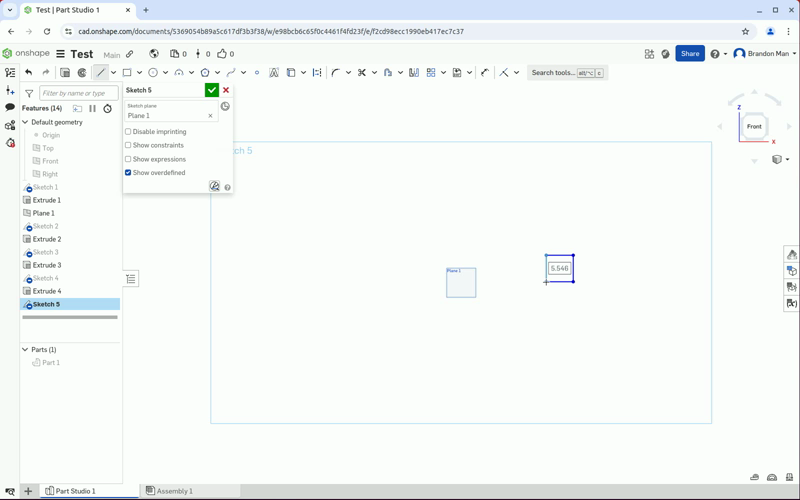
click(546, 281)
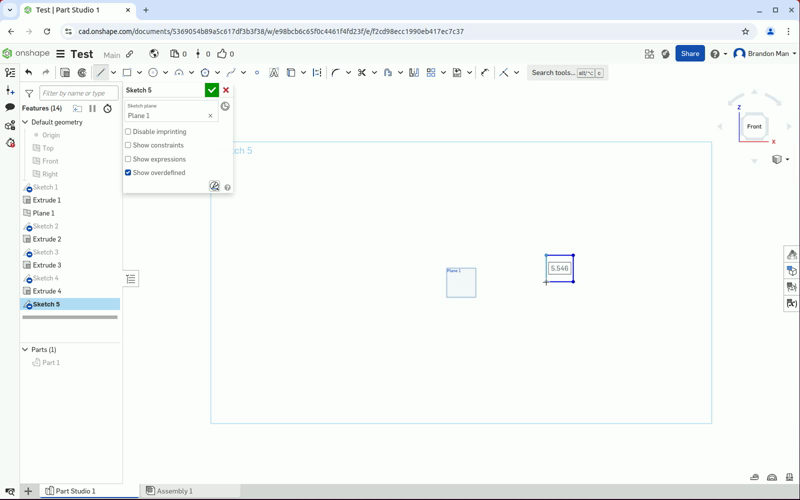
key(esc)
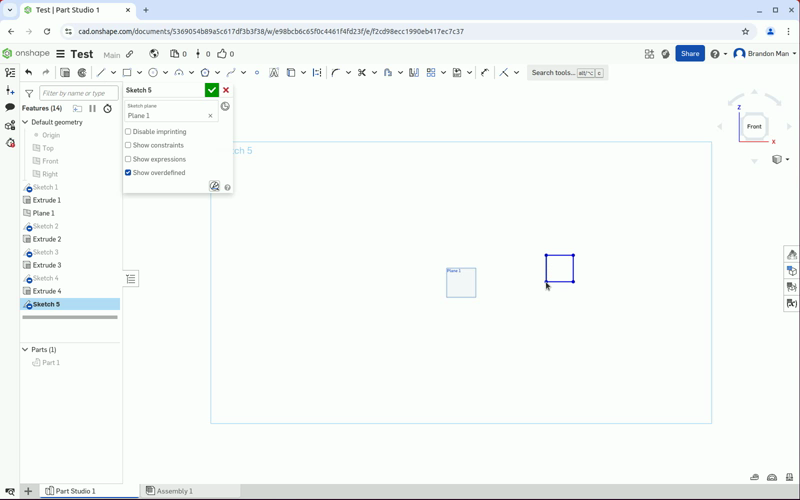
mouse_move(555, 268)
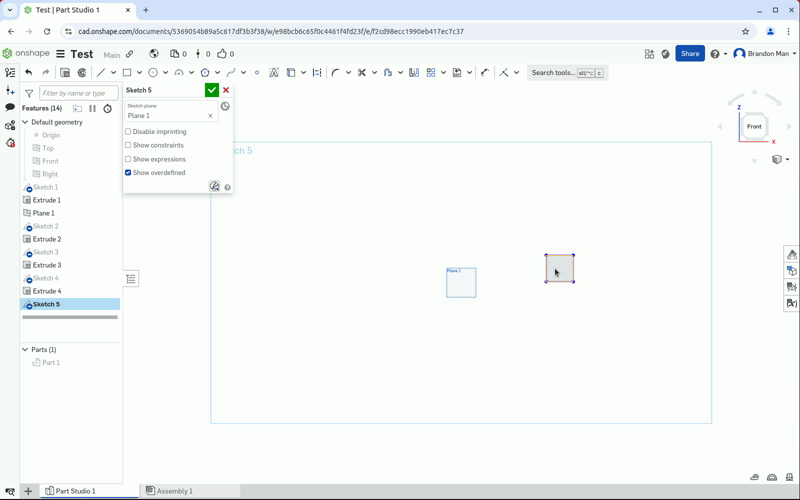
scroll(6)
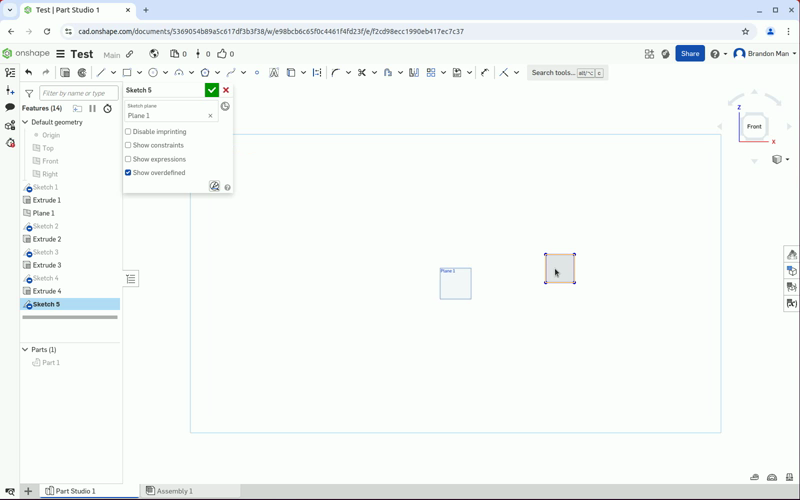
scroll(6)
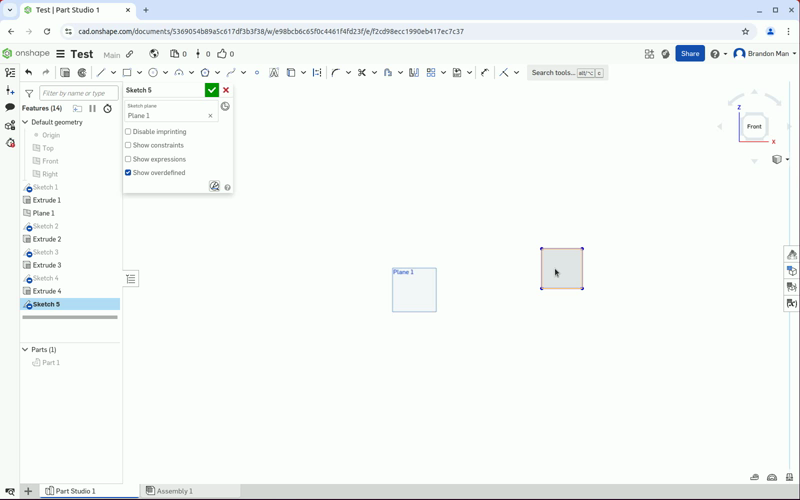
scroll(6)
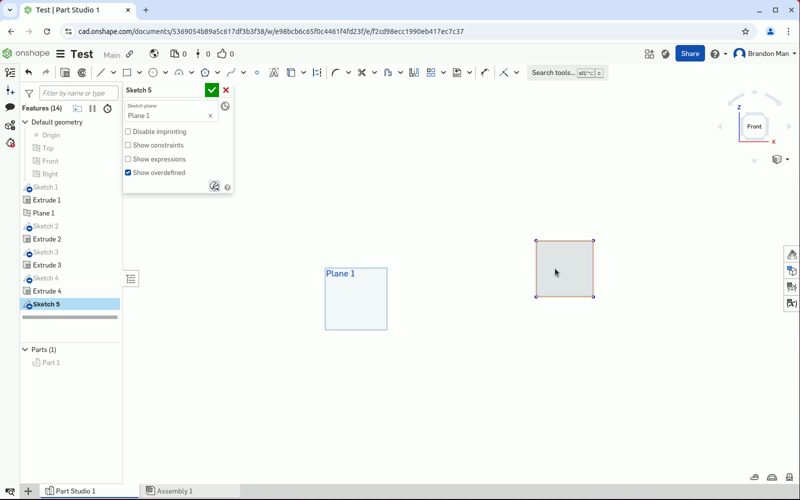
scroll(6)
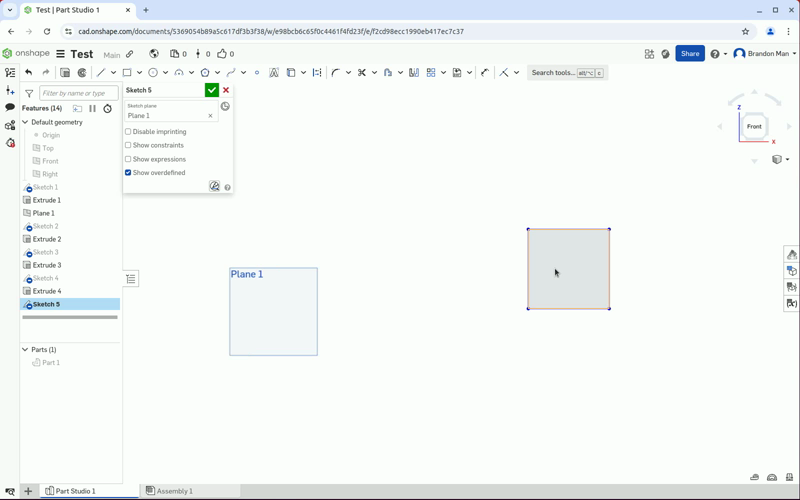
scroll(6)
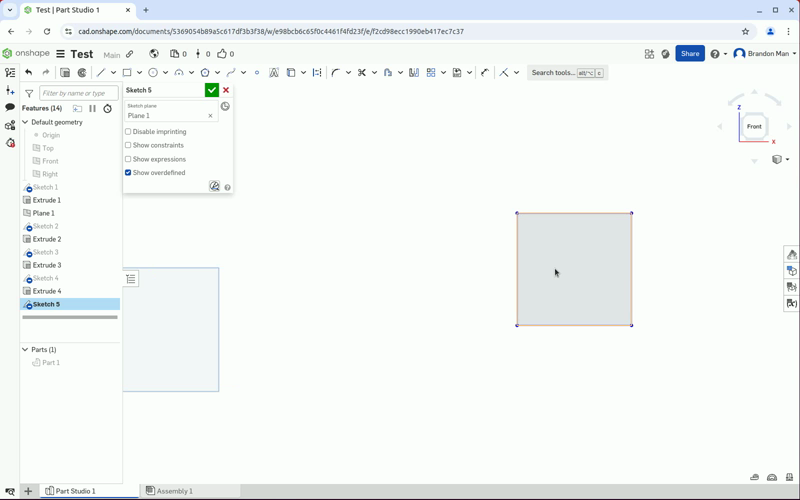
scroll(6)
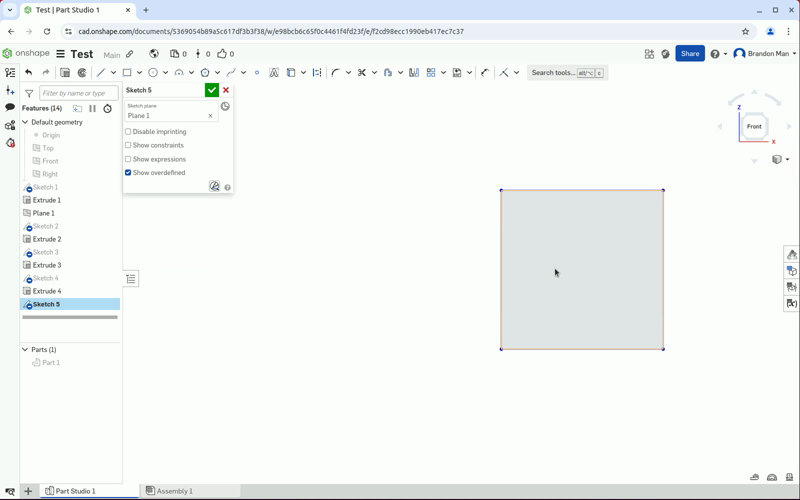
scroll(6)
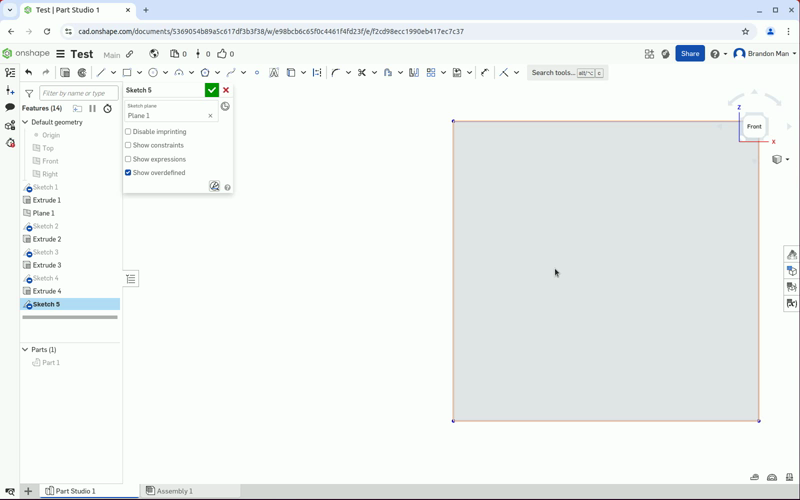
click(555, 268)
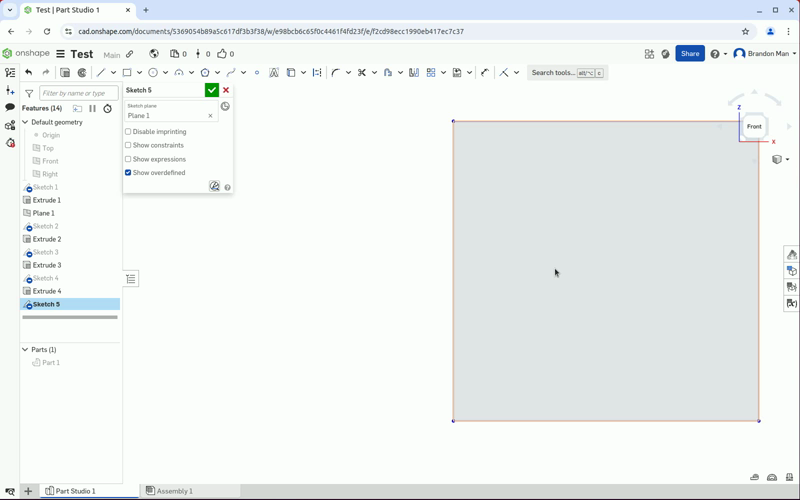
scroll(-6)
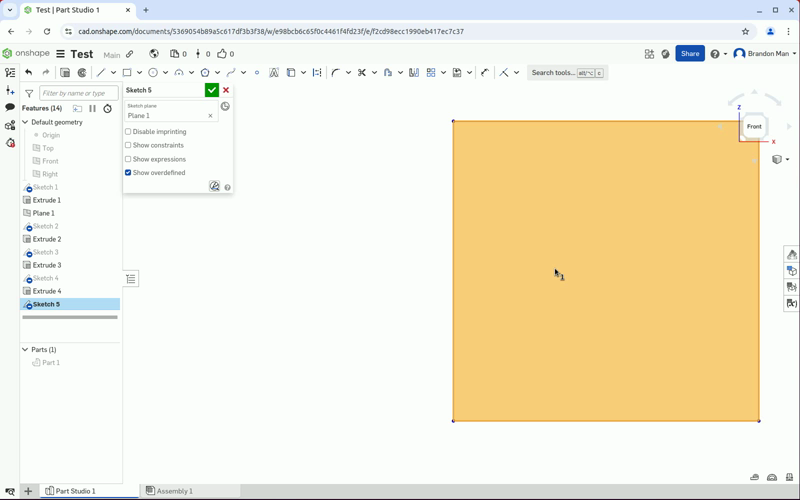
scroll(-6)
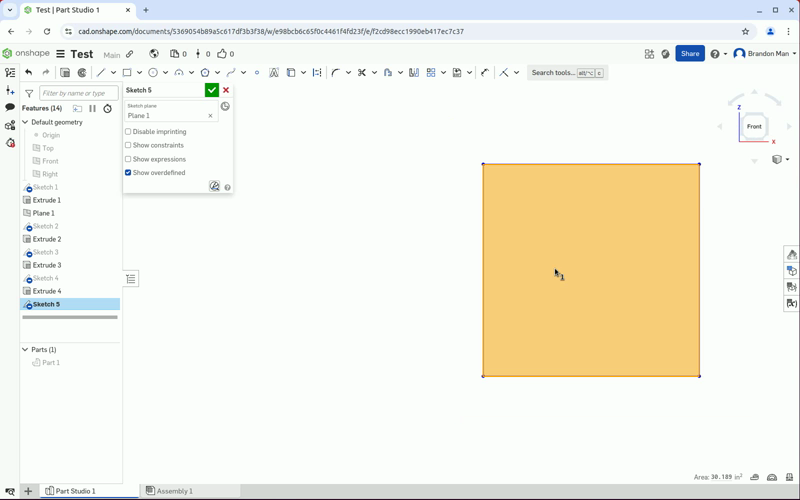
scroll(-6)
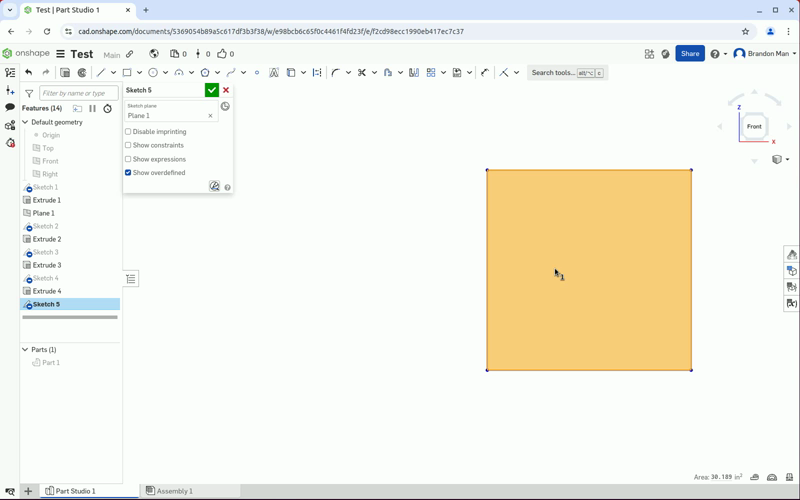
scroll(-6)
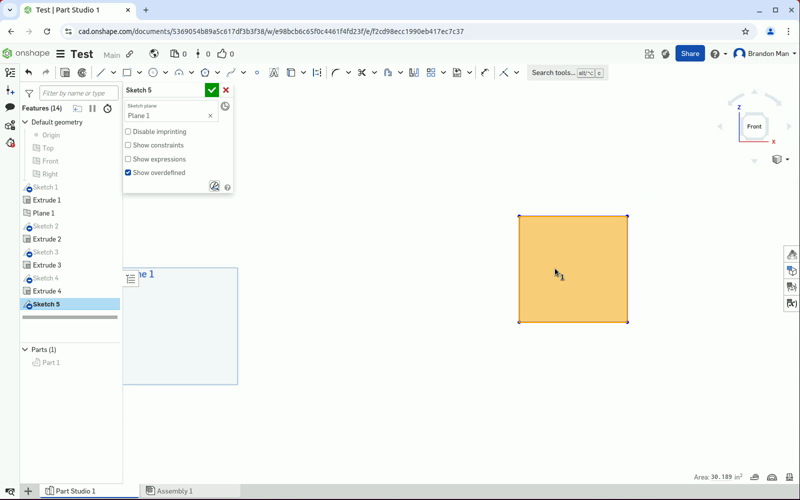
scroll(-6)
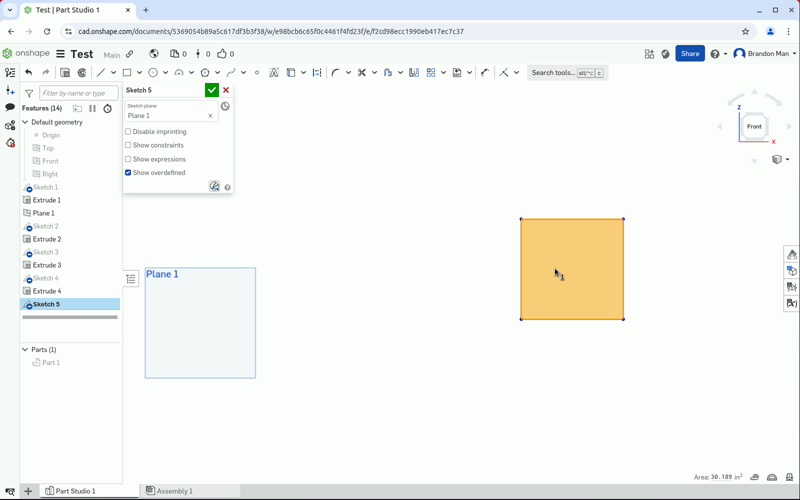
scroll(-6)
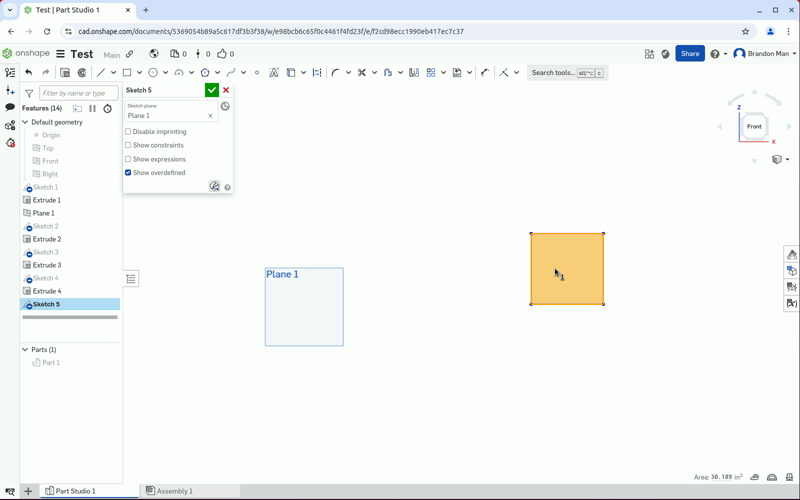
scroll(-6)
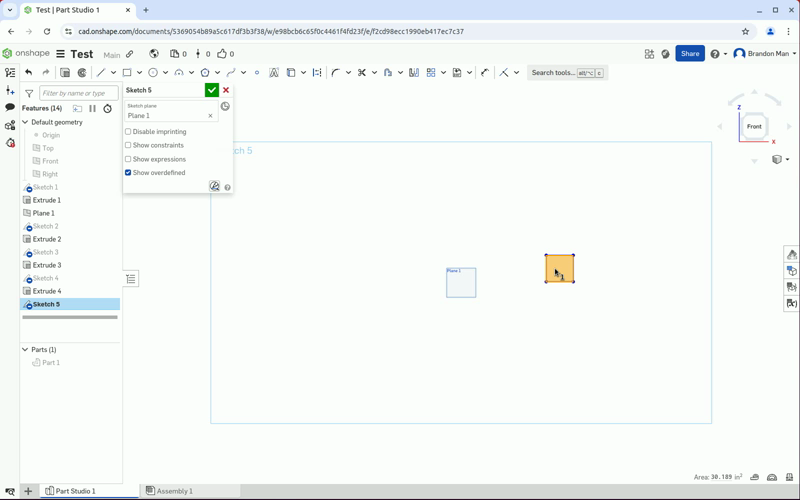
mouse_move(73, 352)
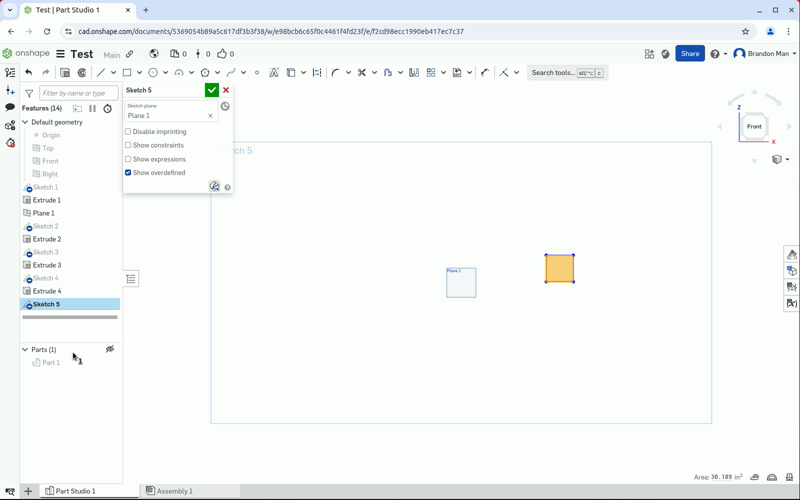
key(shift+y)
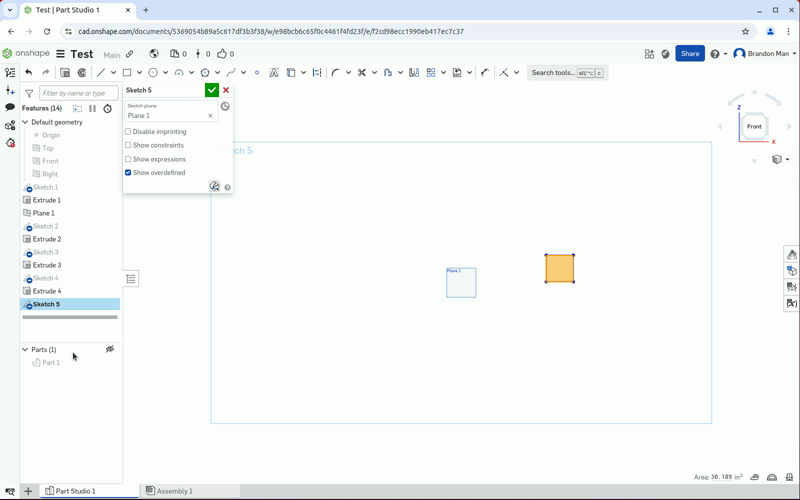
key(shift+e)
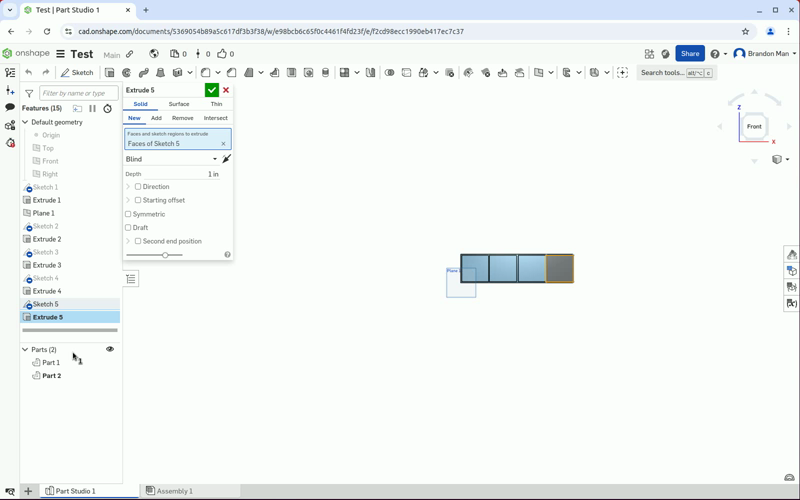
mouse_move(143, 106)
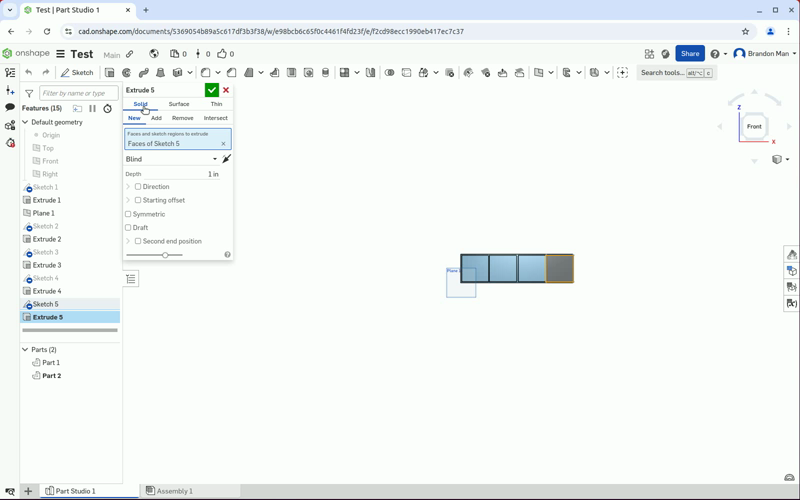
click(143, 106)
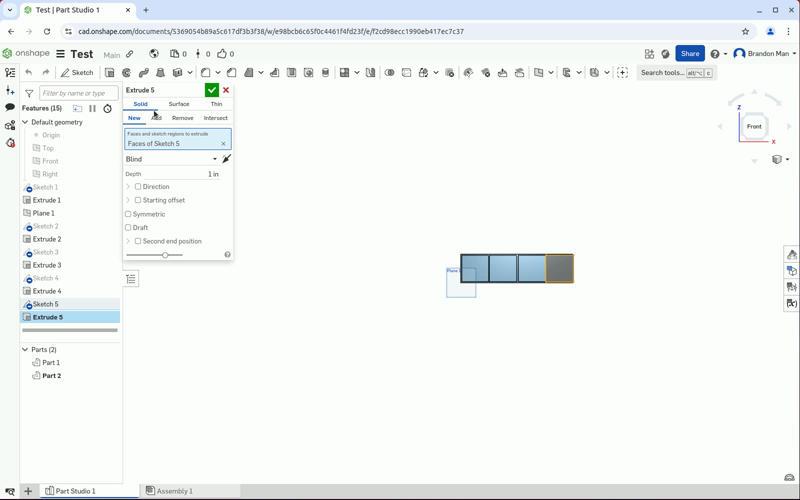
mouse_move(186, 120)
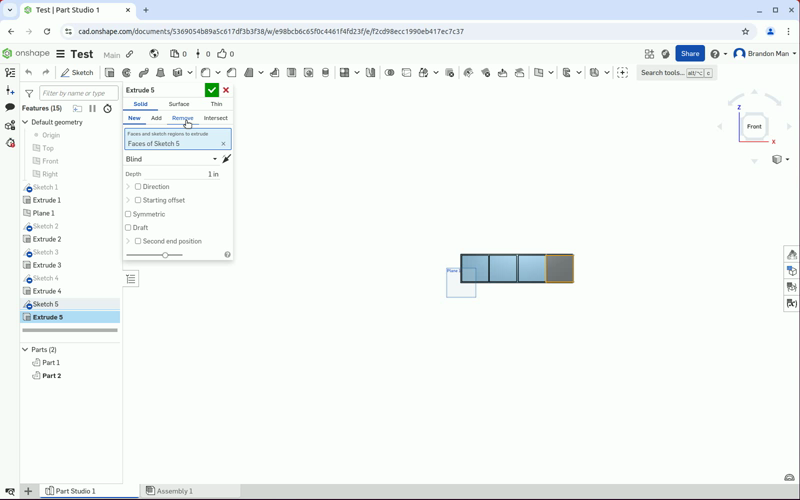
click(186, 120)
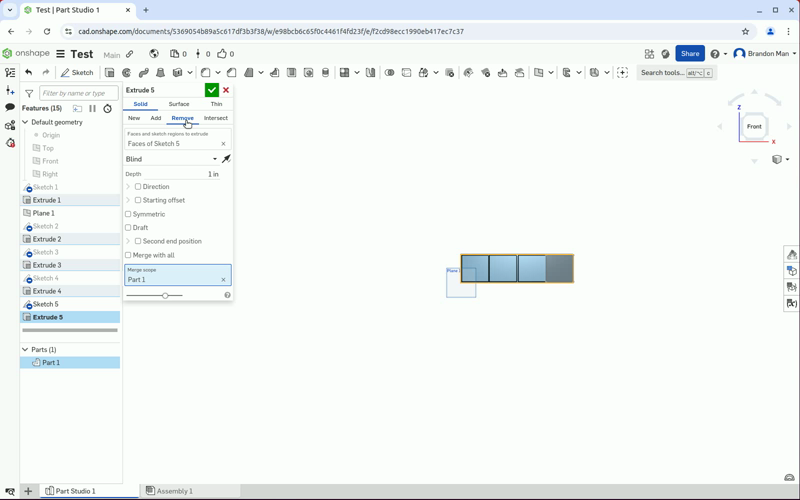
key(tab, 4)
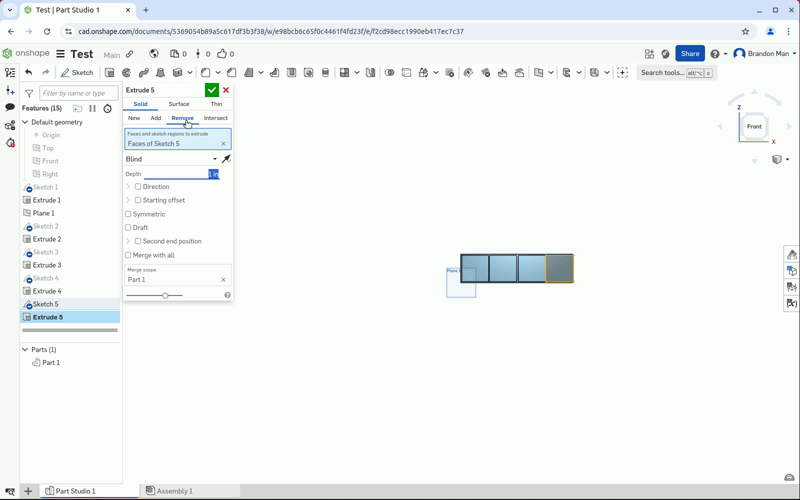
text(9.147)
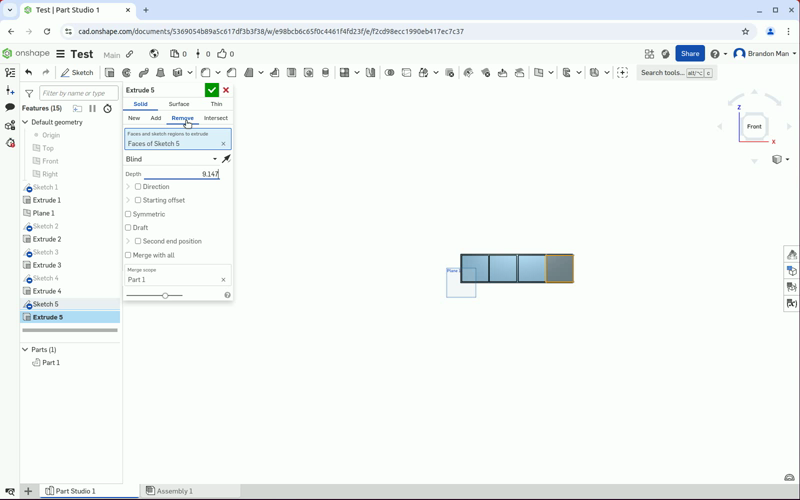
key(tab, 6)
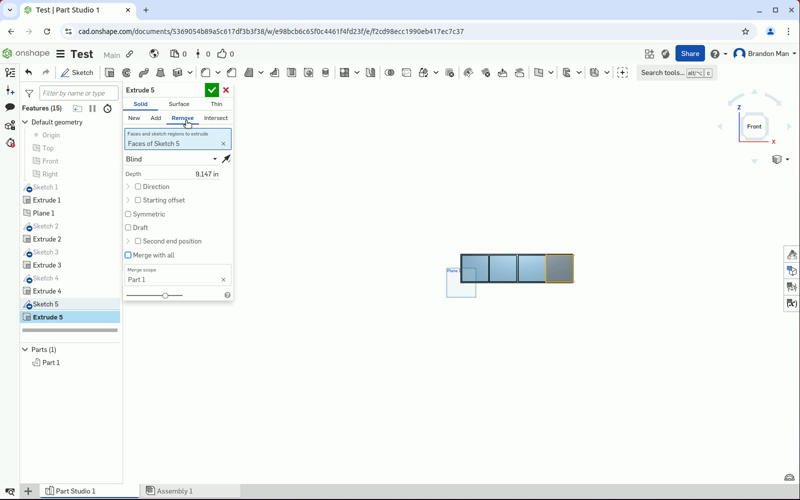
key(space)
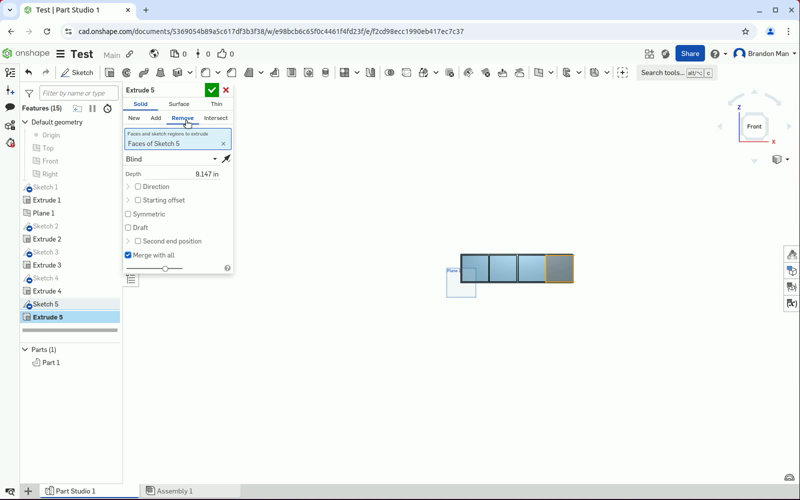
key(enter)
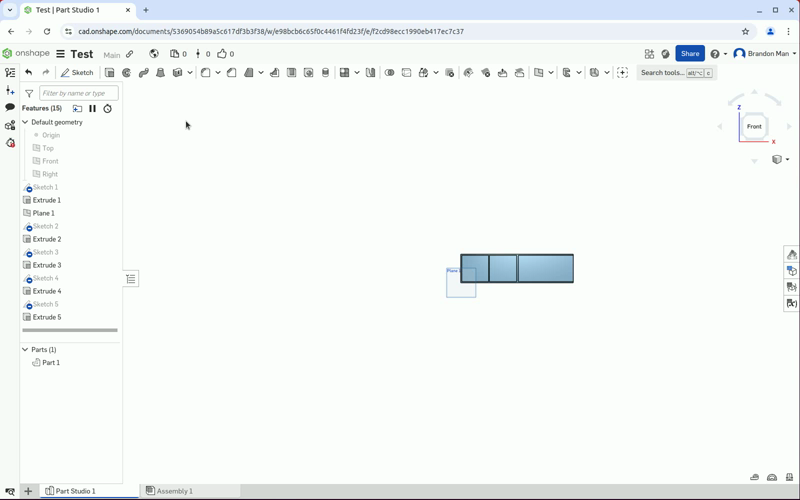
key(shift+h)
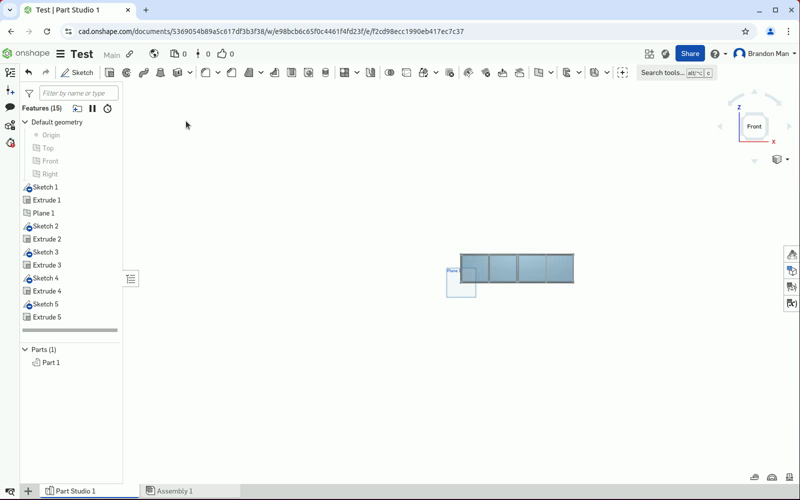
key(shift+h)
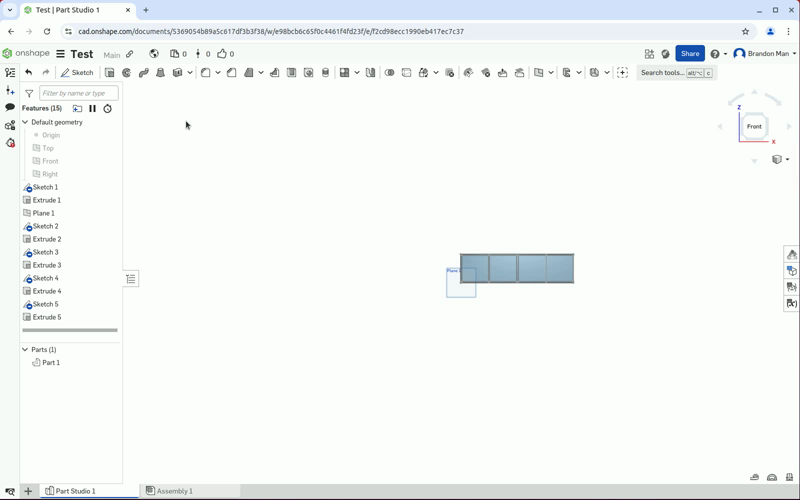
key(shift+7)
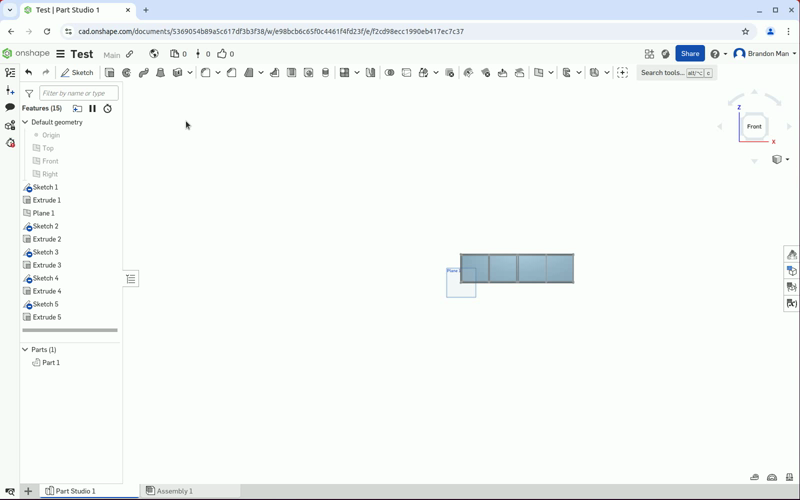
key(left, 2)
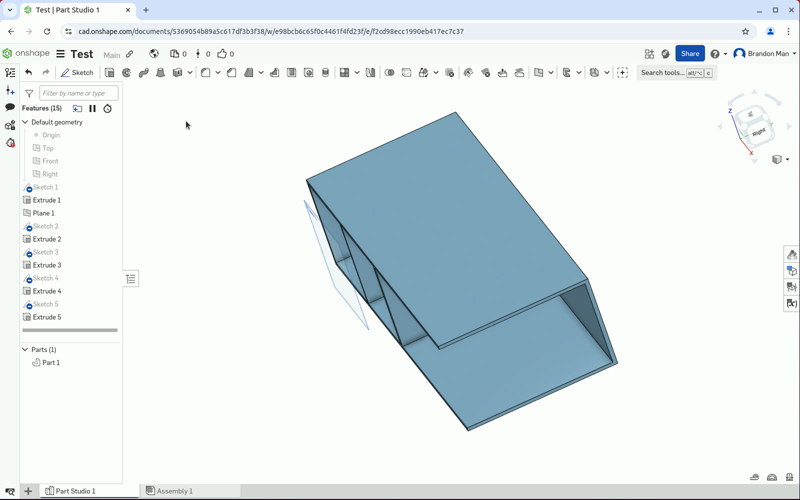
key(down, 2)
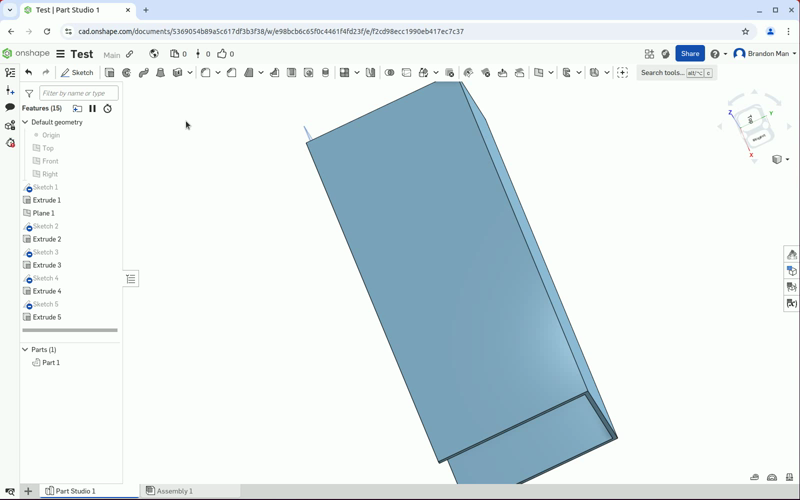
key(up, 2)
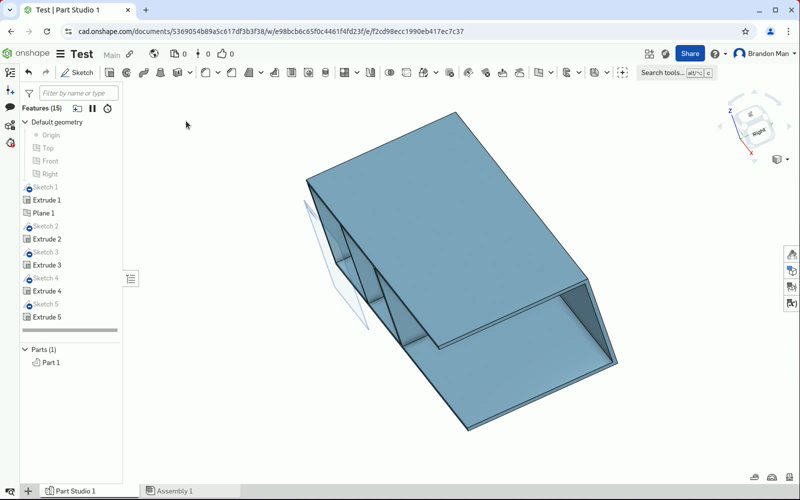
key(right, 2)
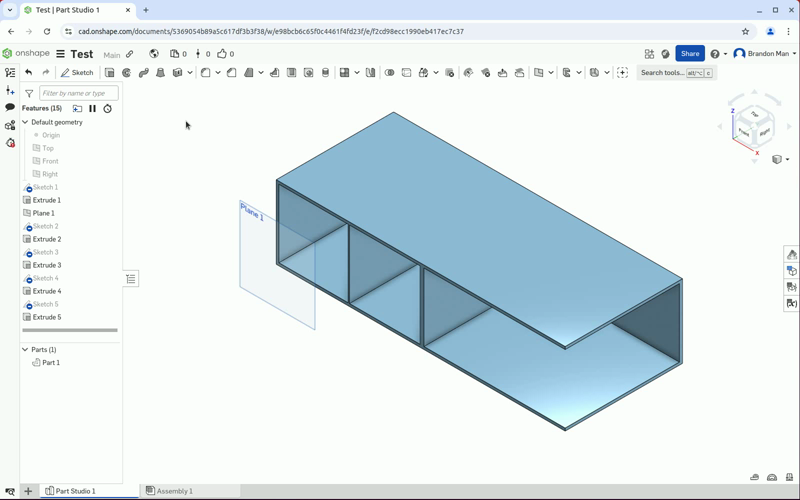
mouse_move(73, 189)
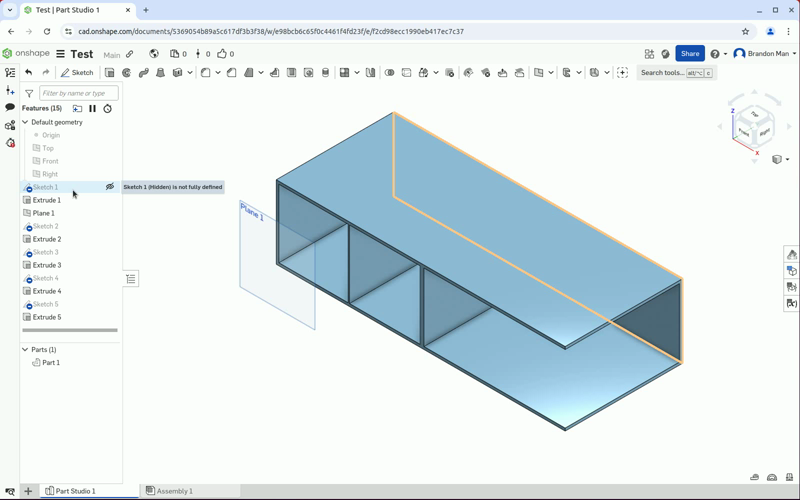
click(73, 189)